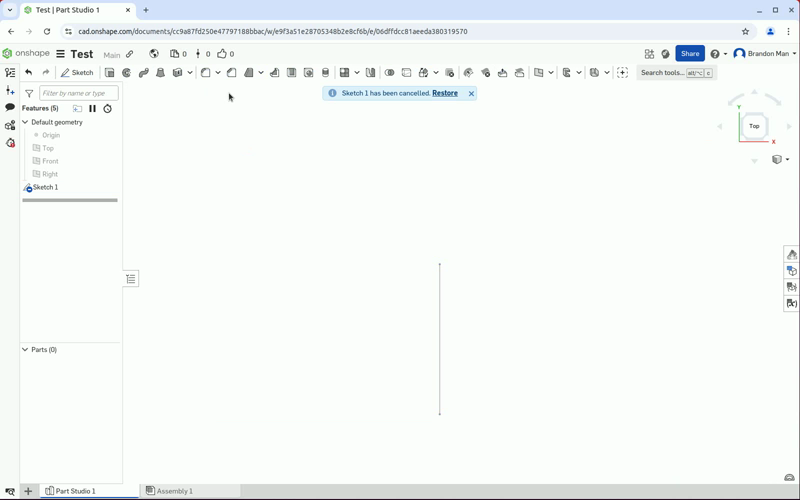
key(shift+h)
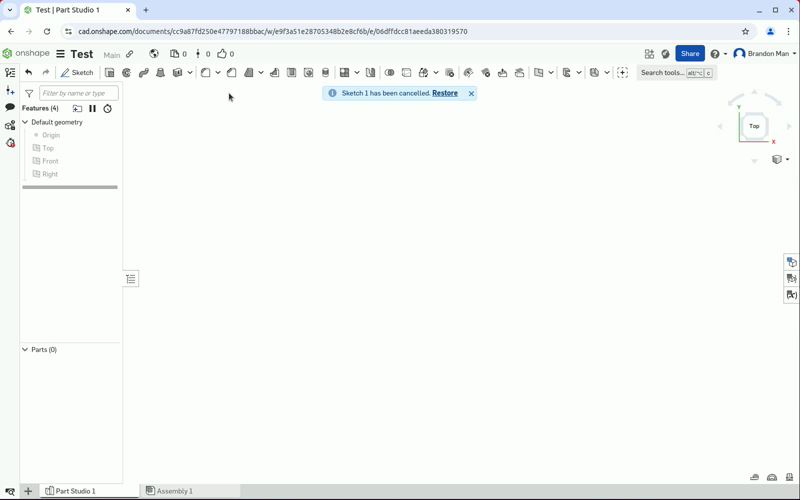
mouse_move(73, 352)
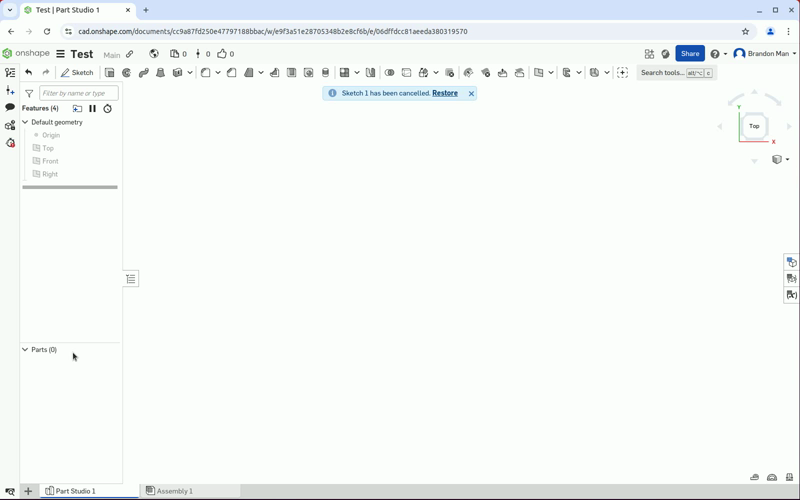
key(y)
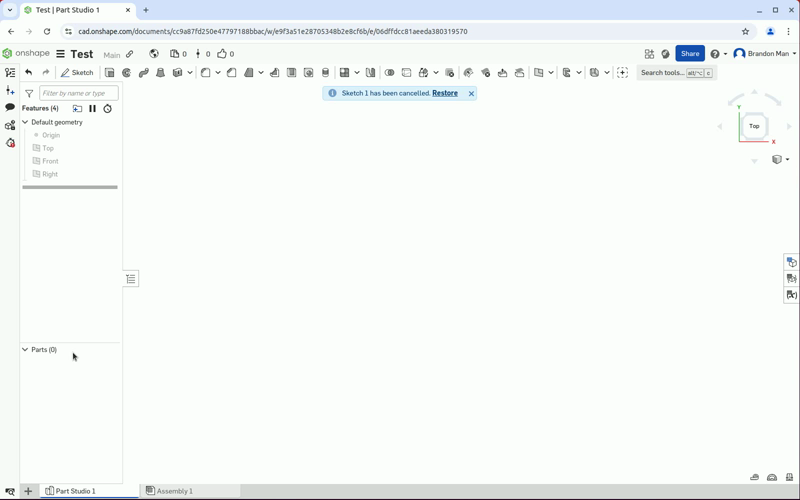
key(shift+p)
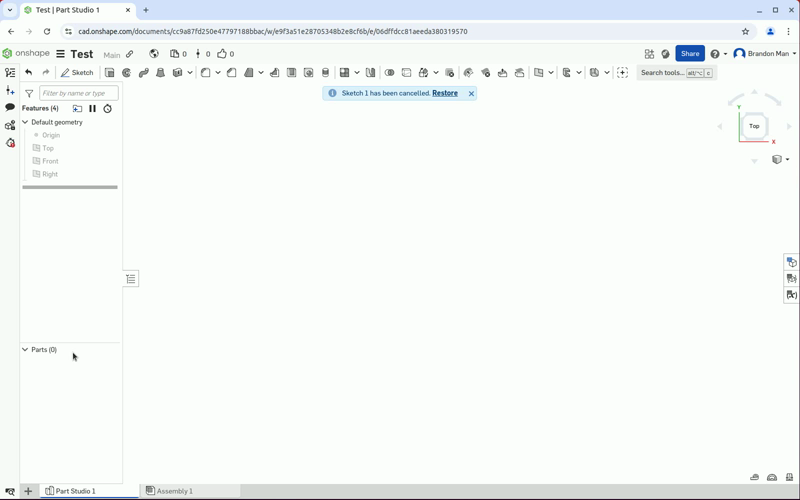
key(space)
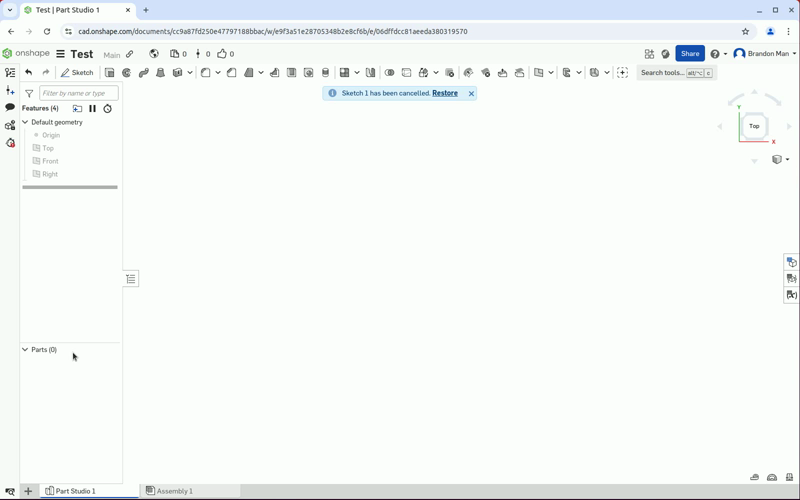
key_down(shift)
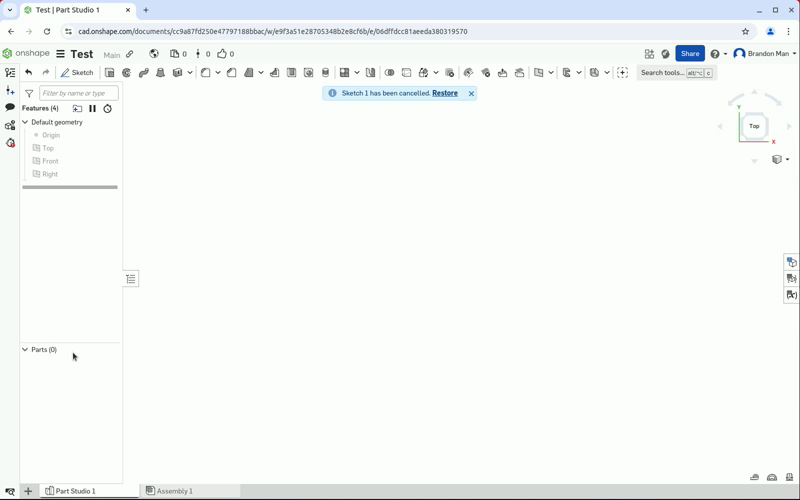
key(up)
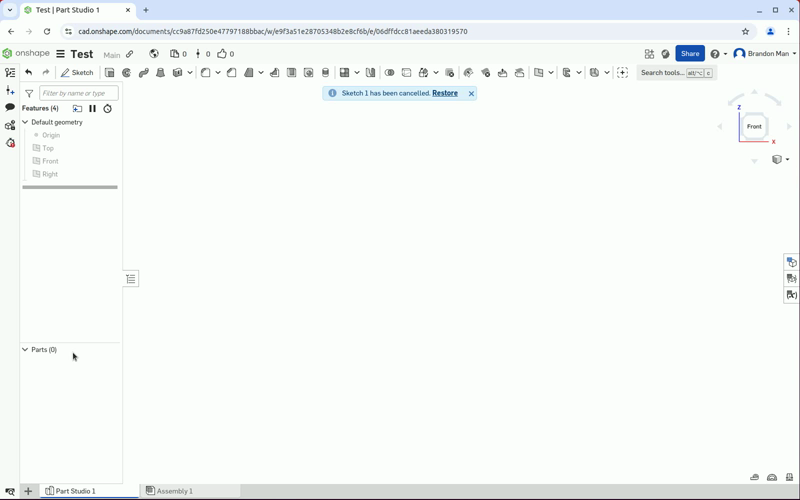
key_up(shift)
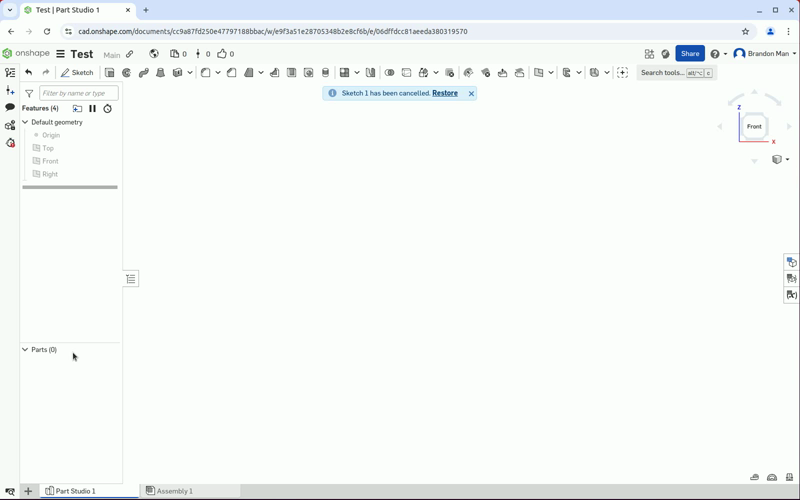
mouse_move(73, 352)
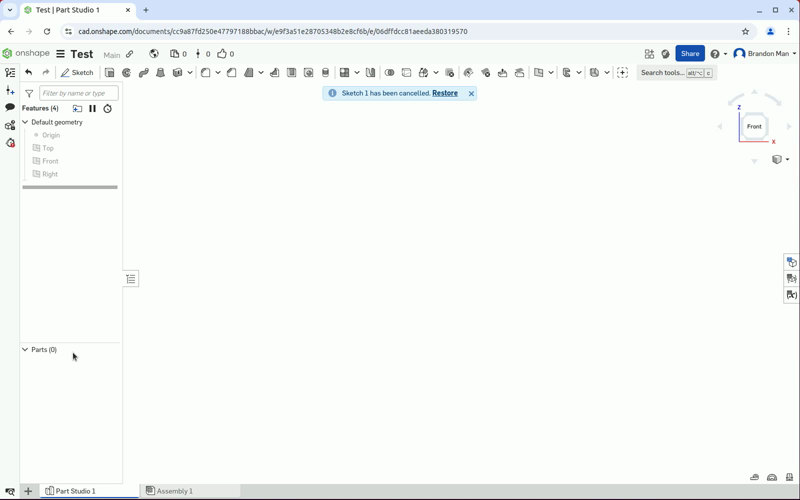
key(shift+y)
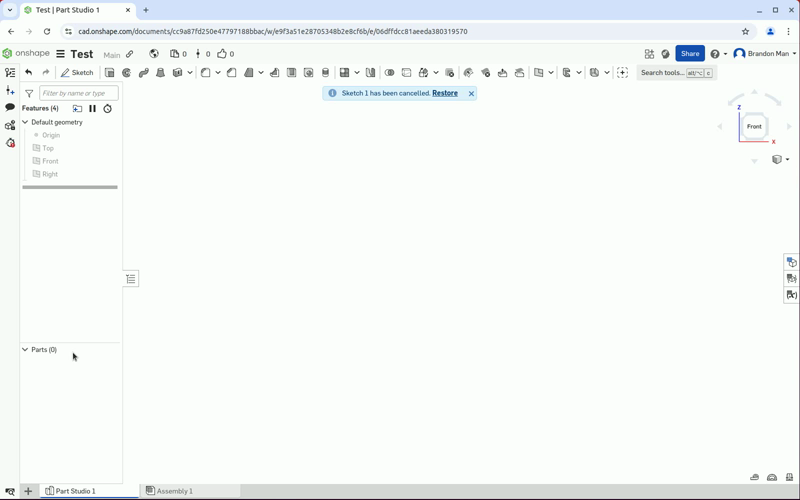
key(shift+s)
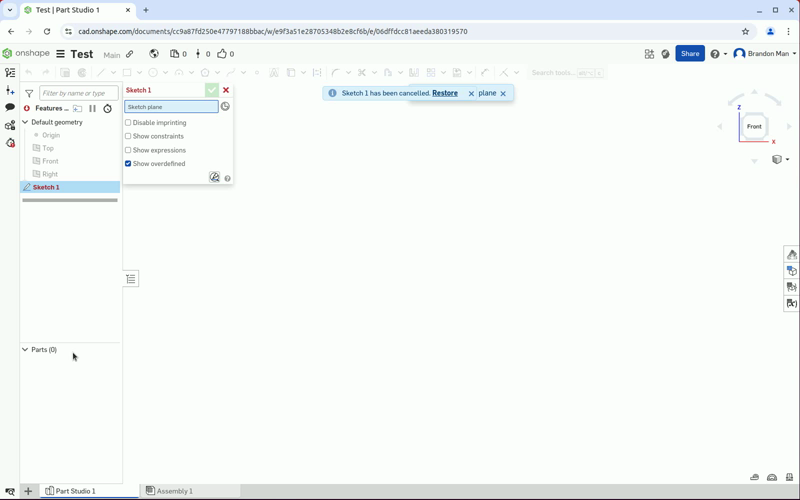
mouse_move(73, 163)
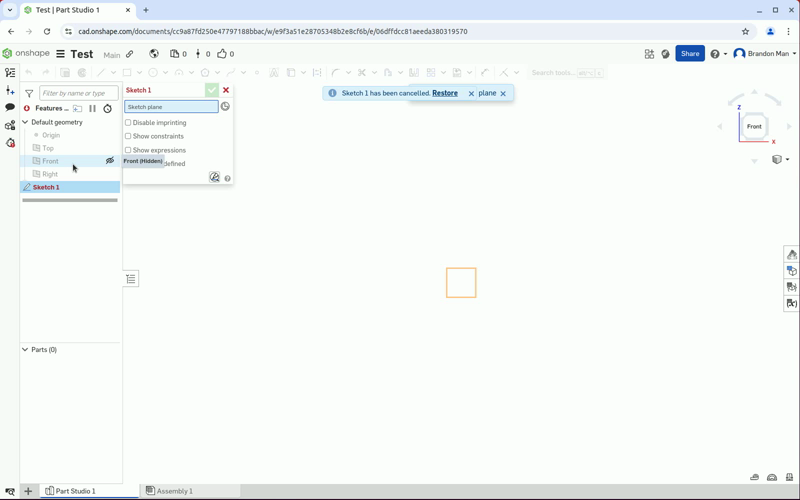
click(73, 163)
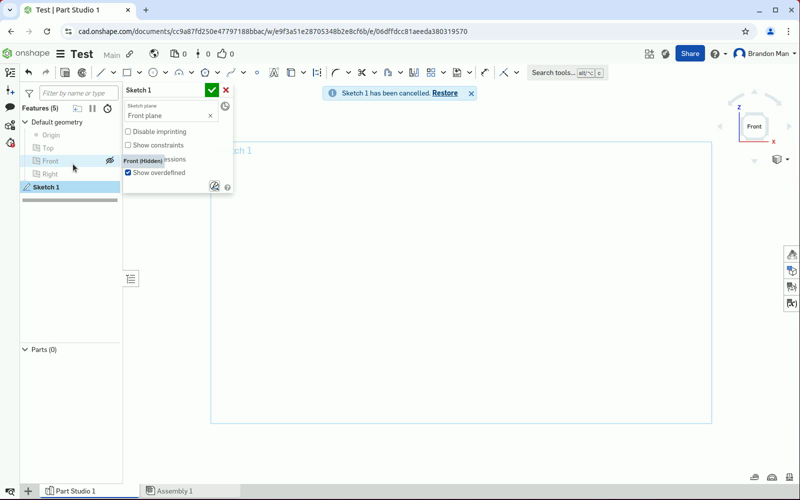
mouse_move(73, 352)
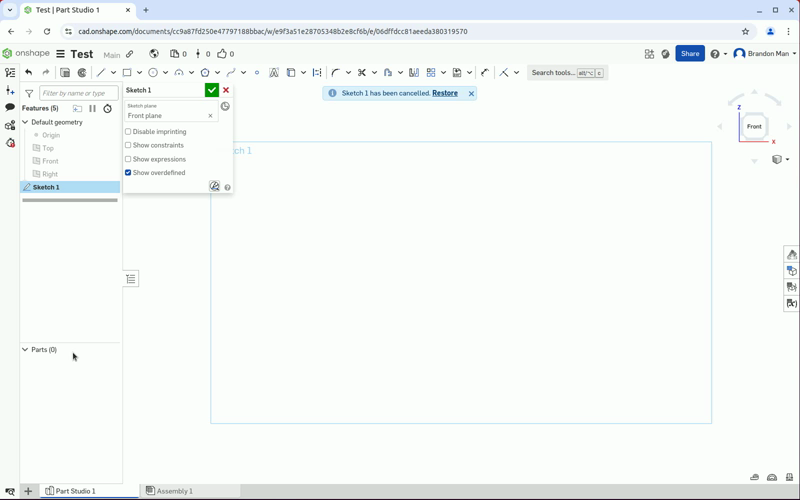
key(y)
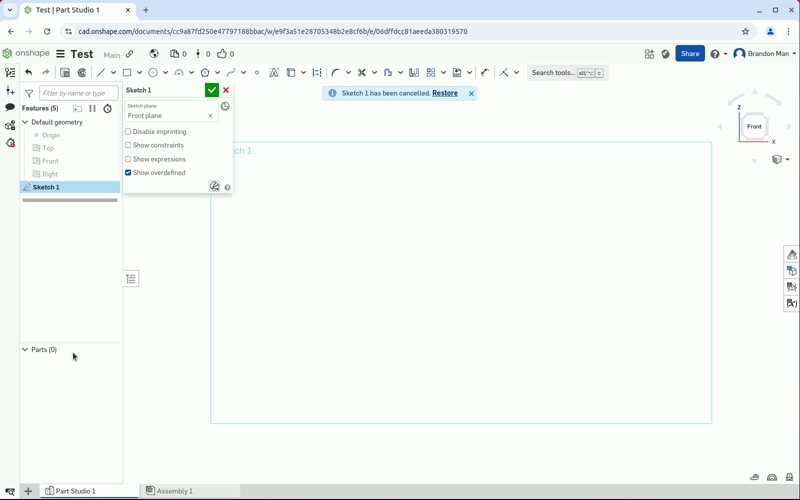
key(c)
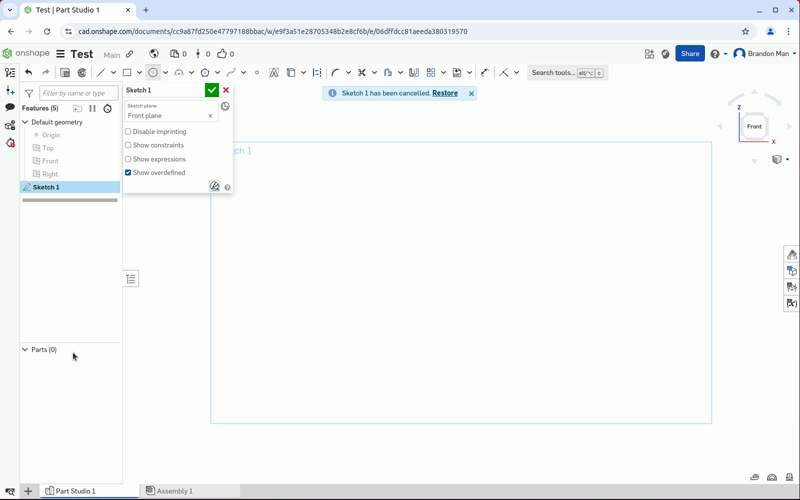
key_down(shift)
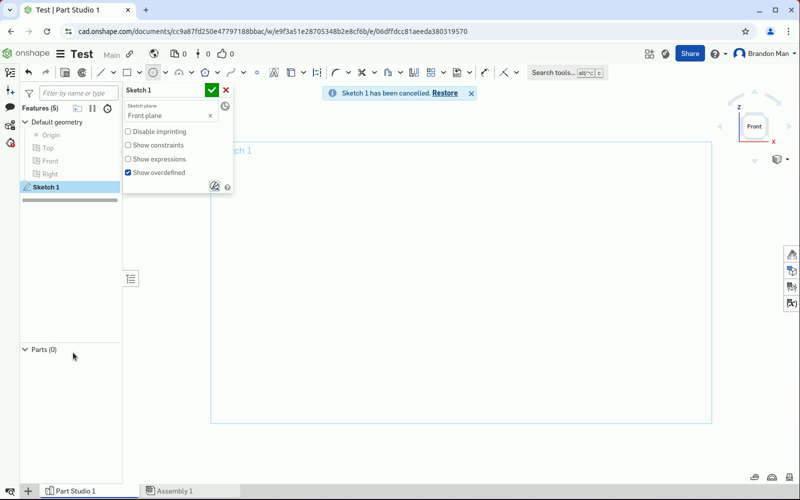
mouse_move(380, 201)
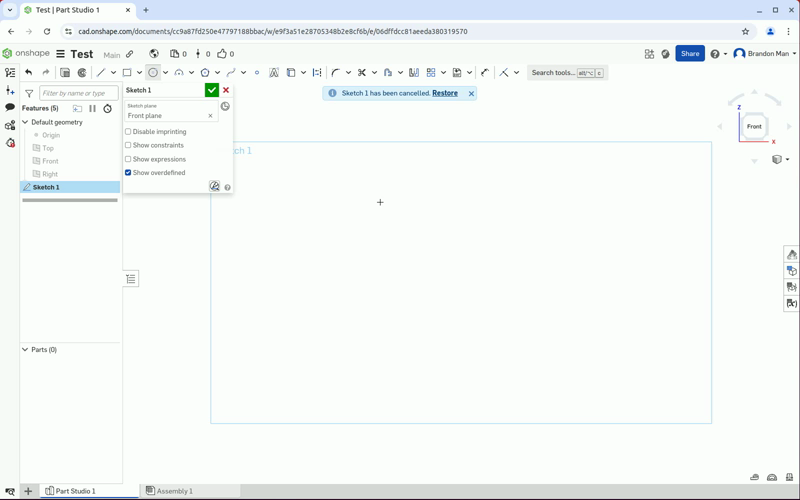
click(380, 201)
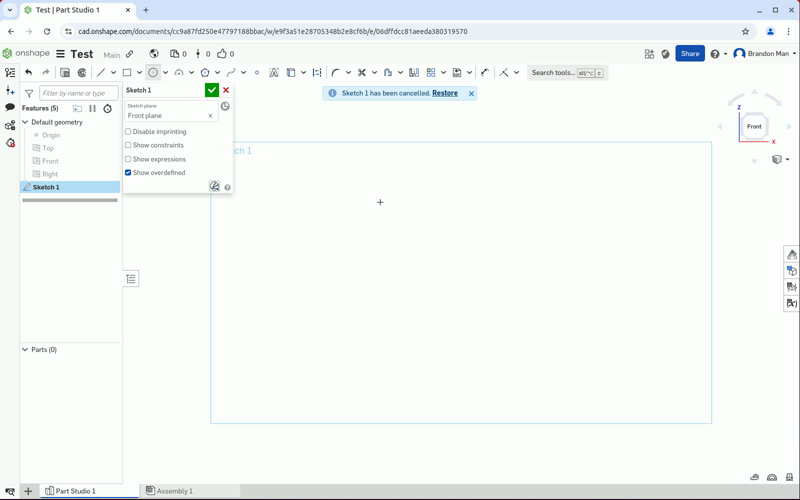
key_up(shift)
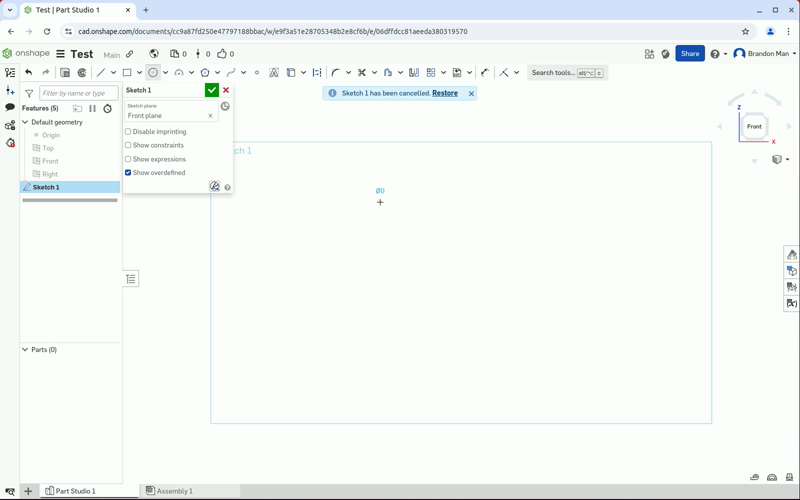
mouse_move(412, 201)
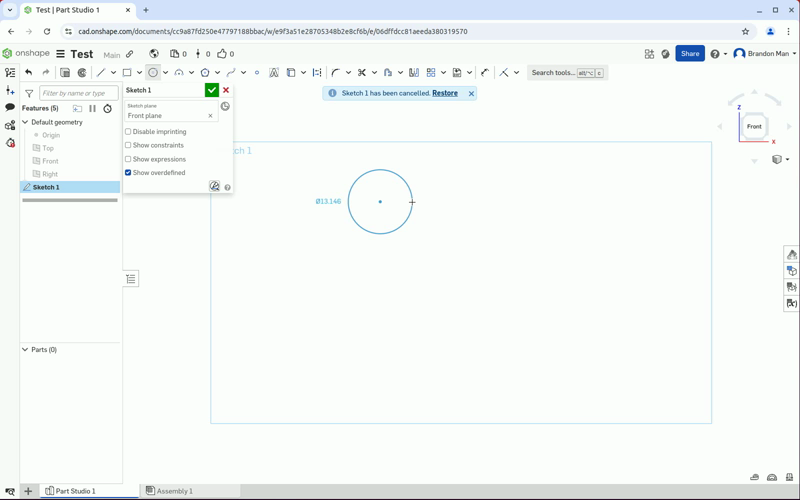
click(412, 201)
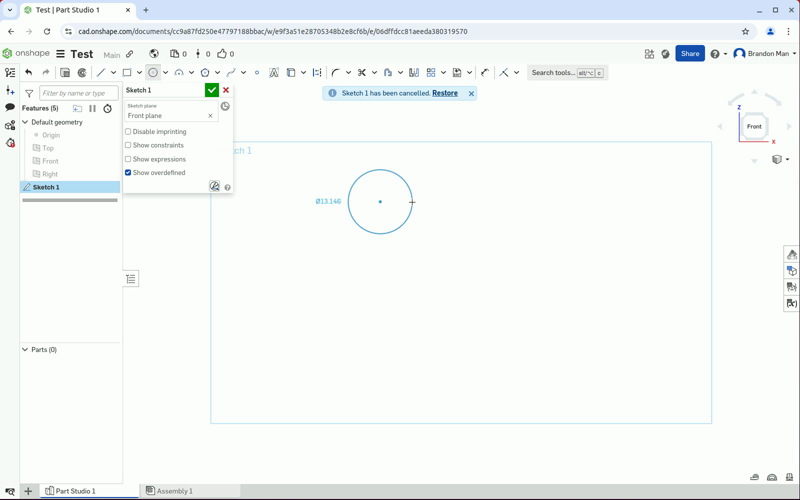
key(esc)
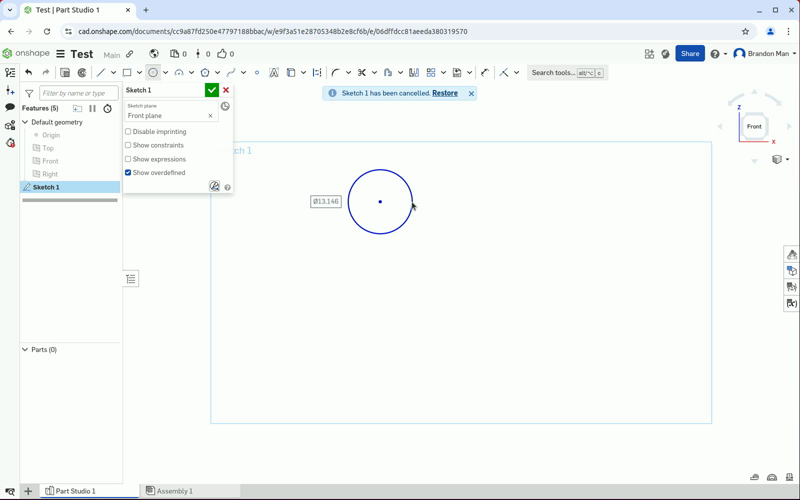
key(c)
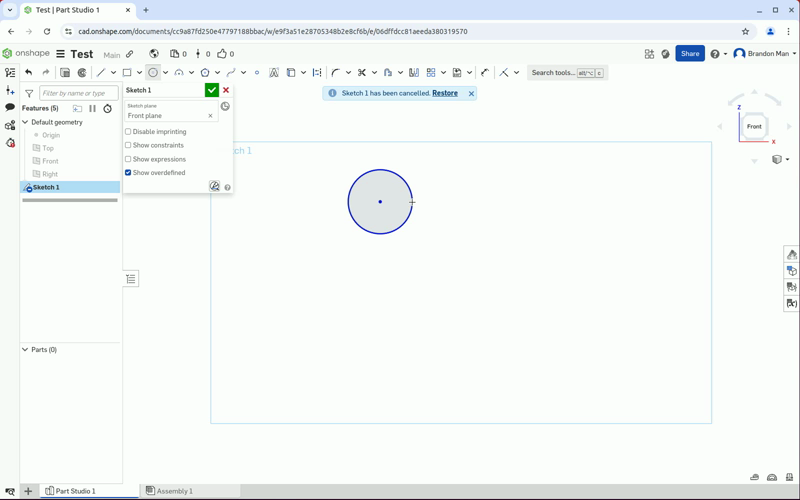
key_down(shift)
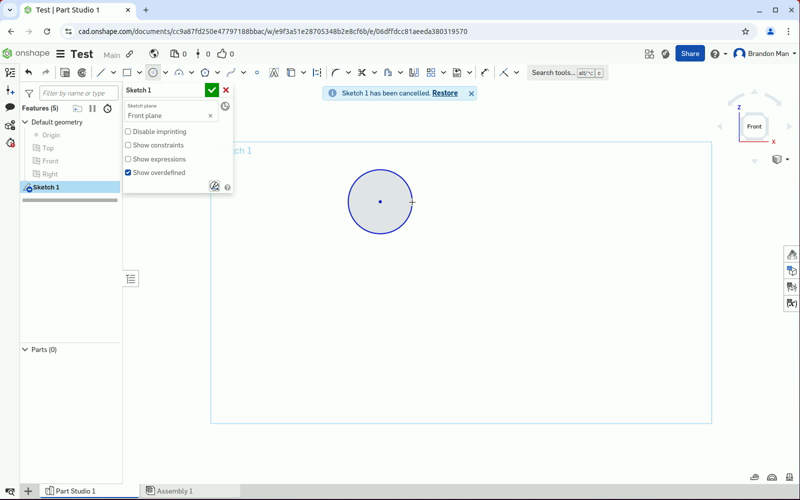
mouse_move(380, 201)
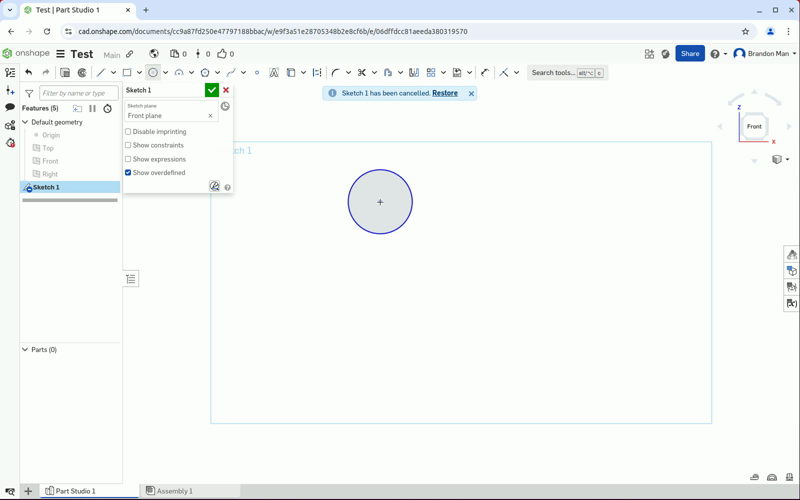
click(380, 201)
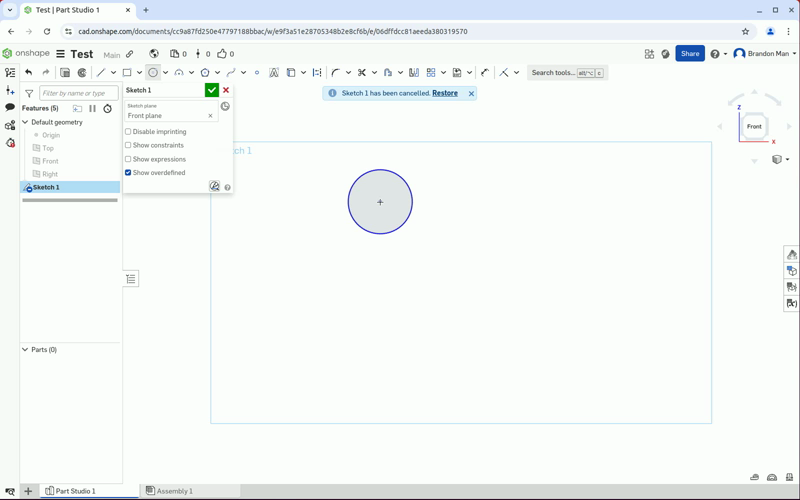
key_up(shift)
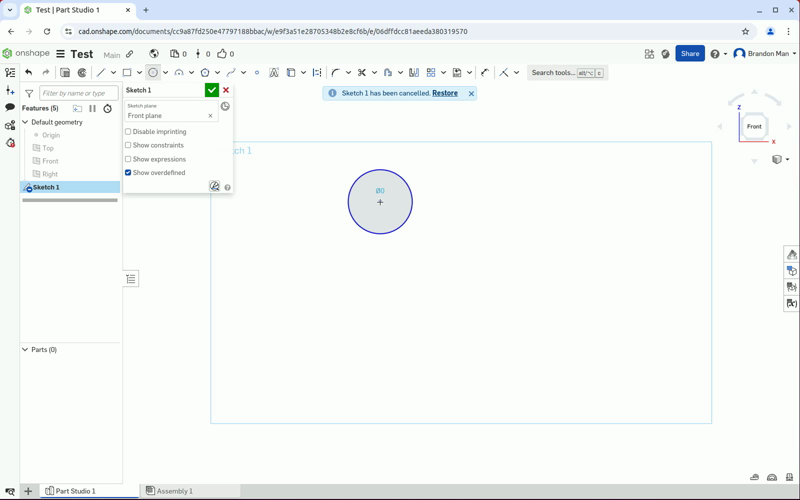
mouse_move(390, 201)
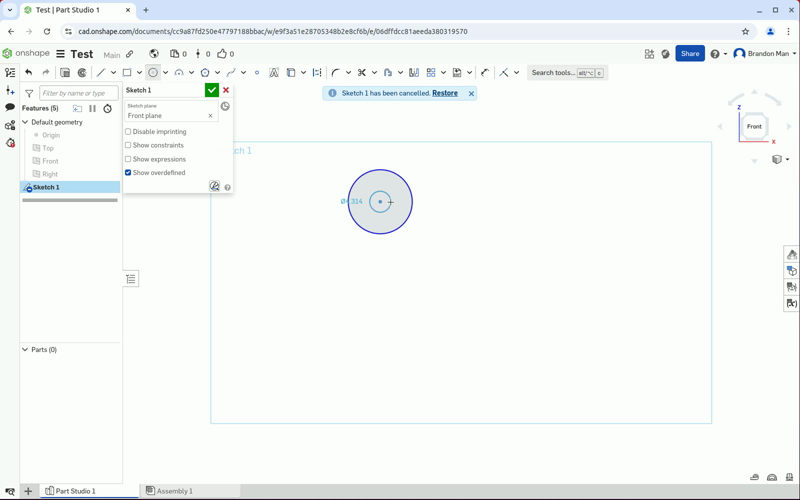
click(390, 201)
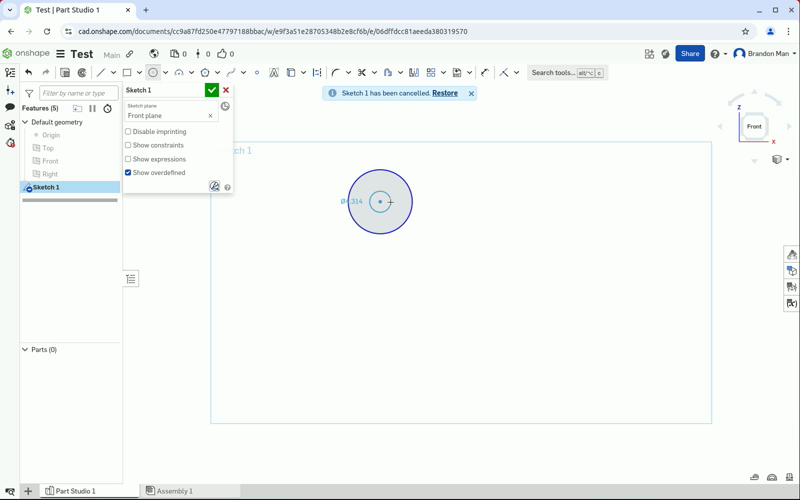
key(esc)
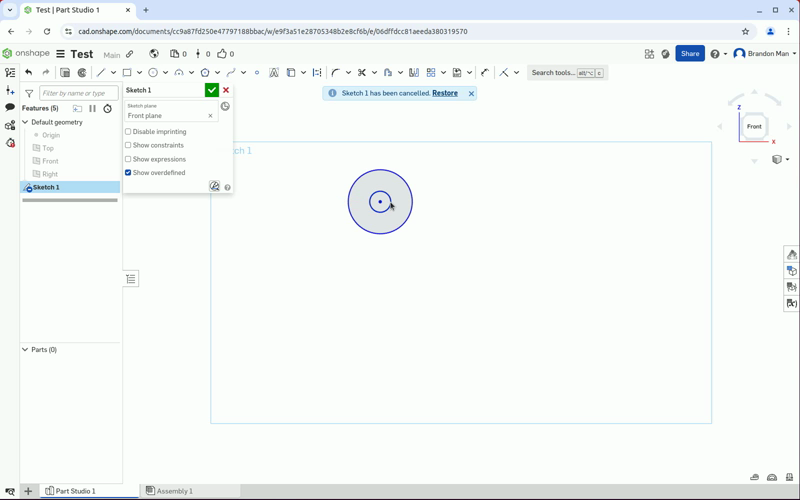
mouse_move(371, 180)
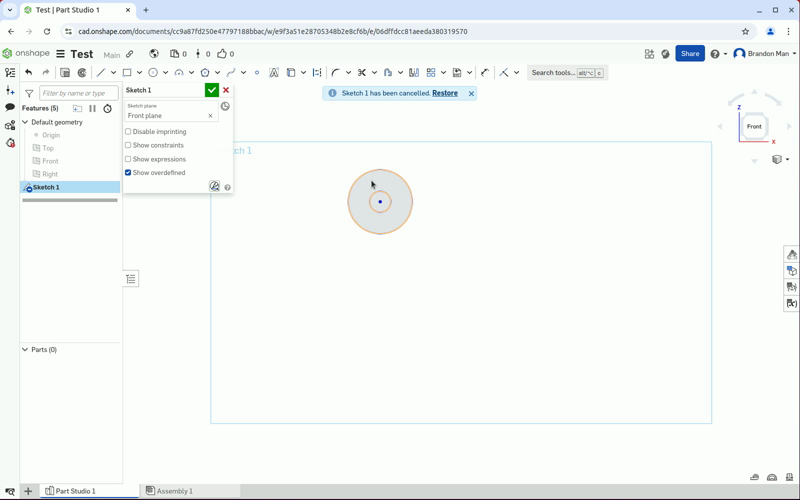
click(371, 180)
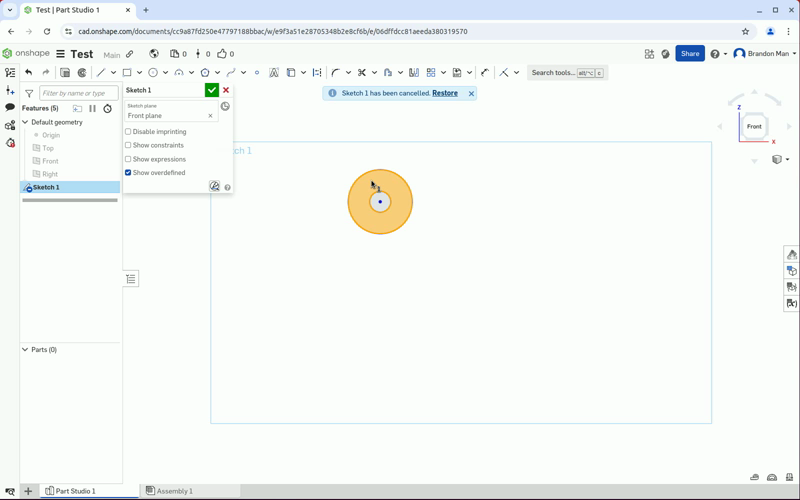
mouse_move(73, 352)
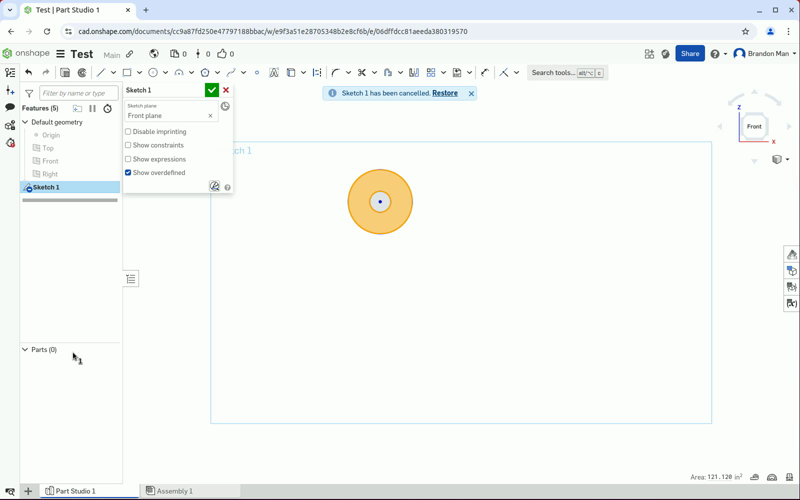
key(shift+y)
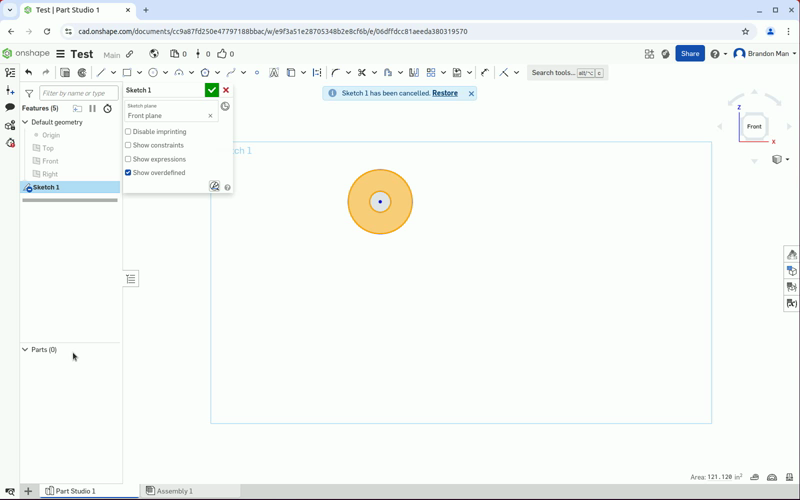
key(shift+e)
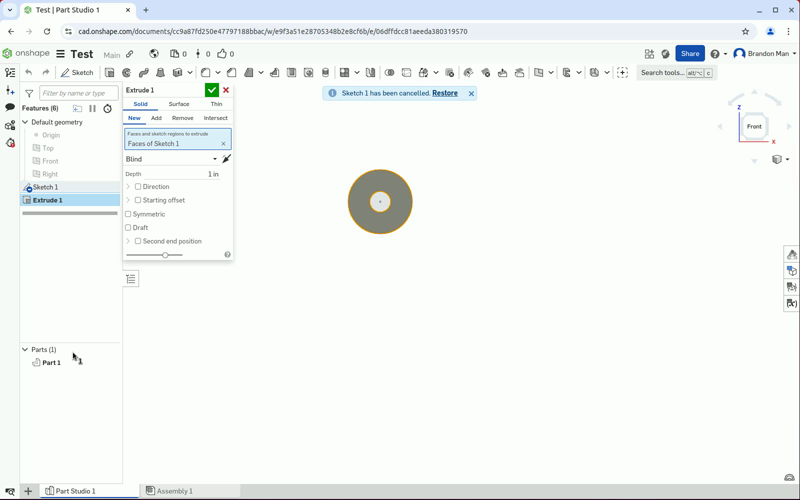
mouse_move(143, 106)
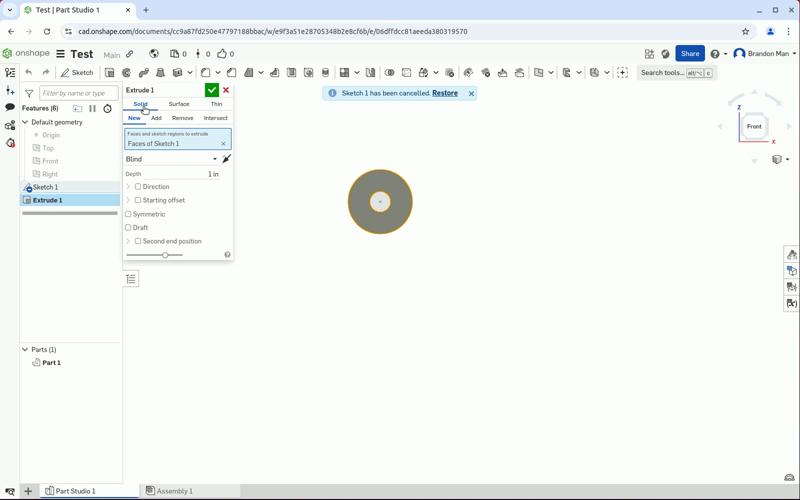
click(143, 106)
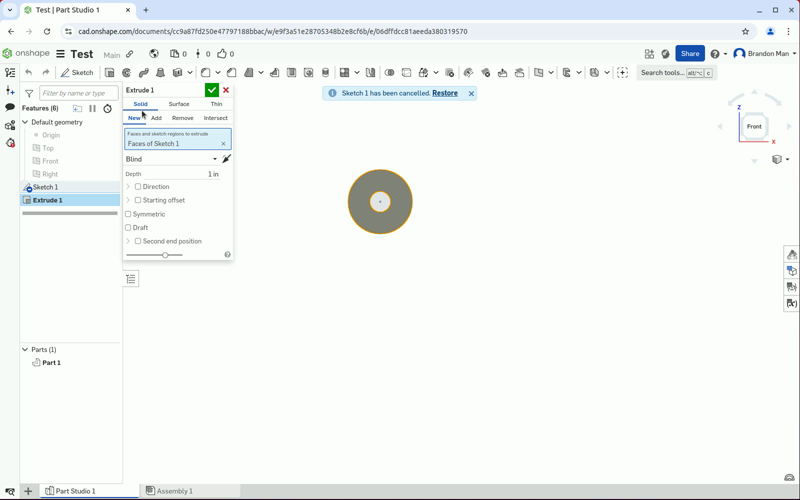
mouse_move(137, 120)
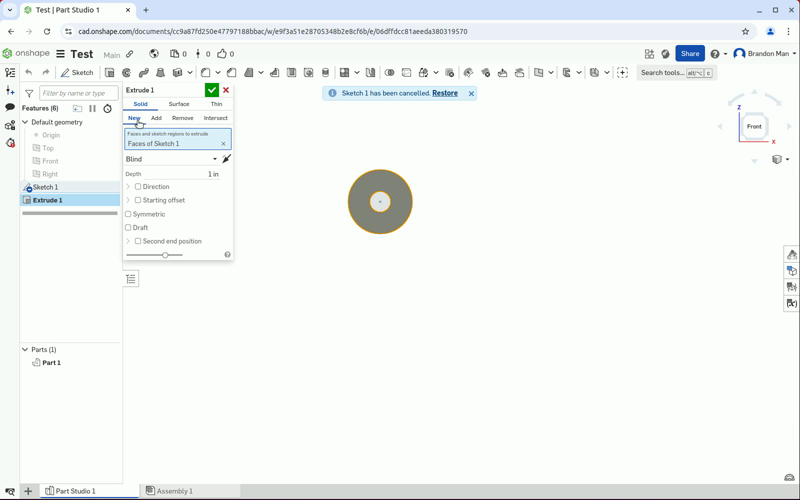
click(137, 120)
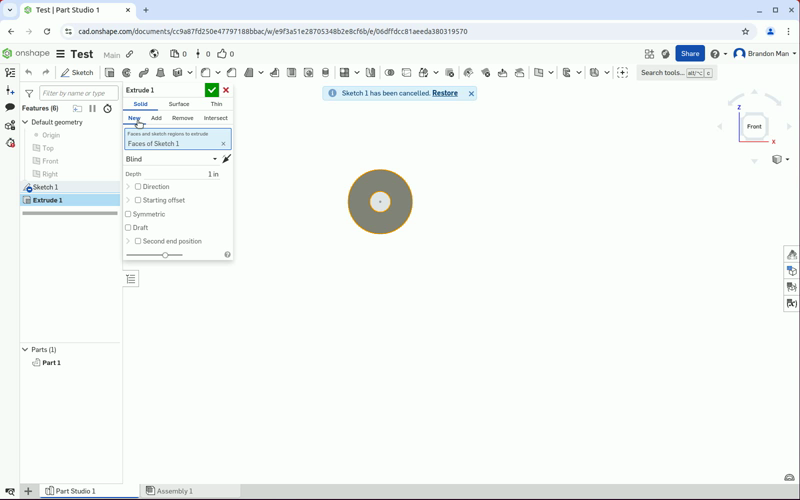
key(tab, 4)
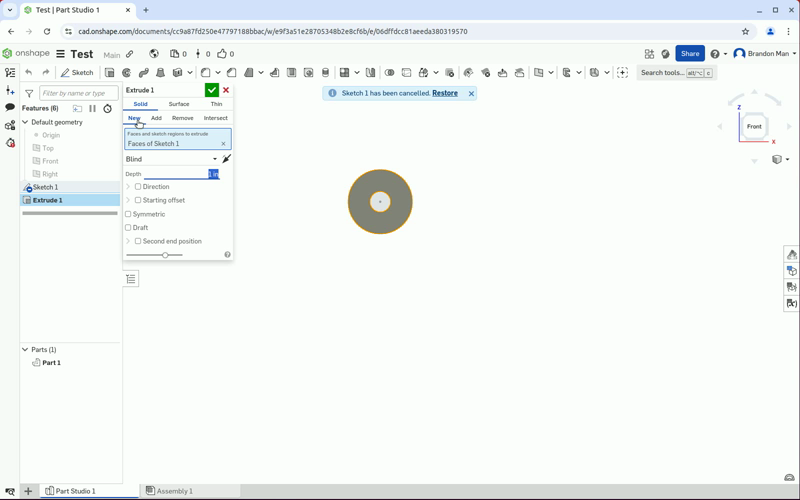
text(20.702)
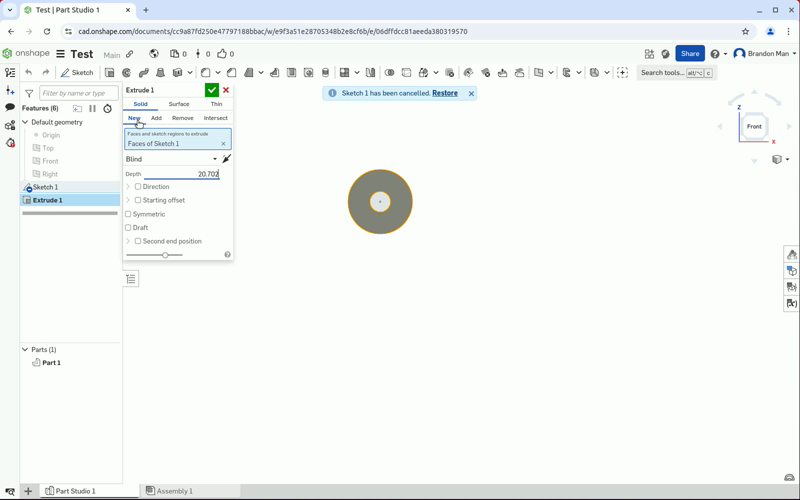
key(tab, 3)
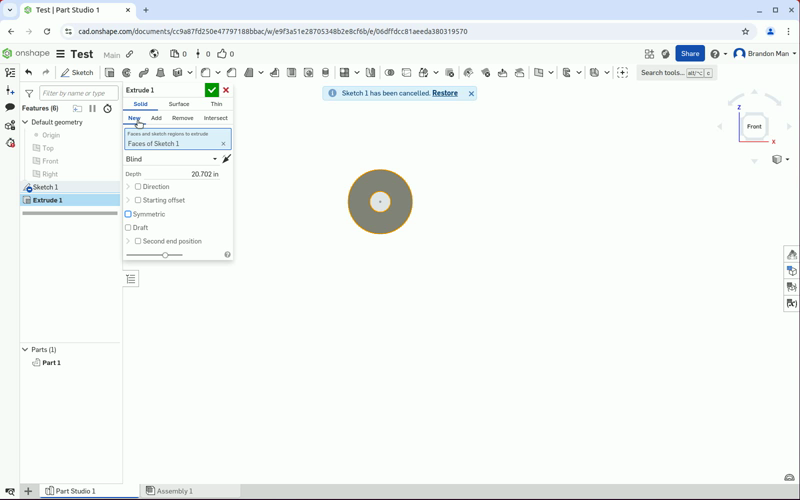
key(space)
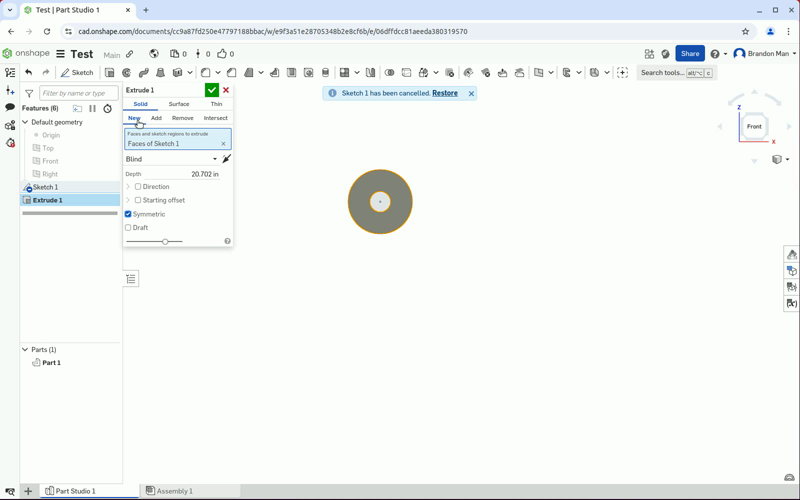
key(enter)
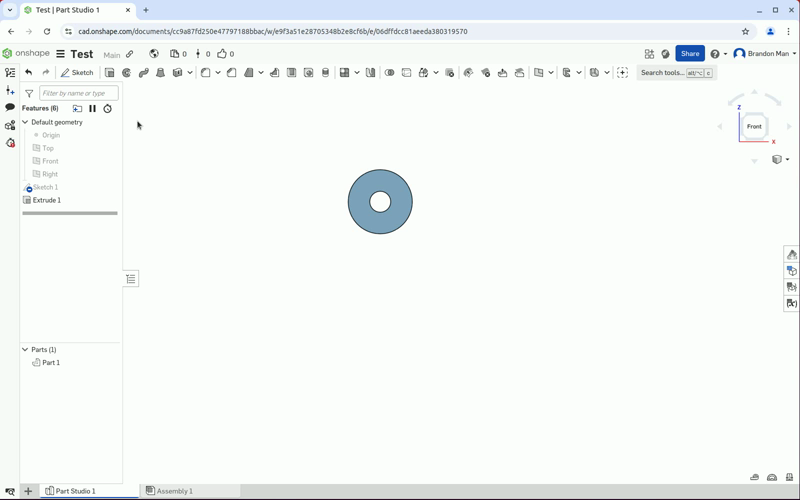
key(shift+h)
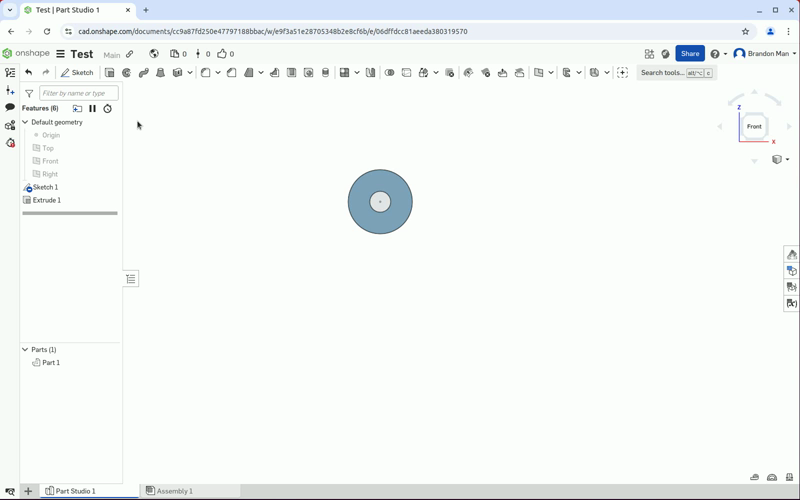
key(shift+h)
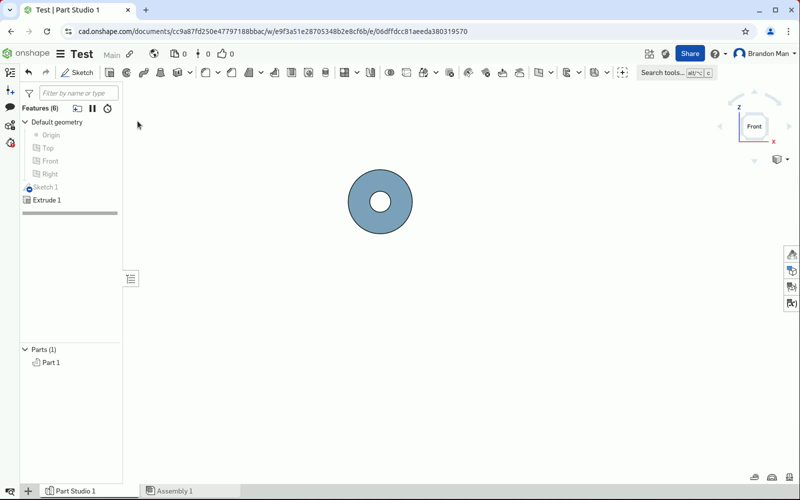
mouse_move(73, 189)
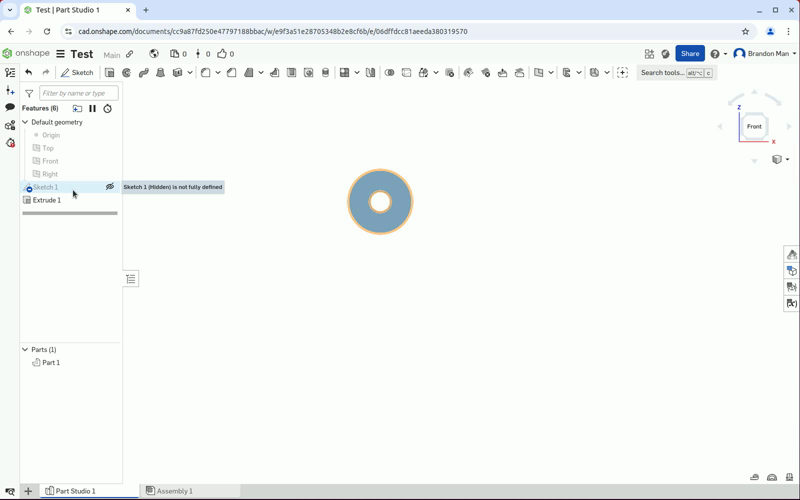
click(73, 189)
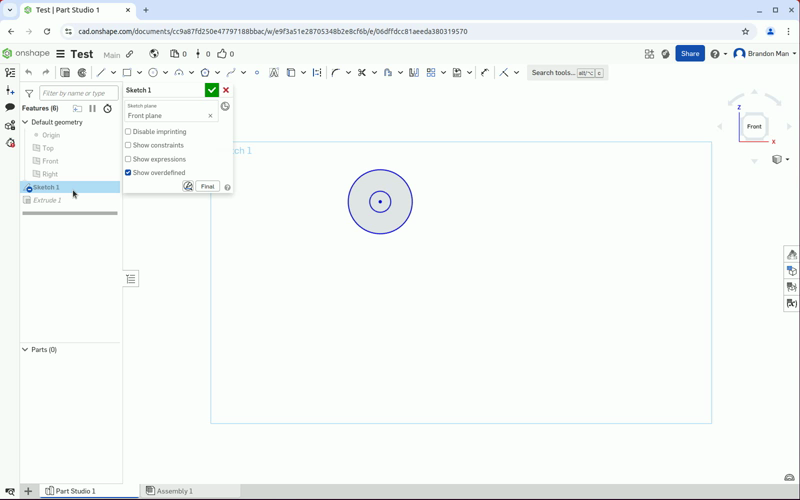
mouse_move(229, 92)
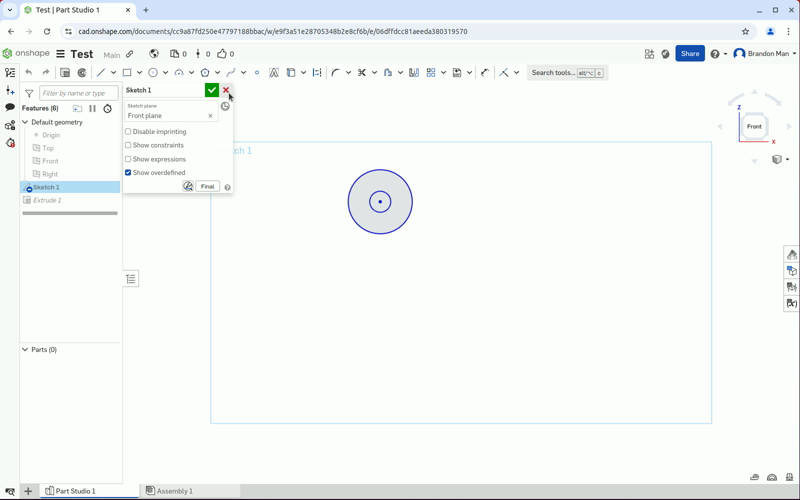
click(229, 92)
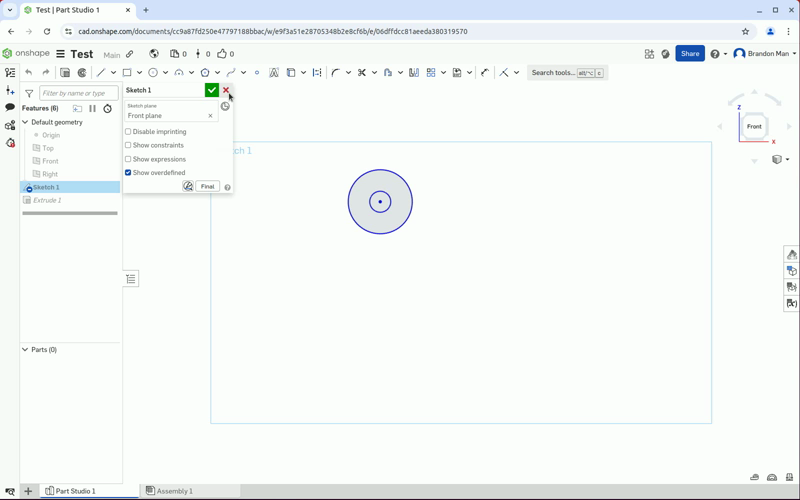
key(shift+s)
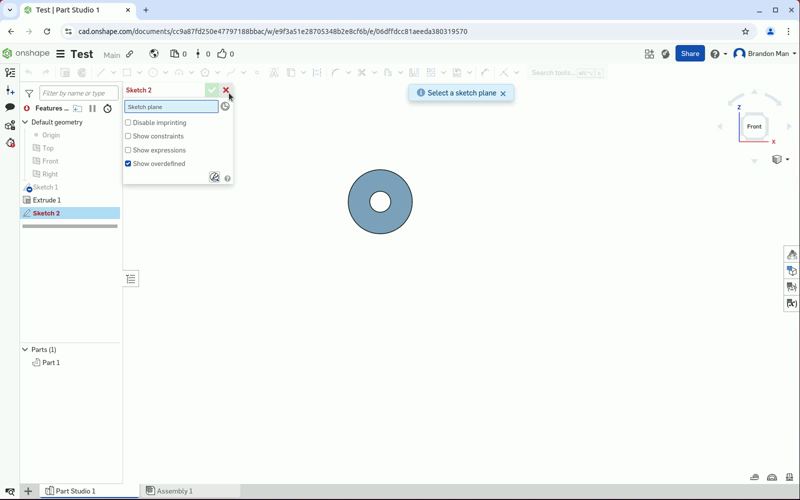
mouse_move(73, 163)
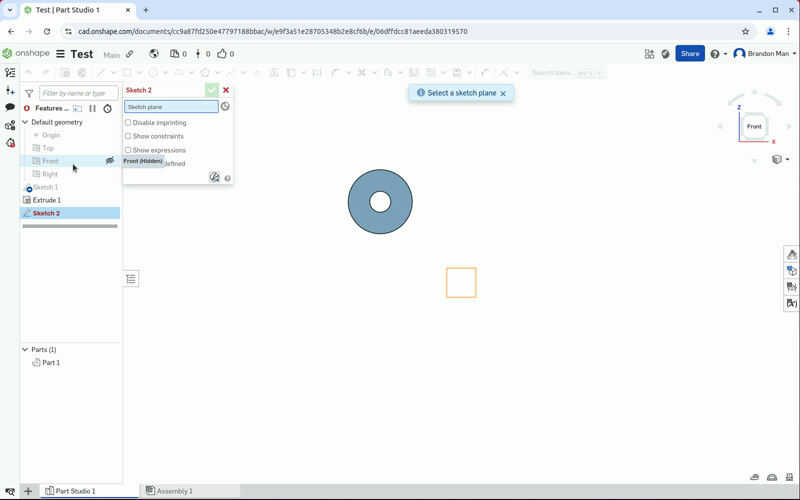
click(73, 163)
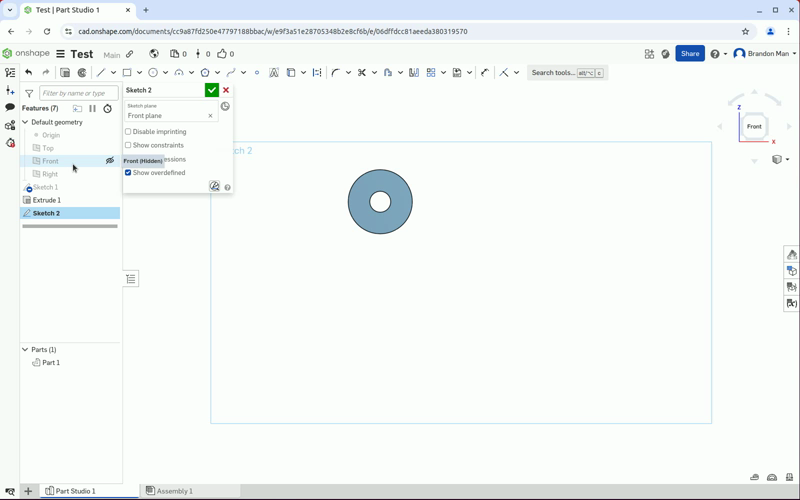
mouse_move(73, 352)
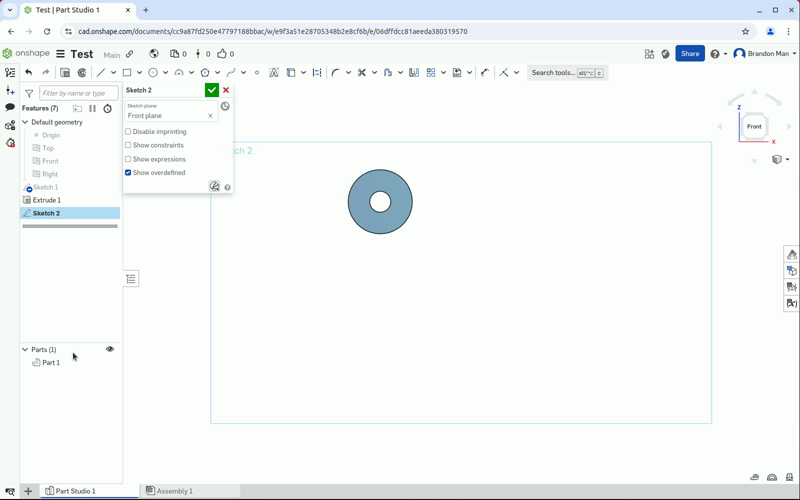
key(y)
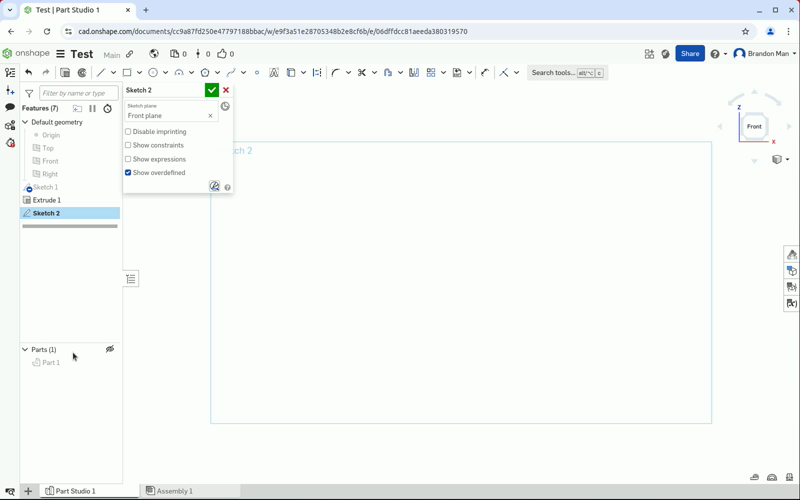
key(l)
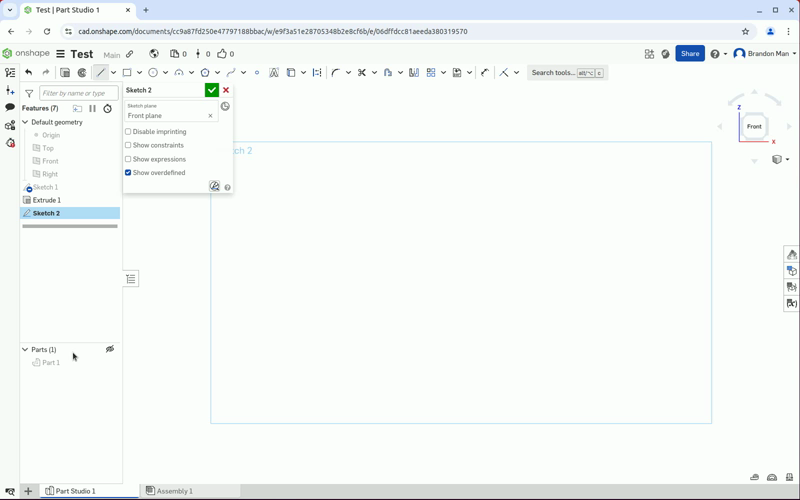
key_down(shift)
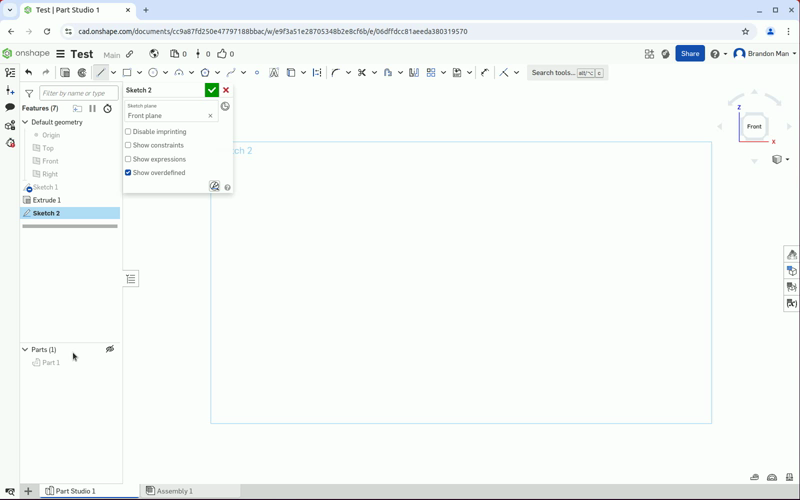
mouse_move(359, 226)
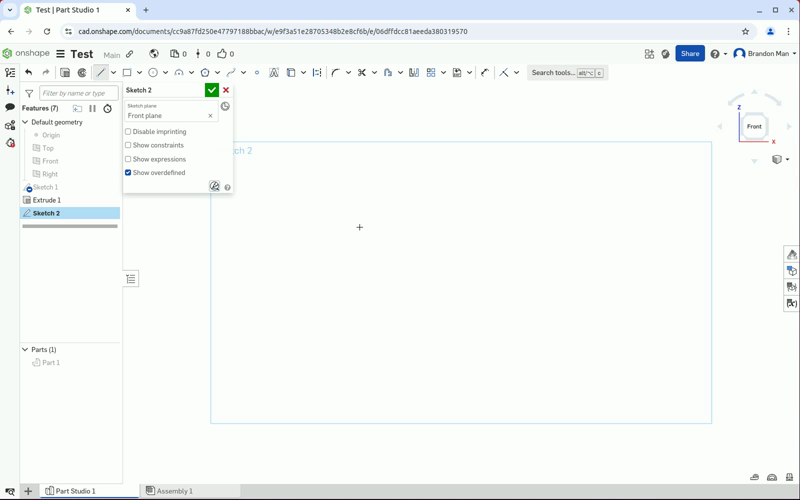
click(359, 226)
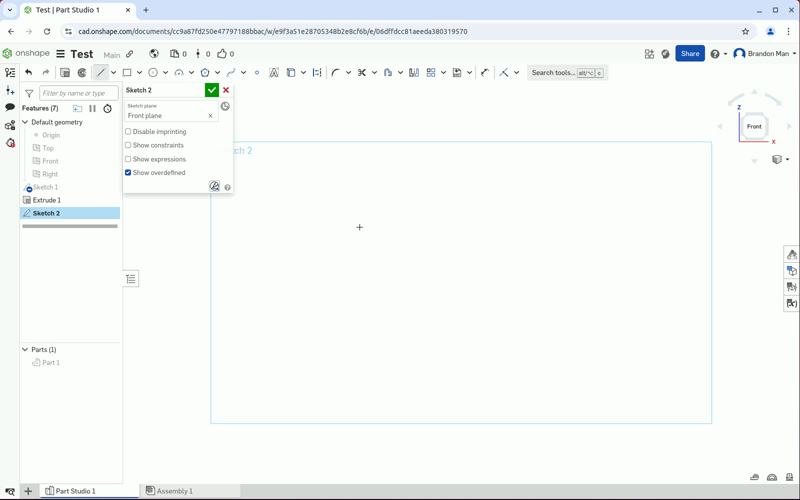
key_up(shift)
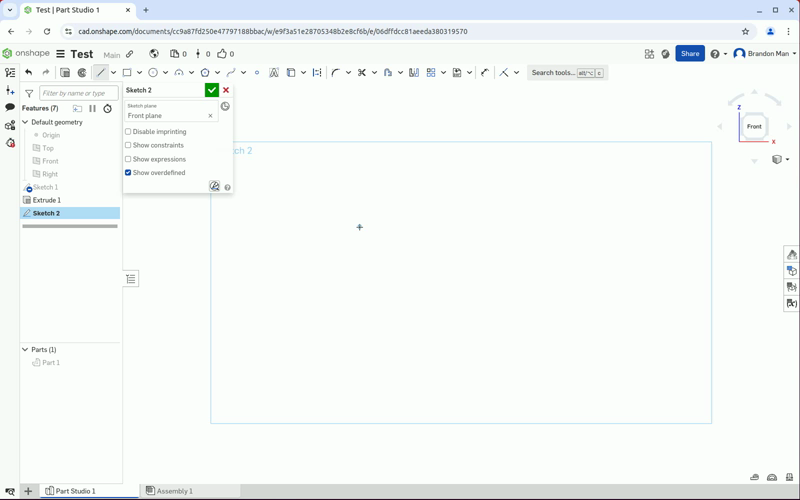
key_down(shift)
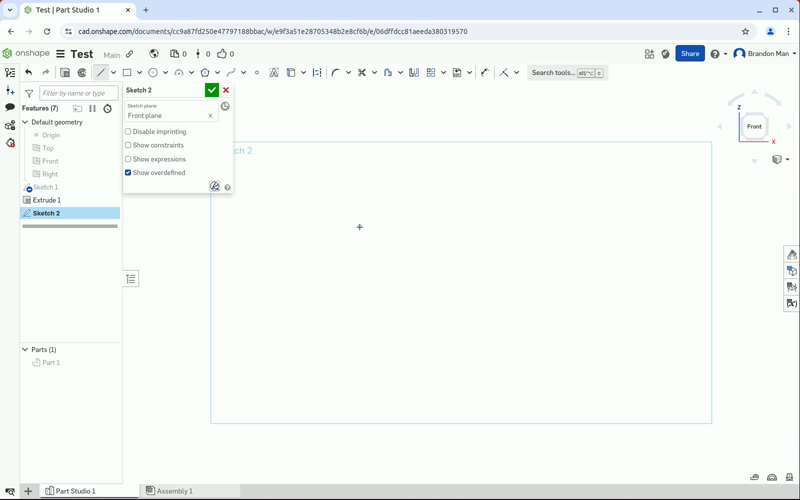
mouse_move(448, 298)
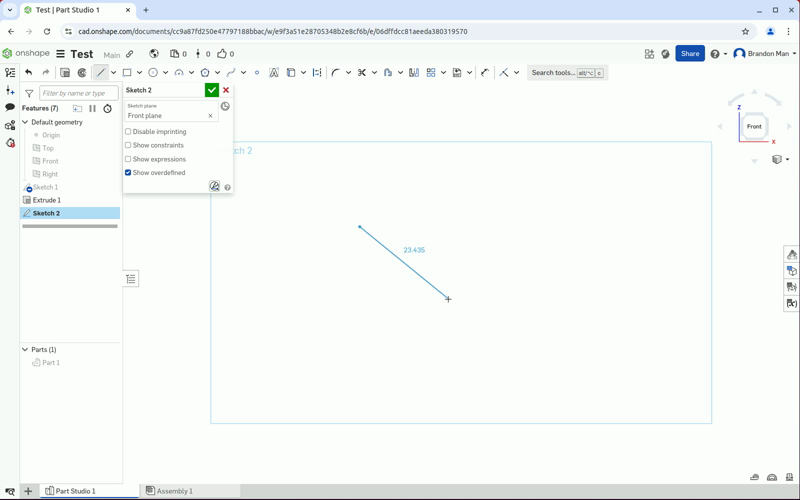
click(448, 298)
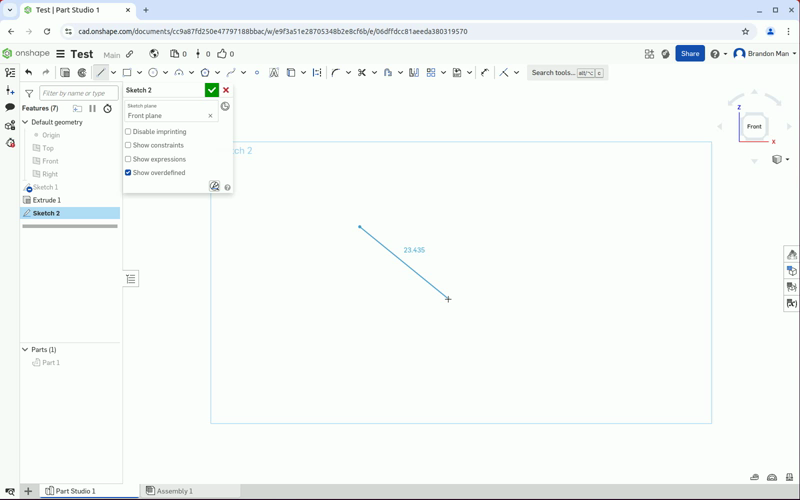
key_up(shift)
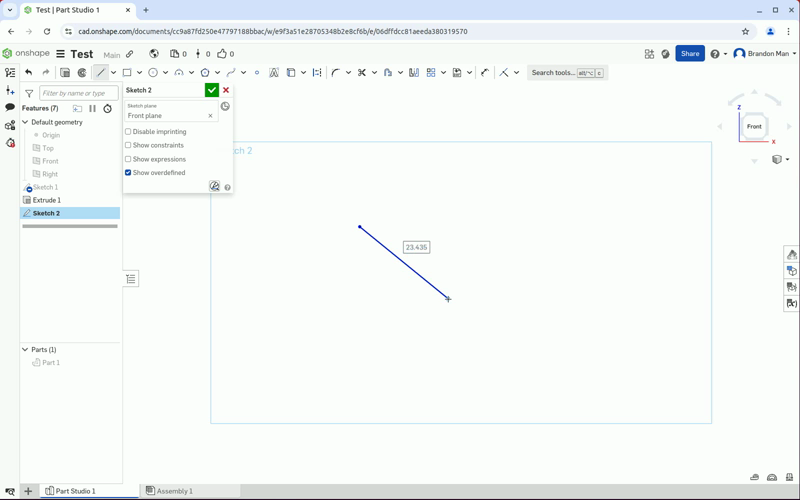
key(esc)
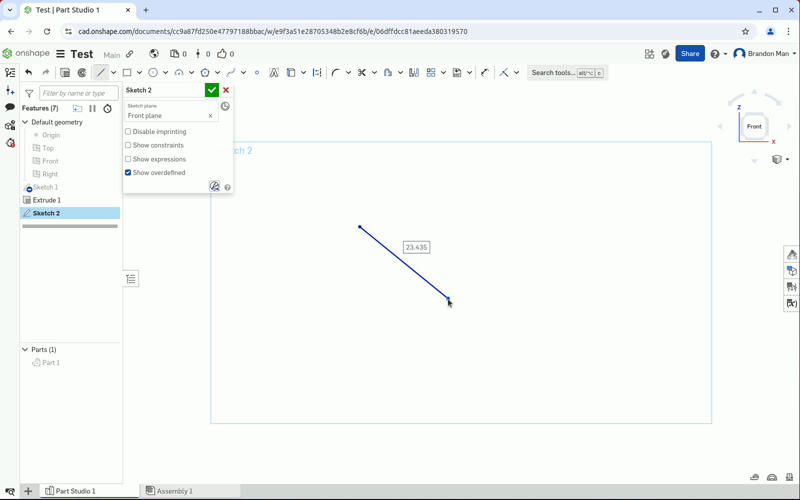
key(a)
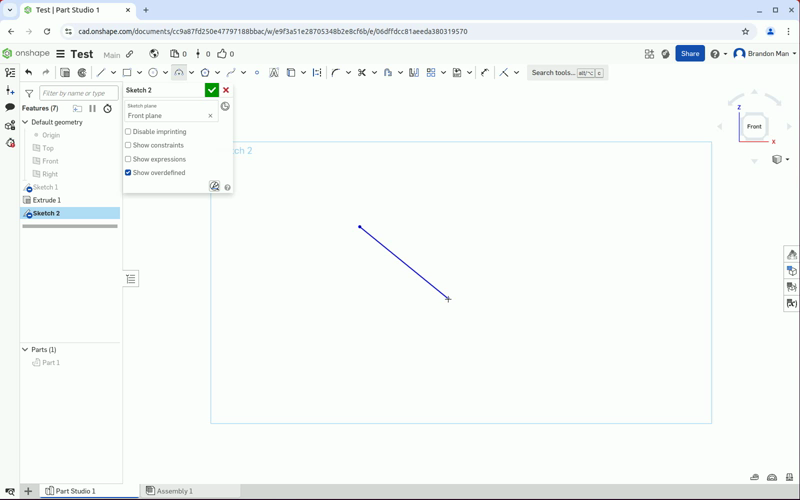
mouse_move(448, 298)
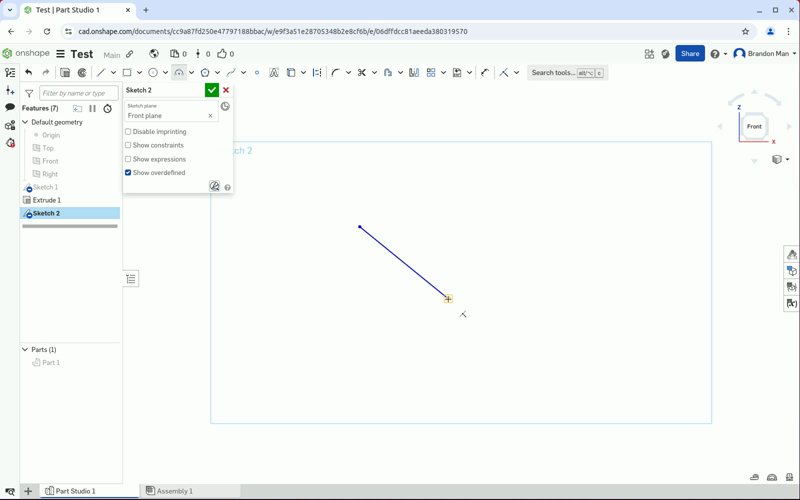
click(448, 298)
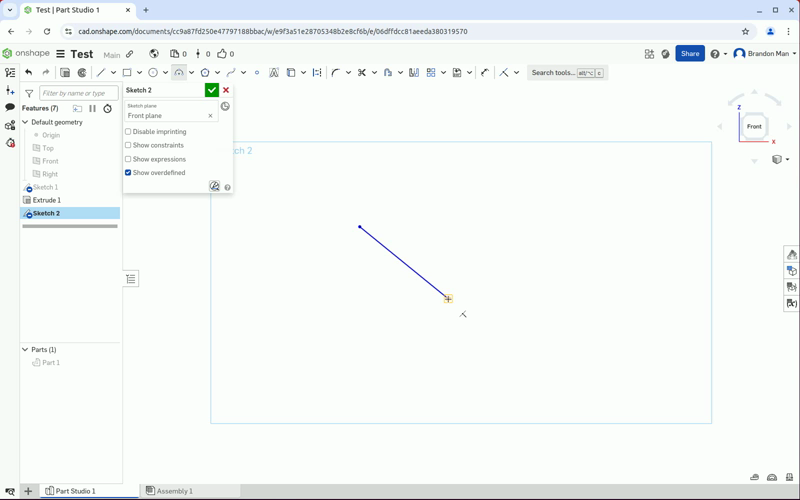
key_down(shift)
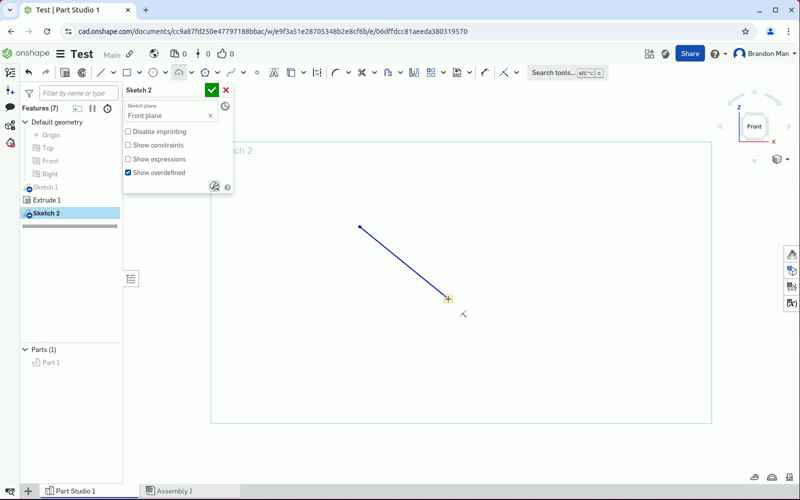
mouse_move(470, 300)
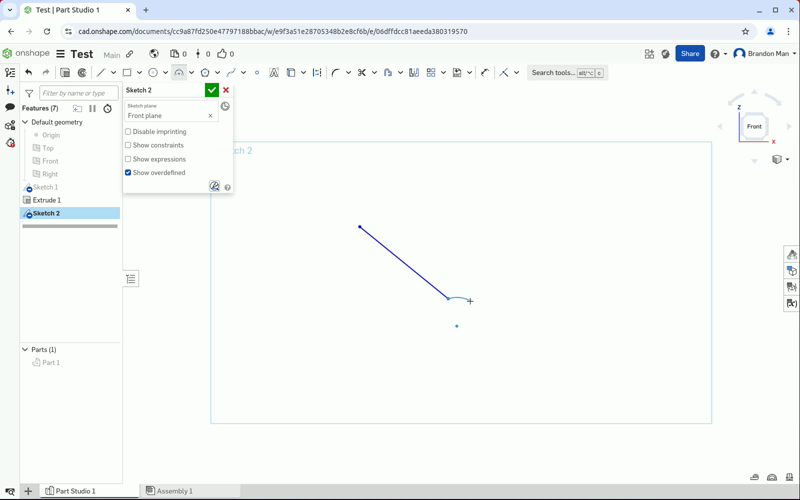
click(470, 300)
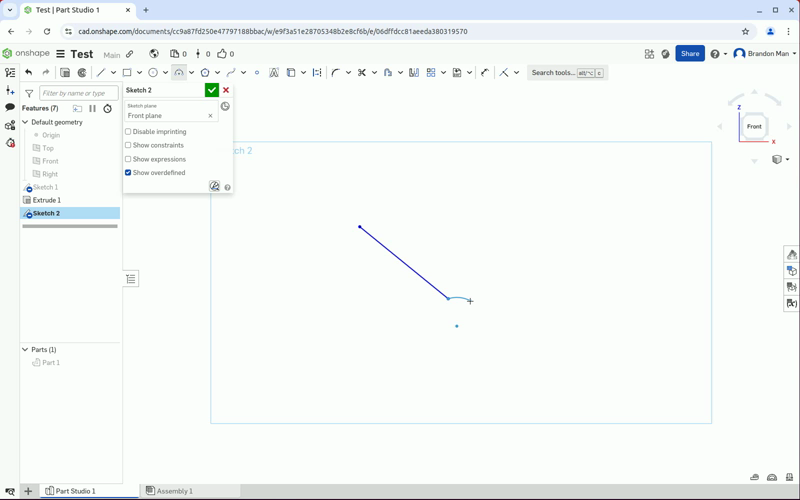
mouse_move(462, 262)
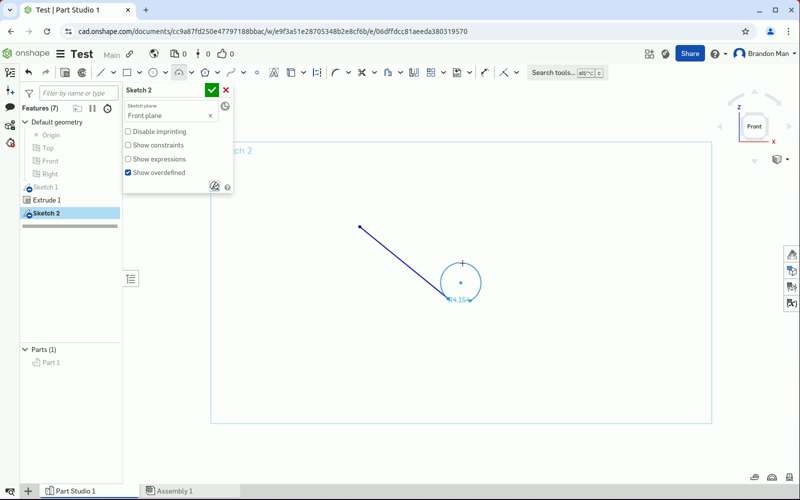
click(462, 262)
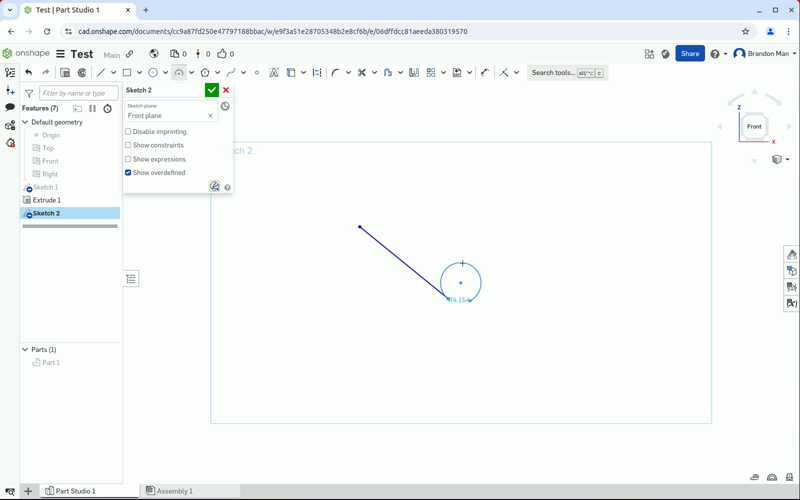
key_up(shift)
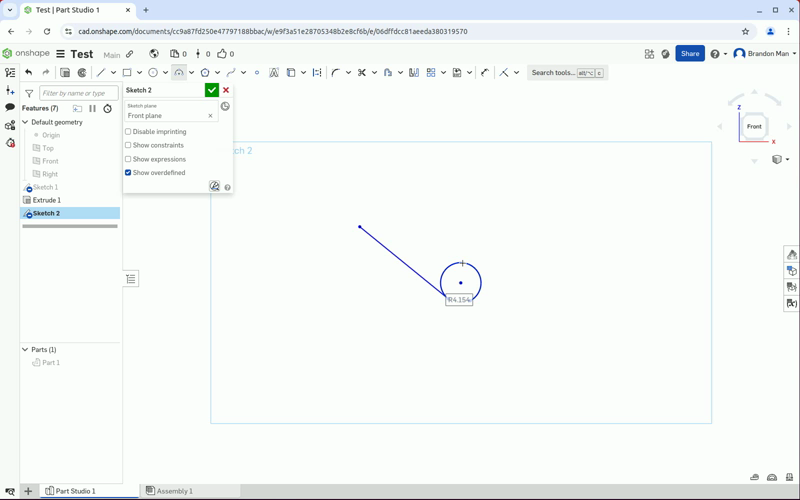
key(esc)
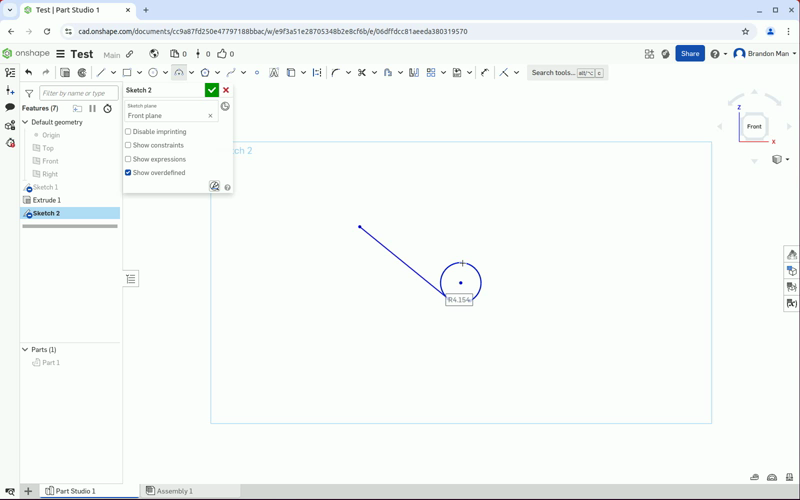
key(l)
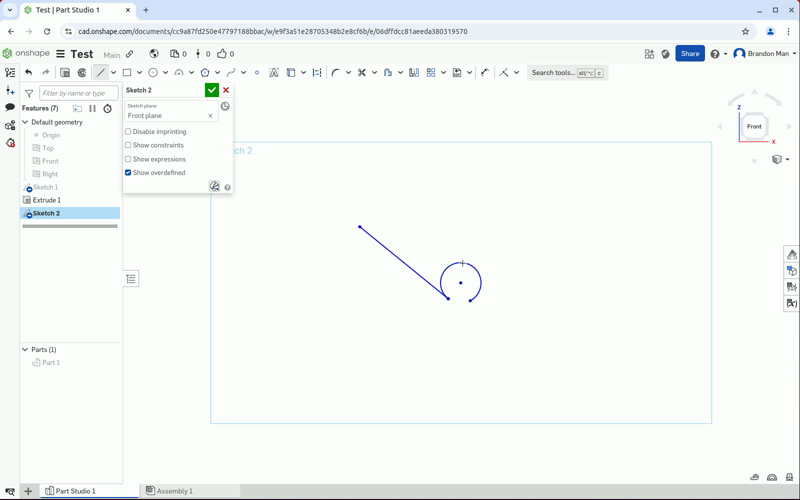
mouse_move(470, 300)
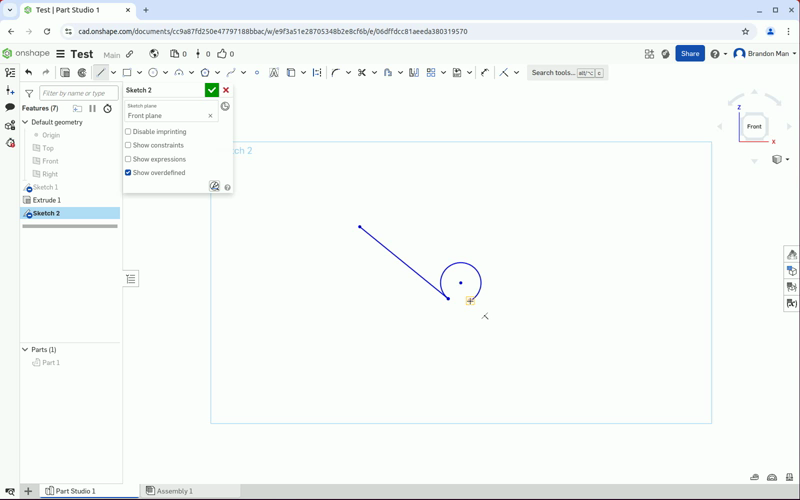
click(470, 300)
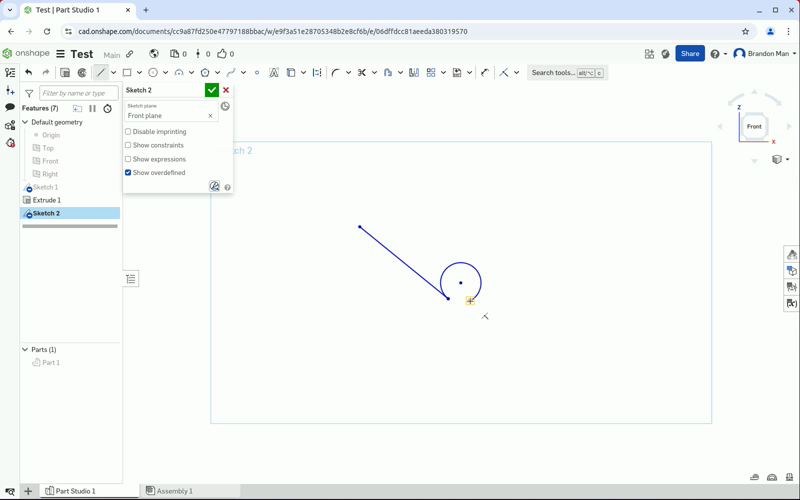
key_down(shift)
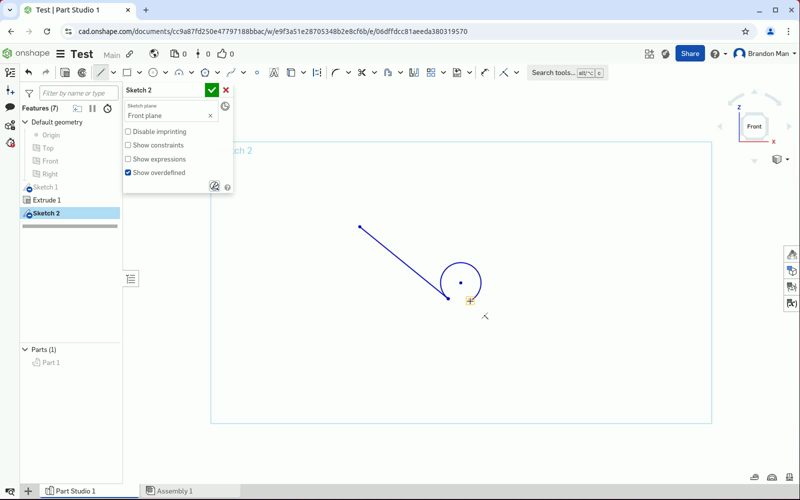
mouse_move(550, 260)
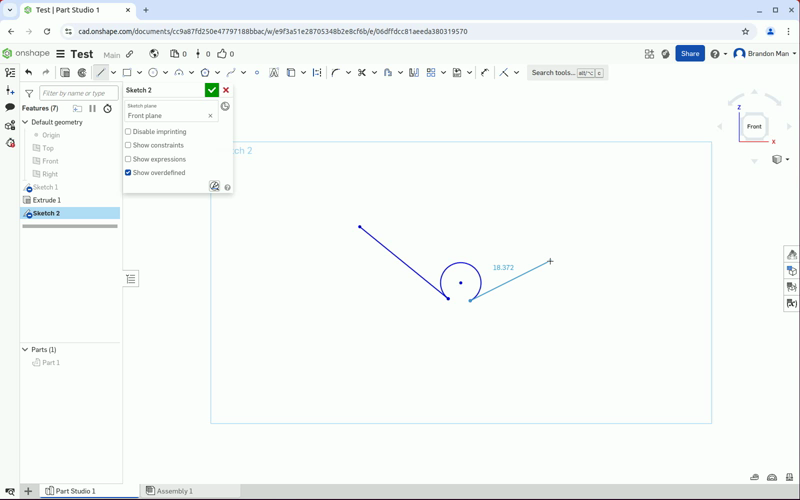
click(550, 260)
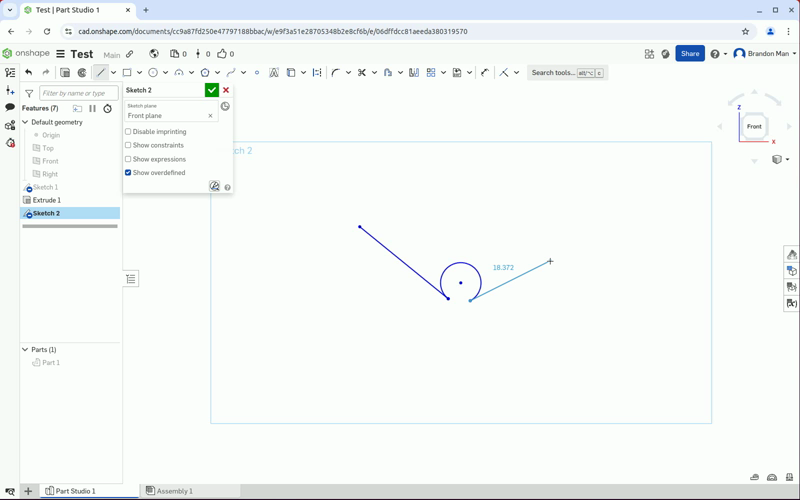
key_up(shift)
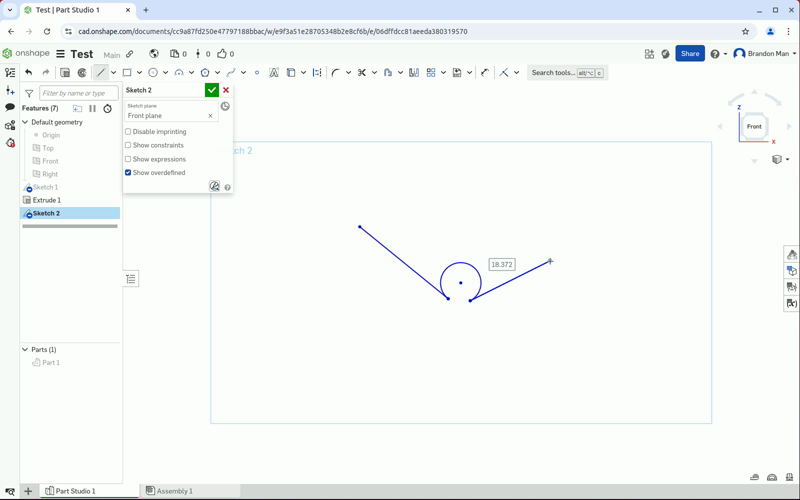
key(esc)
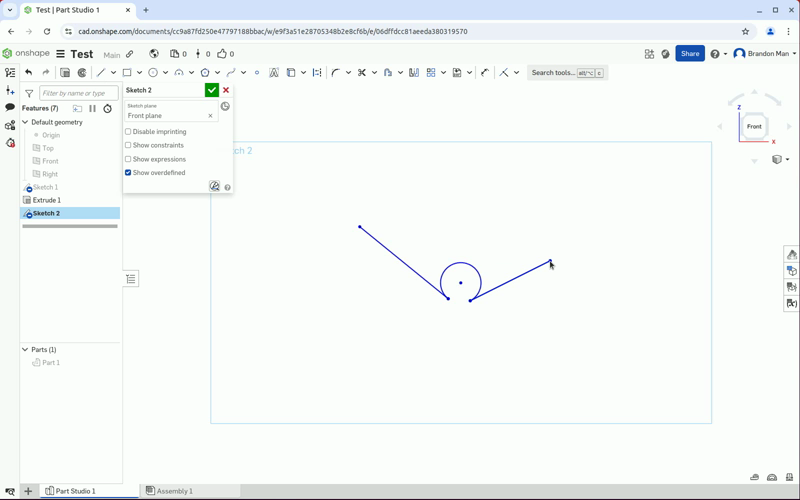
key(a)
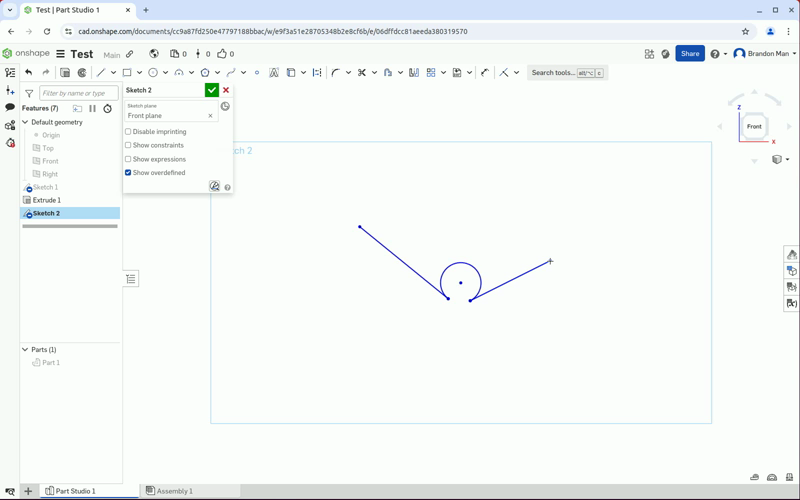
mouse_move(550, 260)
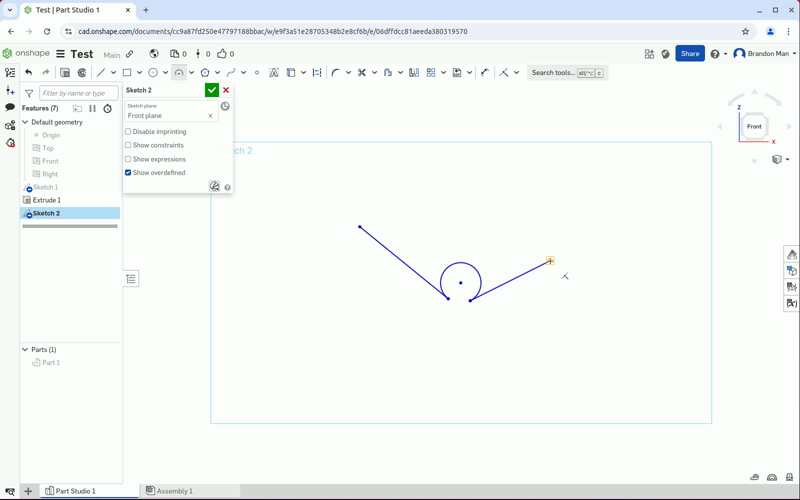
click(550, 260)
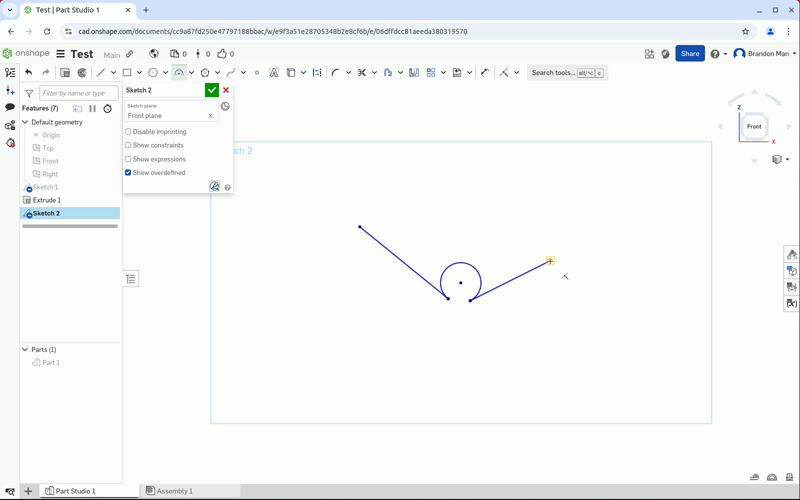
key_down(shift)
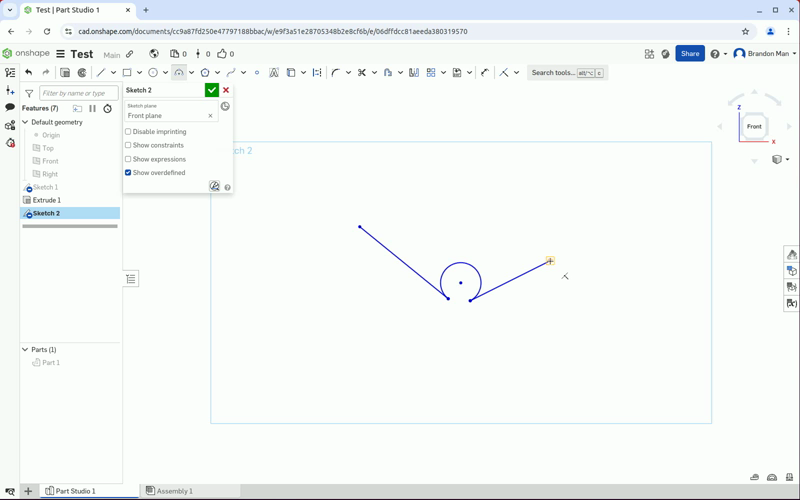
mouse_move(532, 224)
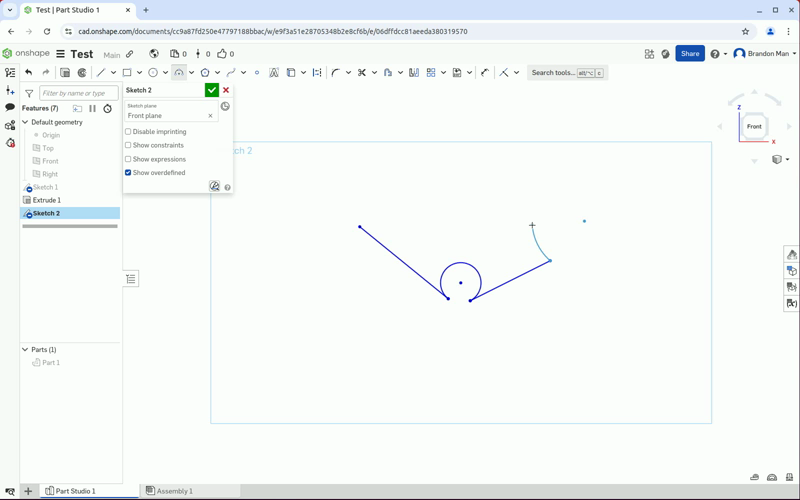
click(532, 224)
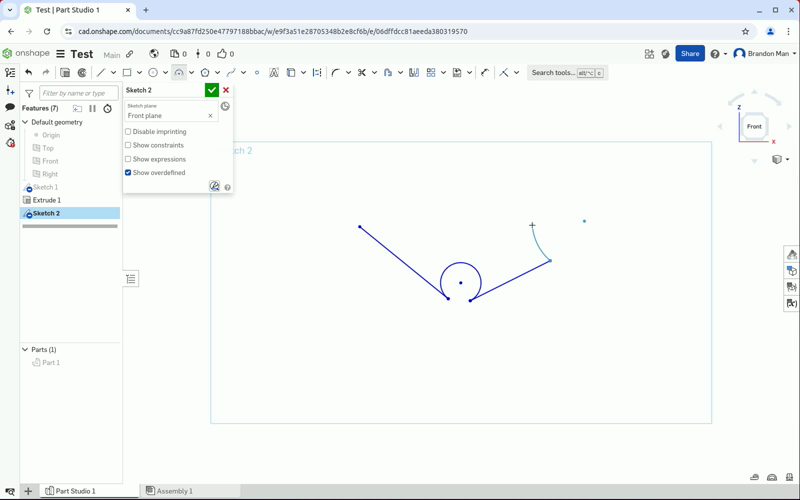
mouse_move(523, 251)
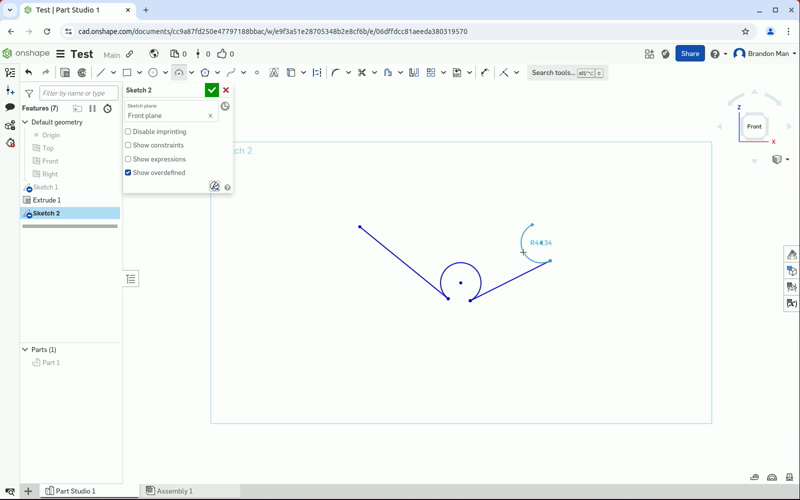
click(523, 251)
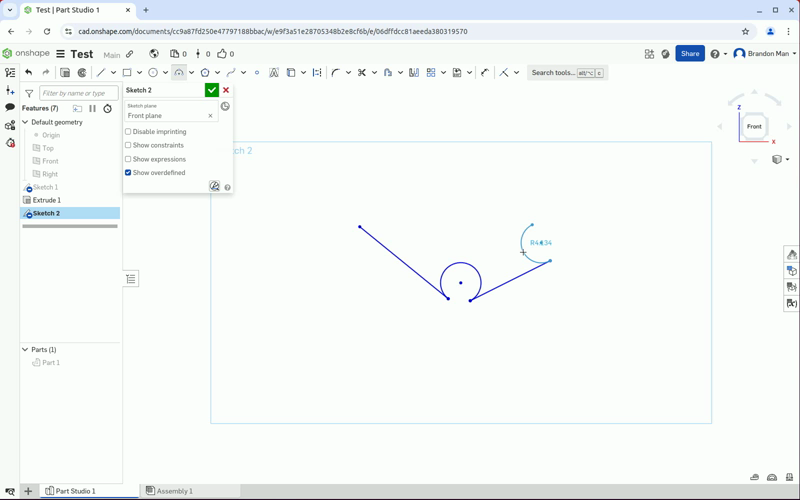
key_up(shift)
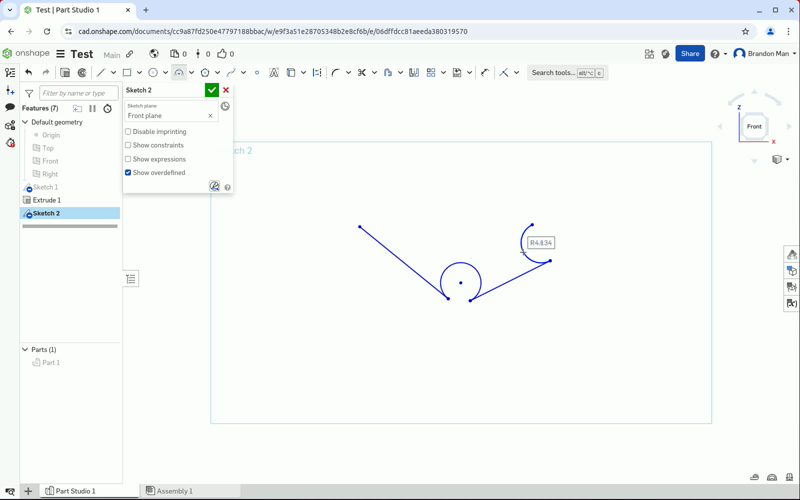
key(esc)
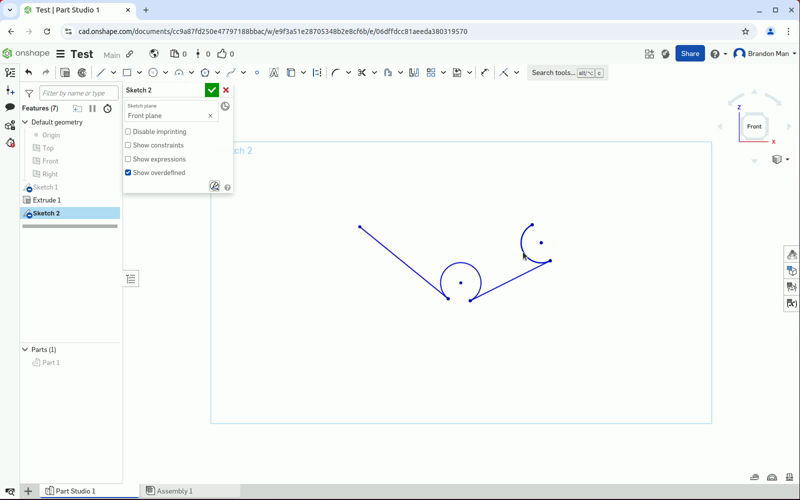
key(l)
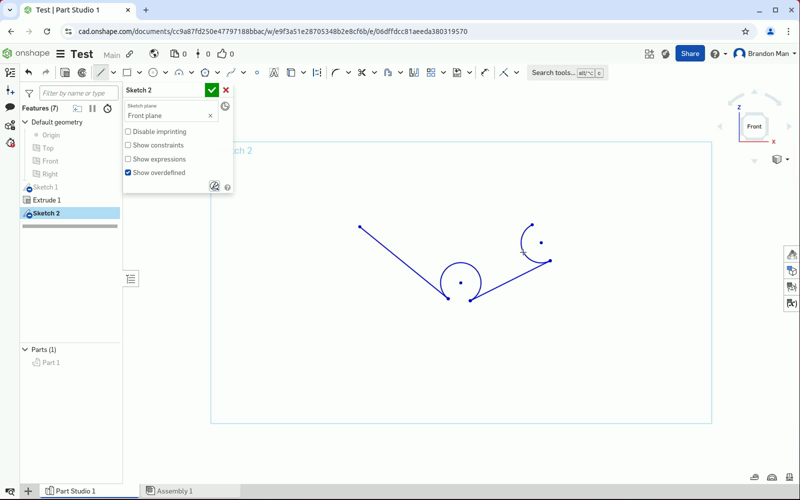
mouse_move(532, 224)
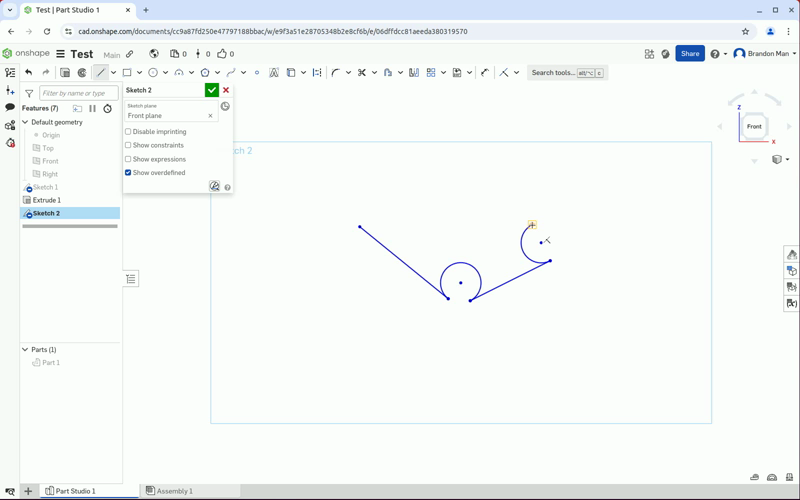
click(532, 224)
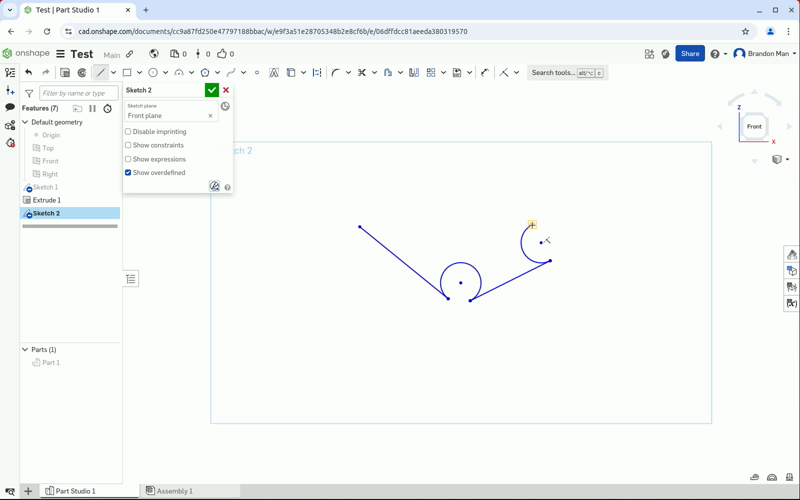
key_down(shift)
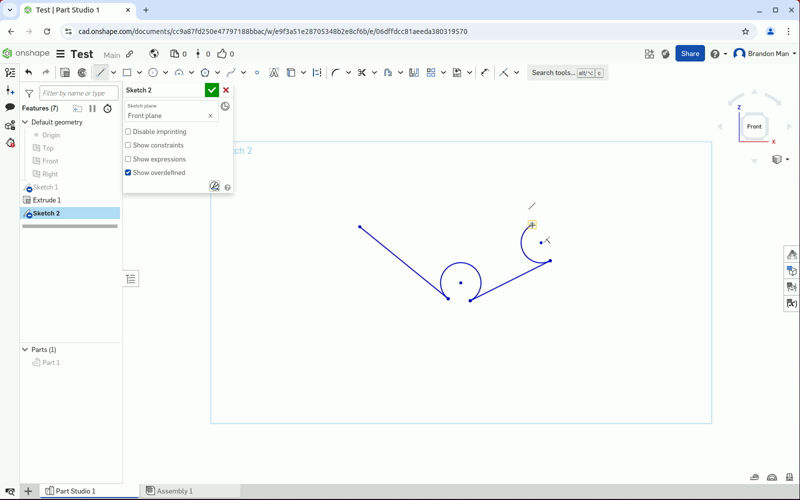
mouse_move(562, 224)
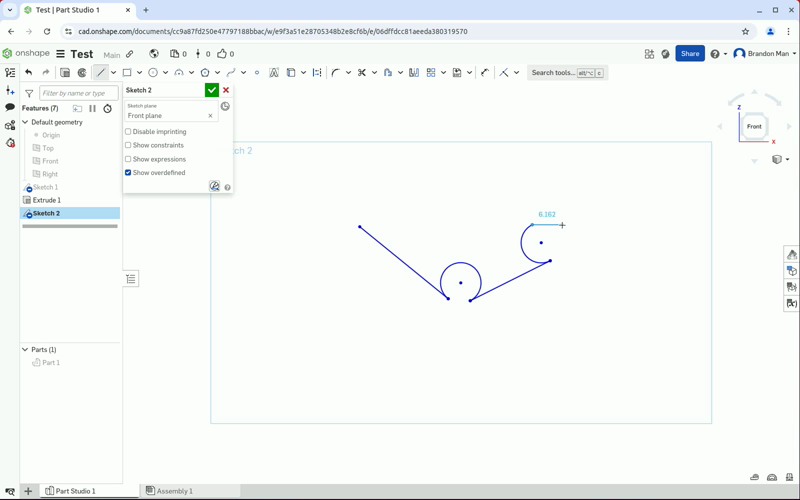
mouse_move(510, 234)
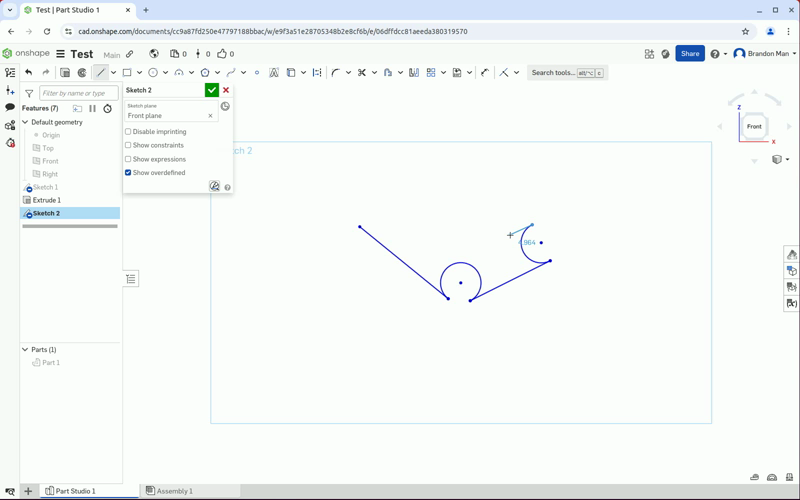
click(510, 234)
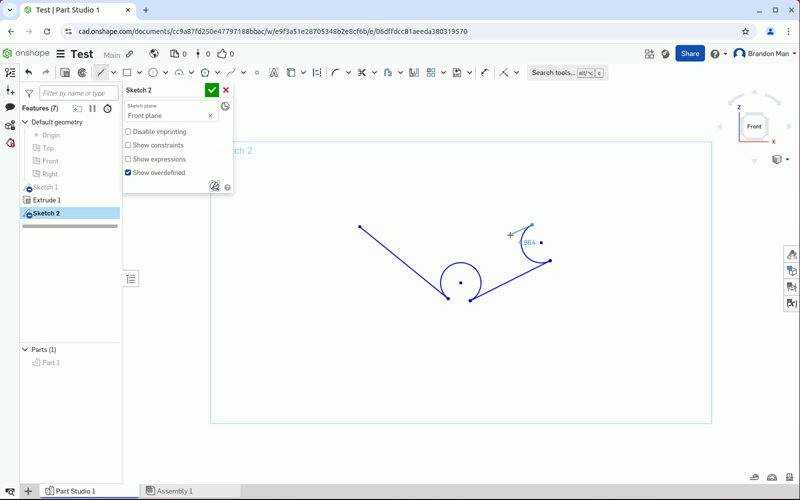
key_up(shift)
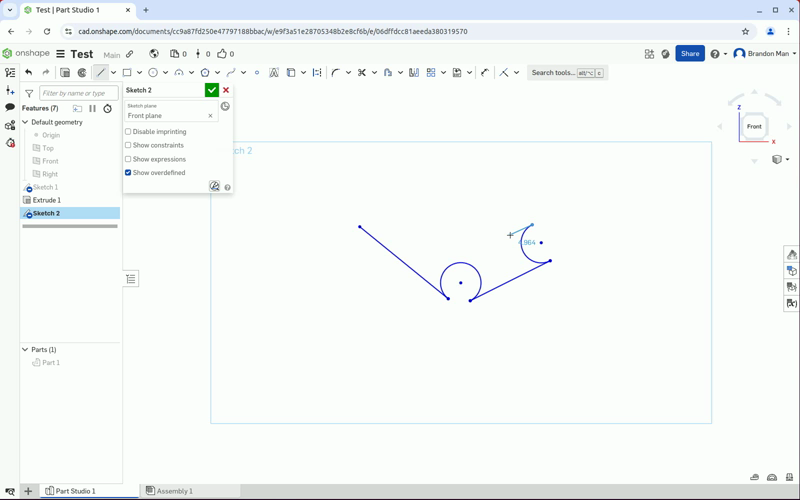
key(esc)
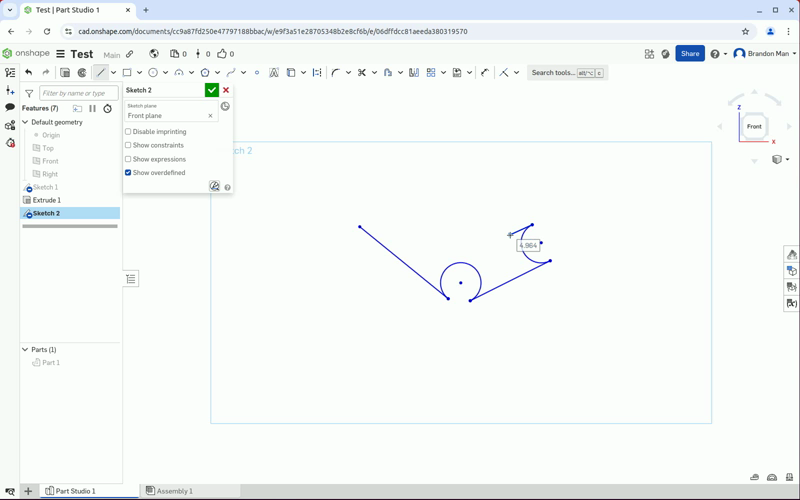
key(a)
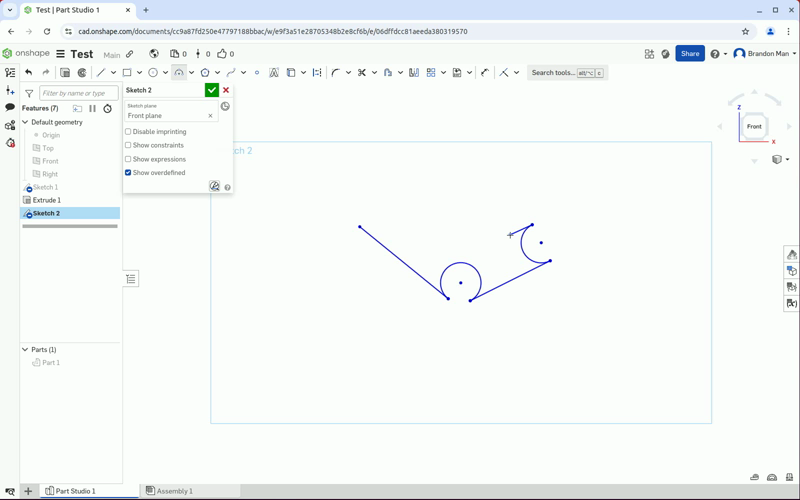
mouse_move(510, 234)
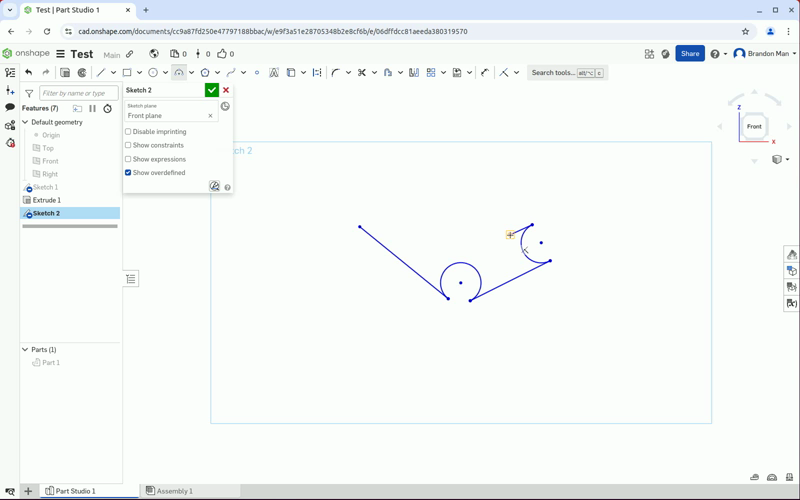
click(510, 234)
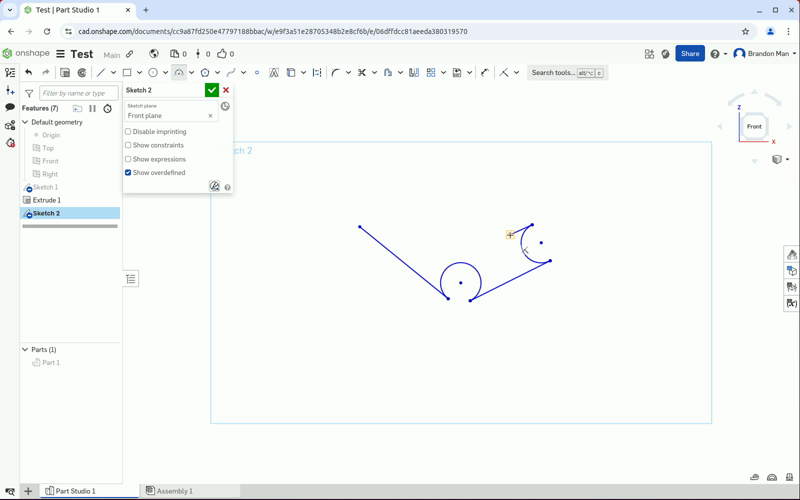
key_down(shift)
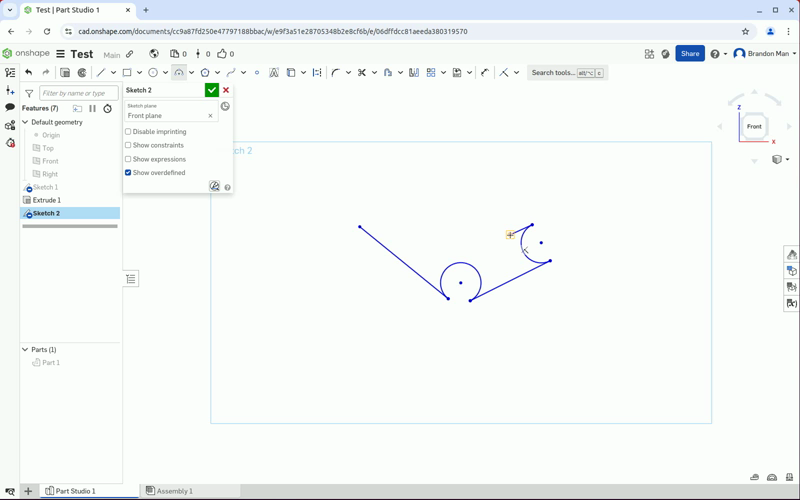
mouse_move(437, 220)
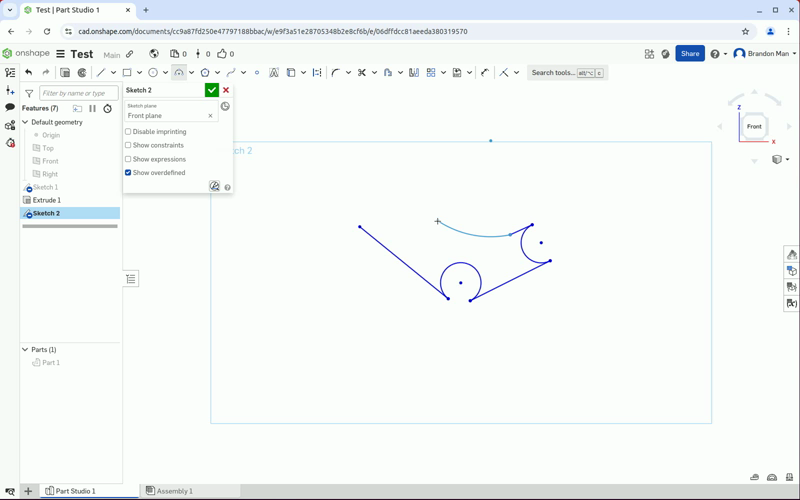
click(437, 220)
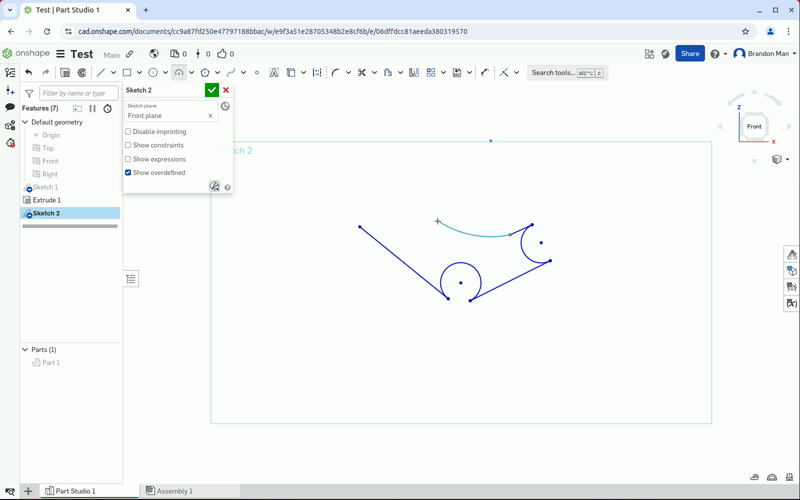
mouse_move(471, 240)
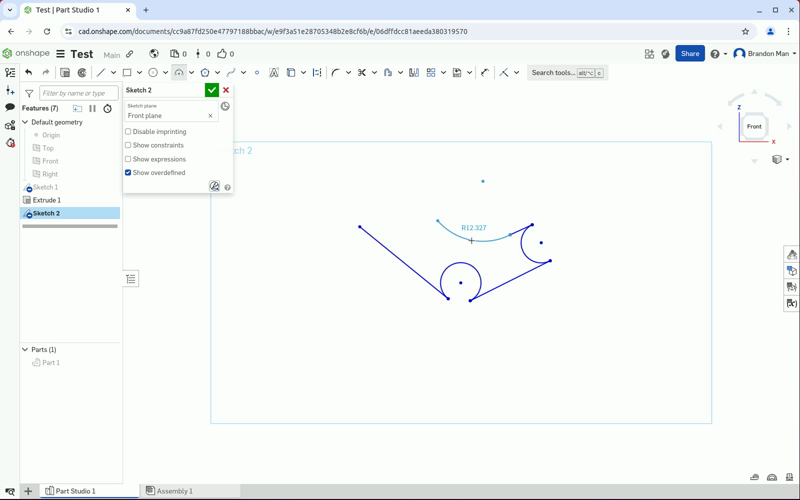
click(471, 240)
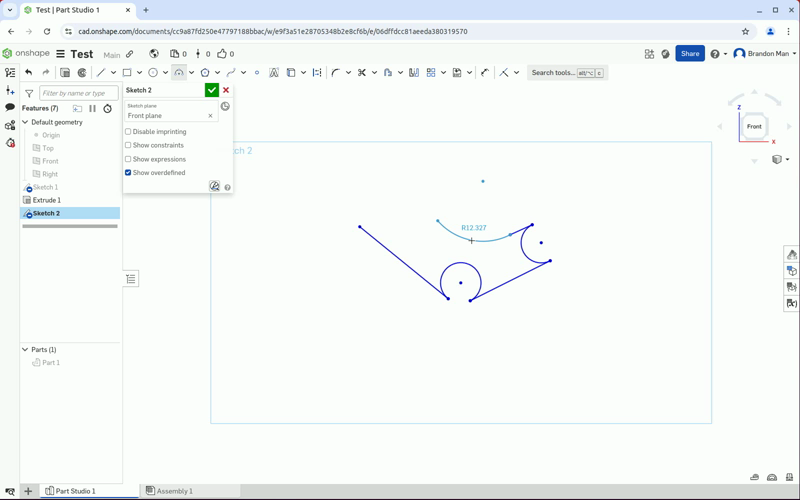
key_up(shift)
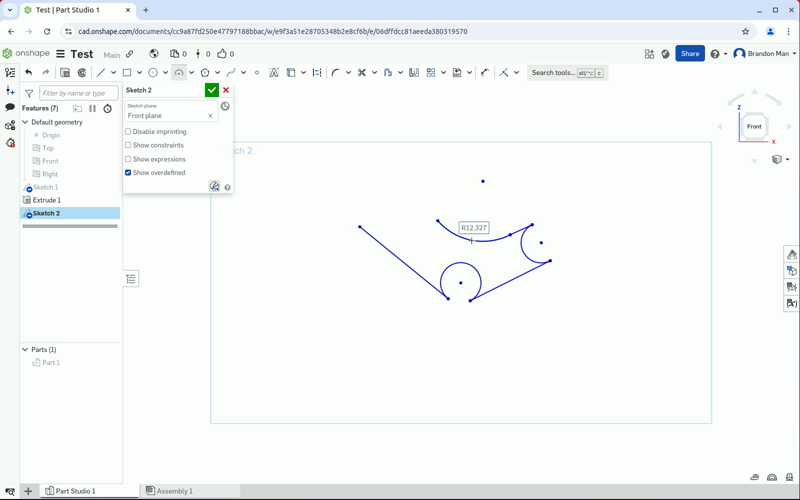
key(esc)
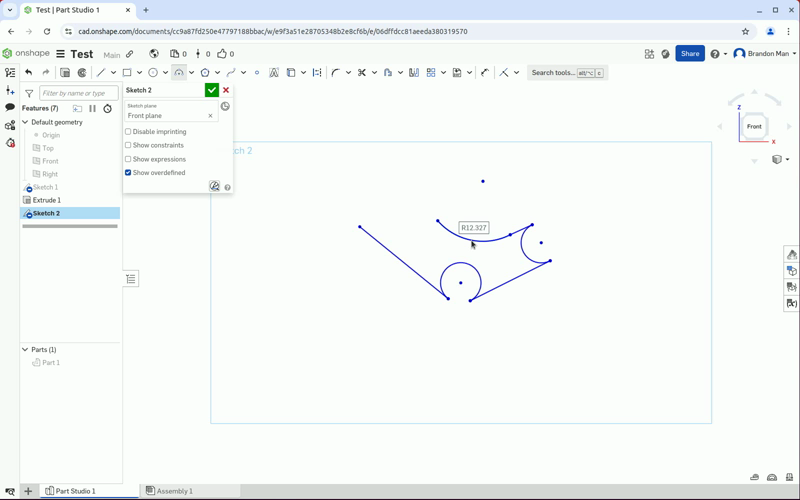
key(l)
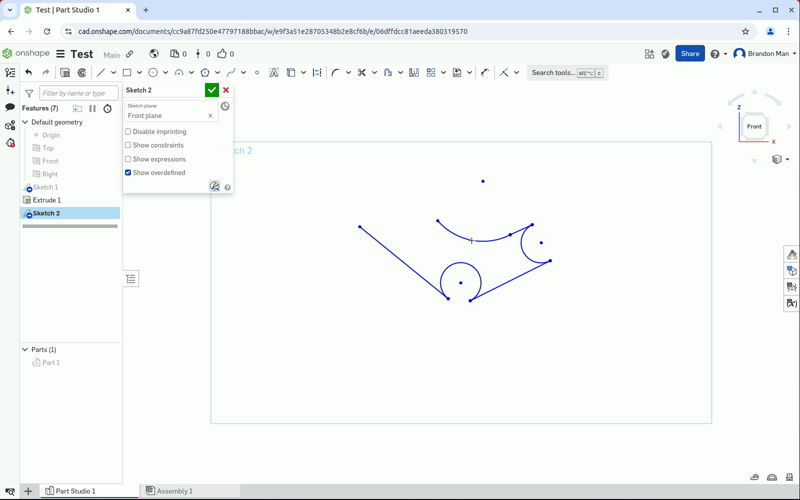
mouse_move(437, 220)
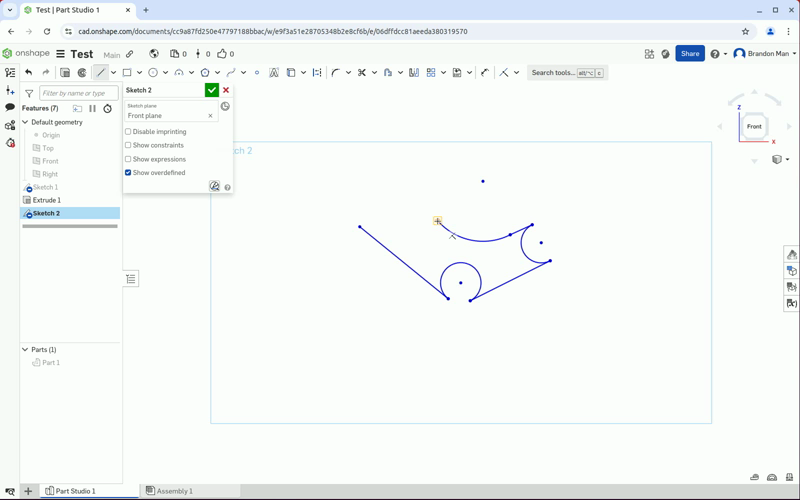
click(437, 220)
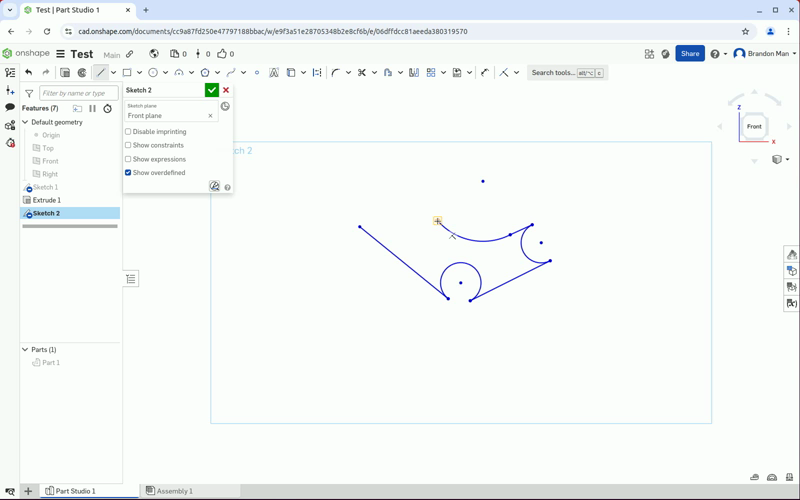
key_down(shift)
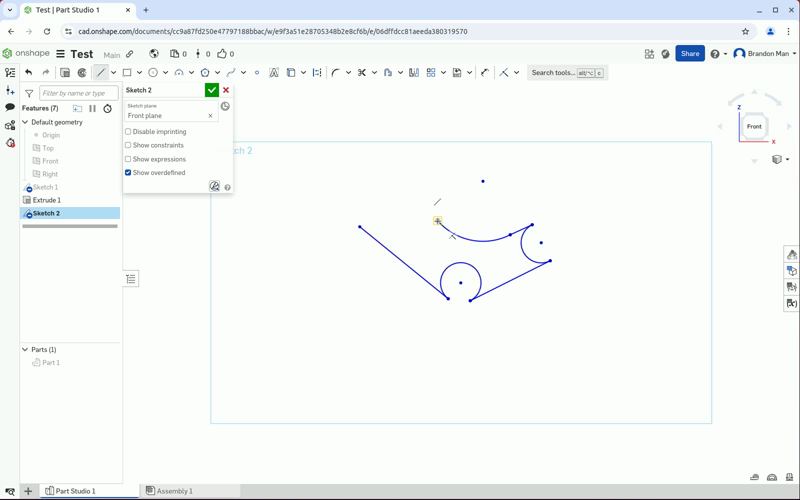
mouse_move(467, 220)
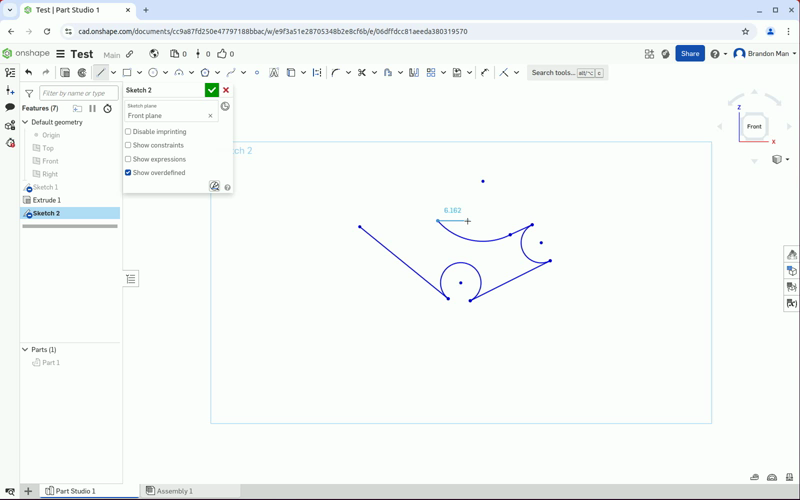
mouse_move(404, 182)
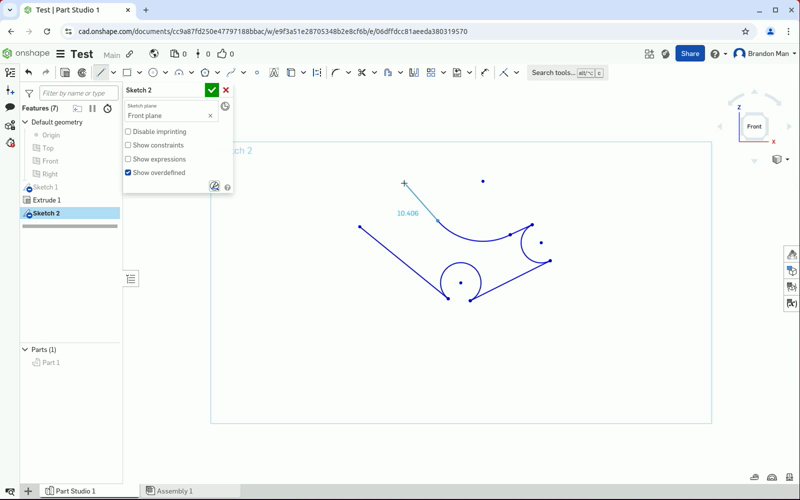
click(404, 182)
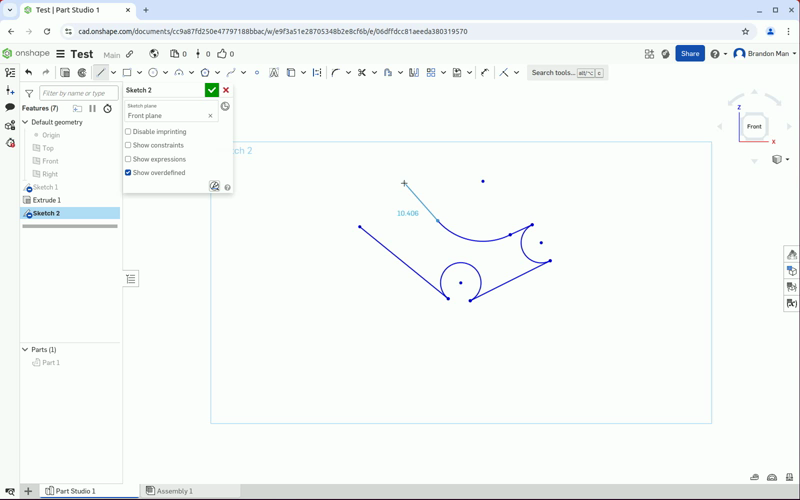
key_up(shift)
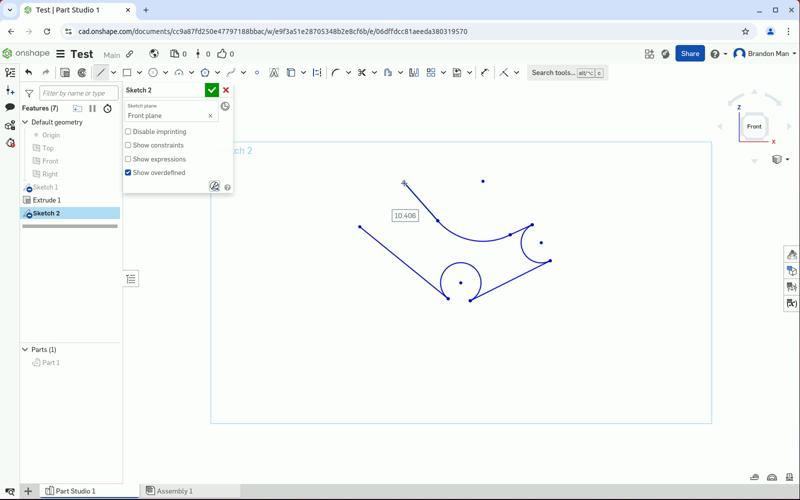
key(esc)
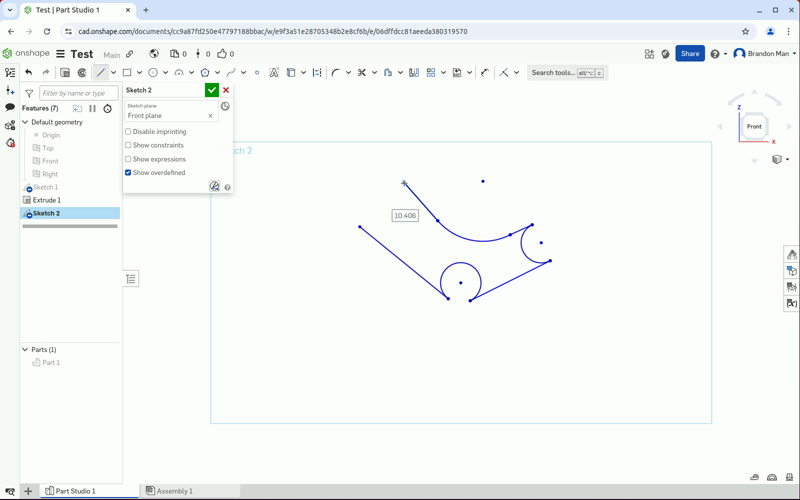
key(a)
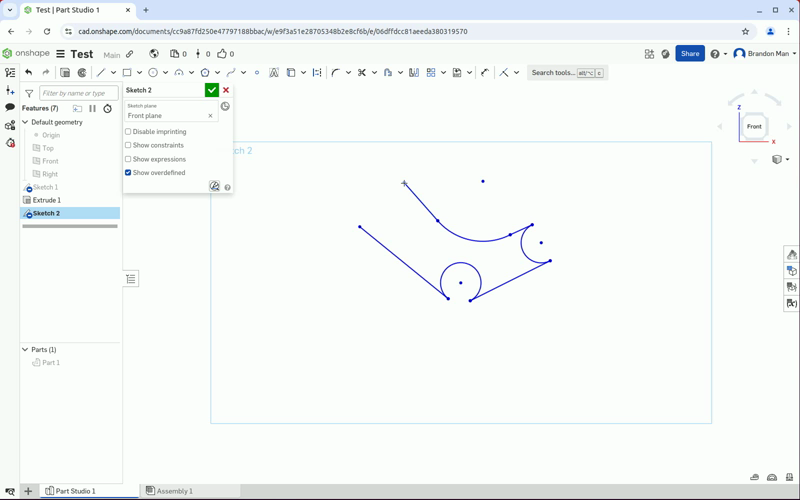
mouse_move(404, 182)
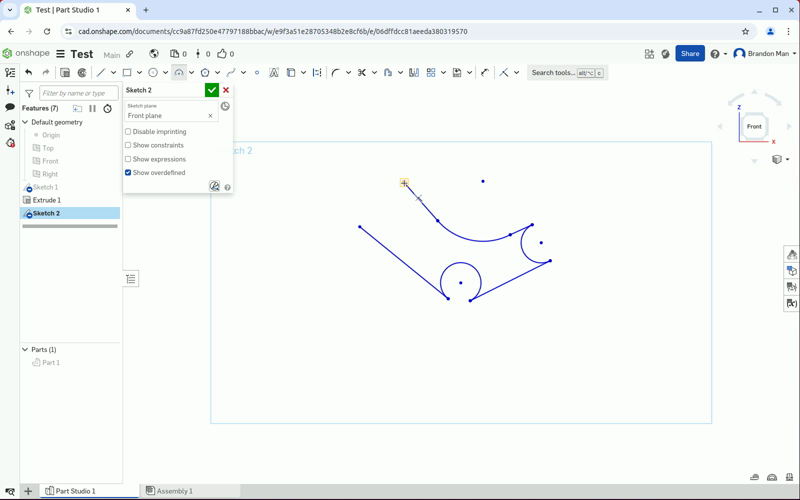
click(404, 182)
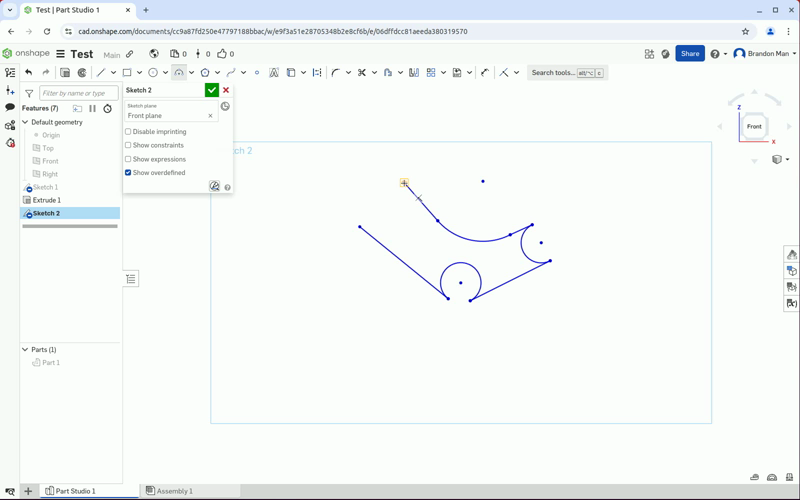
mouse_move(359, 226)
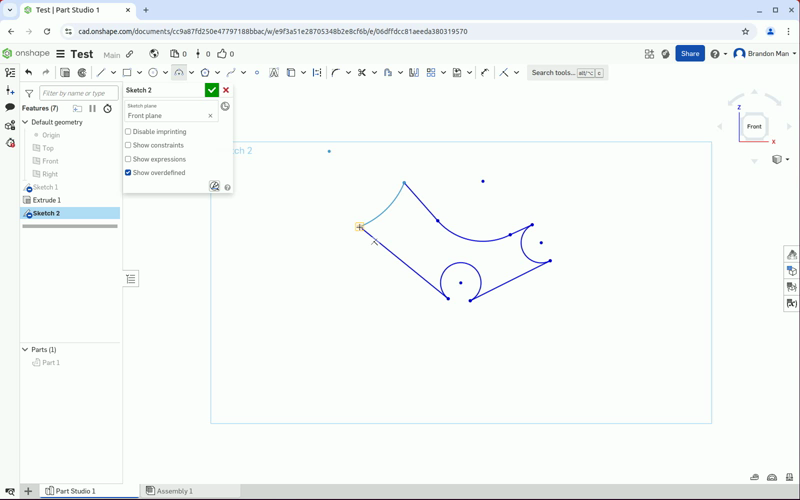
click(359, 226)
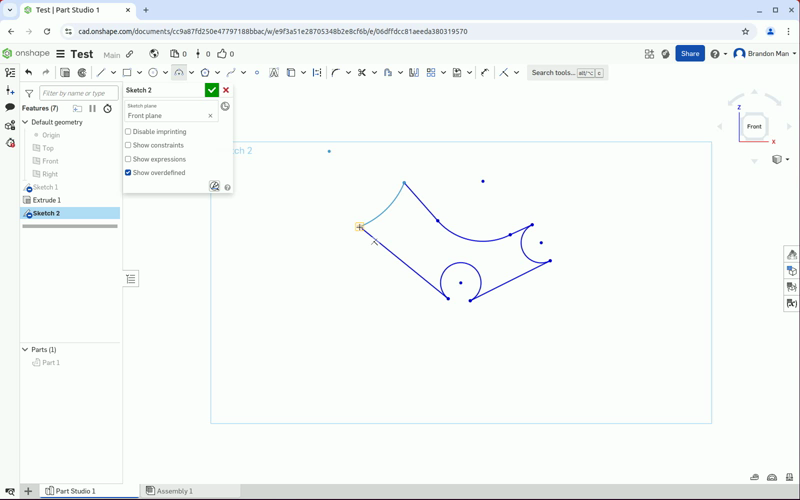
key_down(shift)
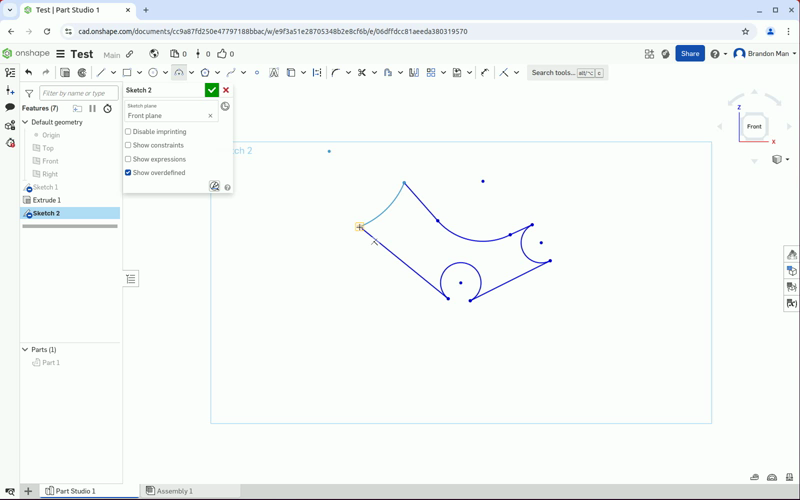
mouse_move(402, 224)
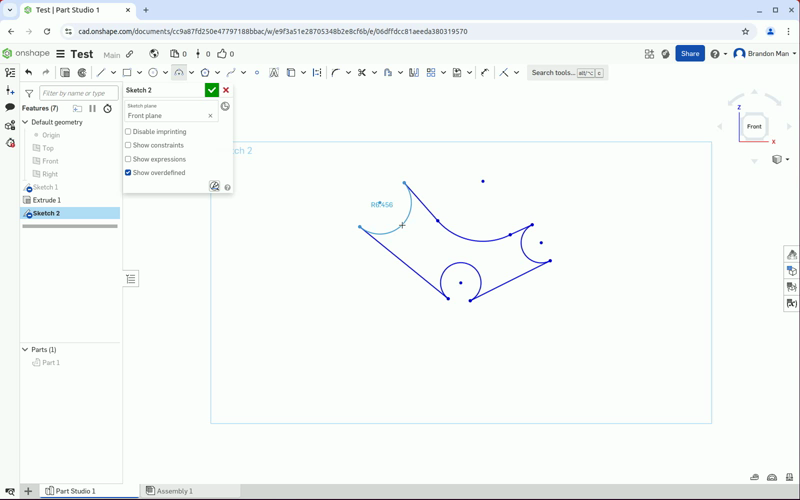
click(402, 224)
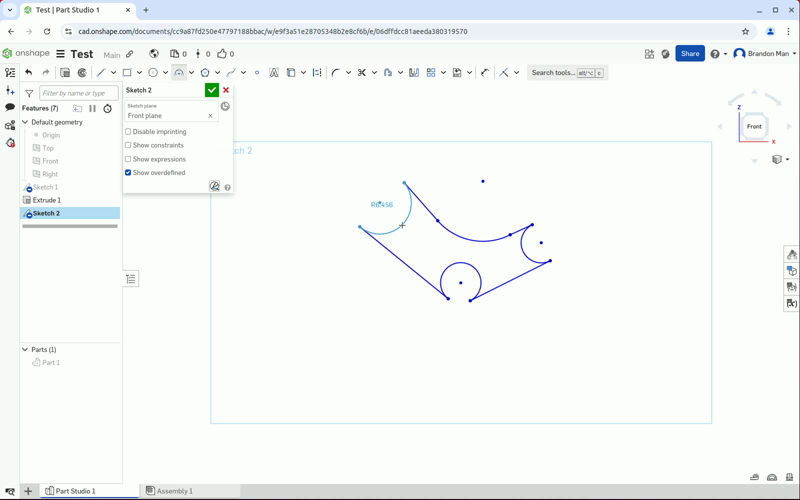
key_up(shift)
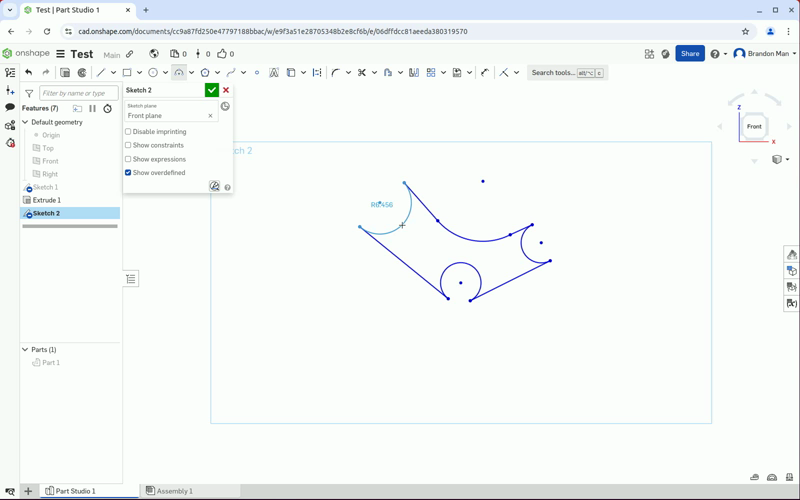
key(esc)
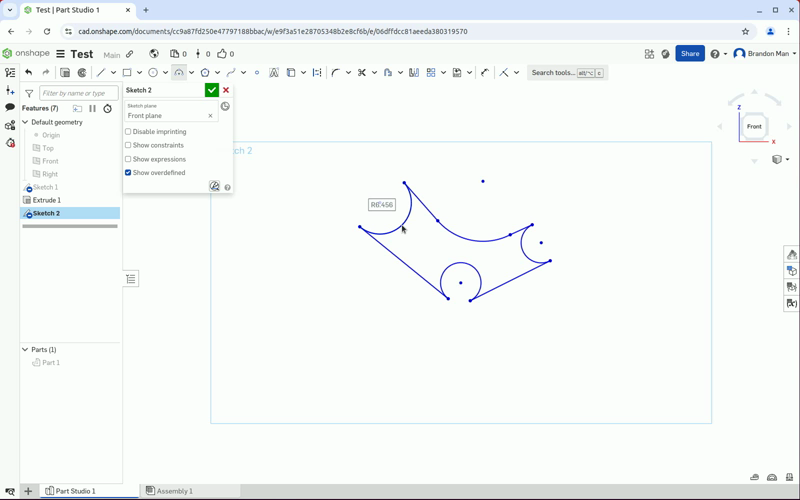
mouse_move(460, 250)
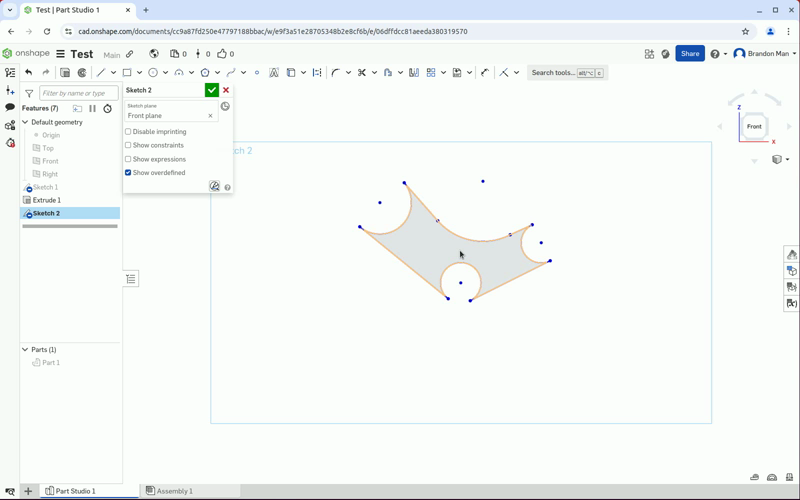
click(460, 250)
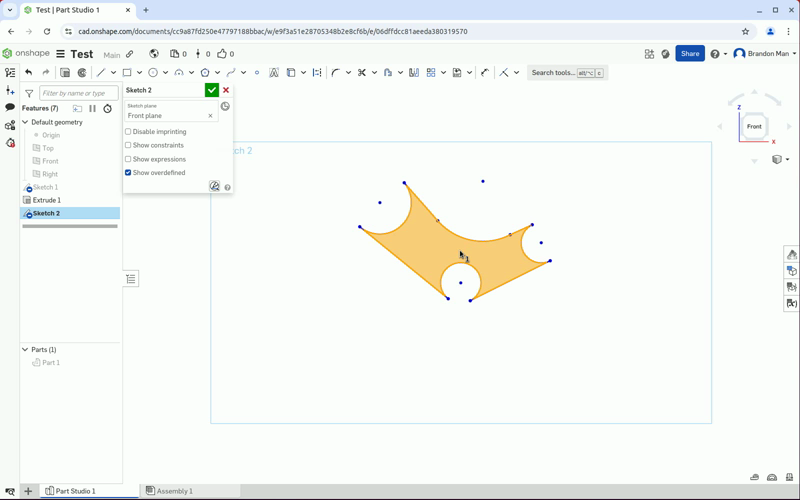
mouse_move(73, 352)
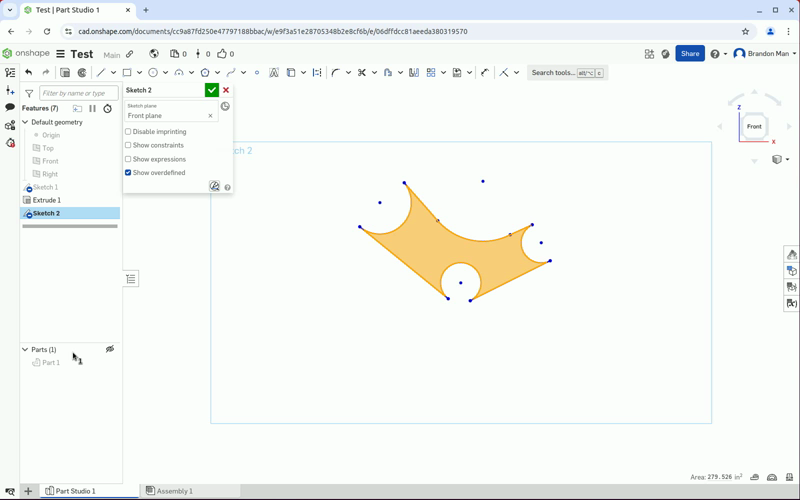
key(shift+y)
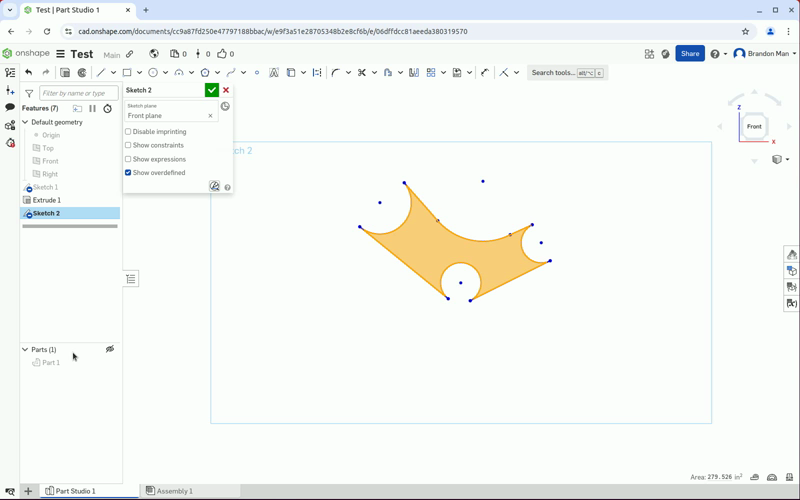
key(shift+e)
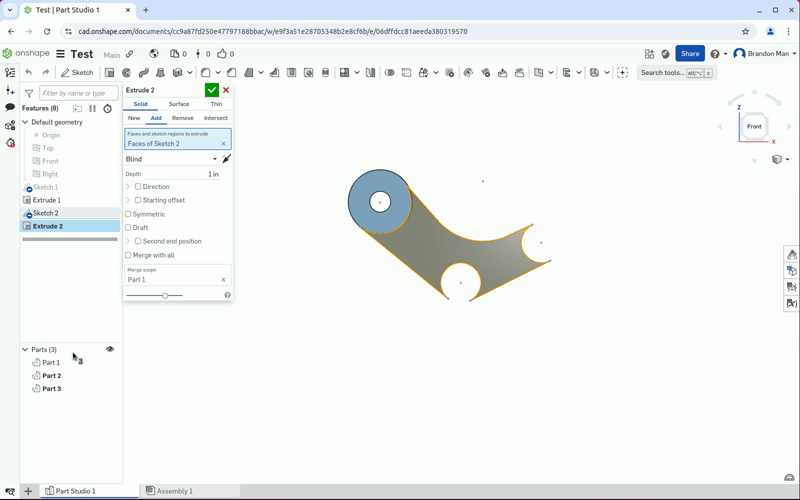
mouse_move(143, 106)
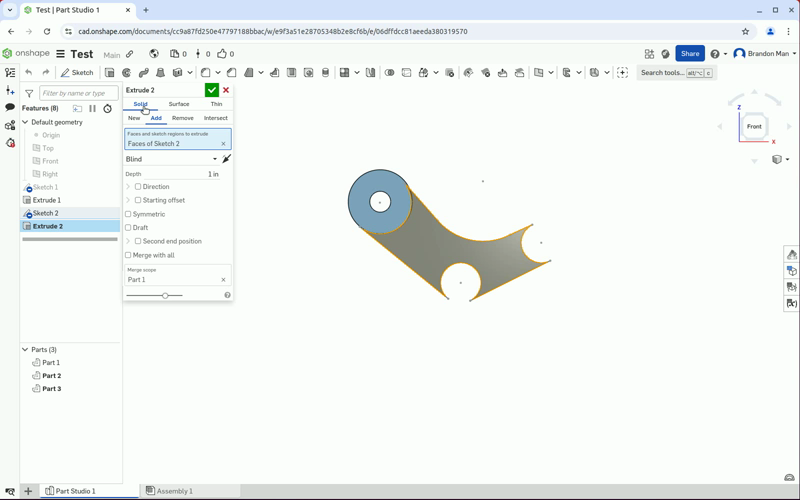
click(143, 106)
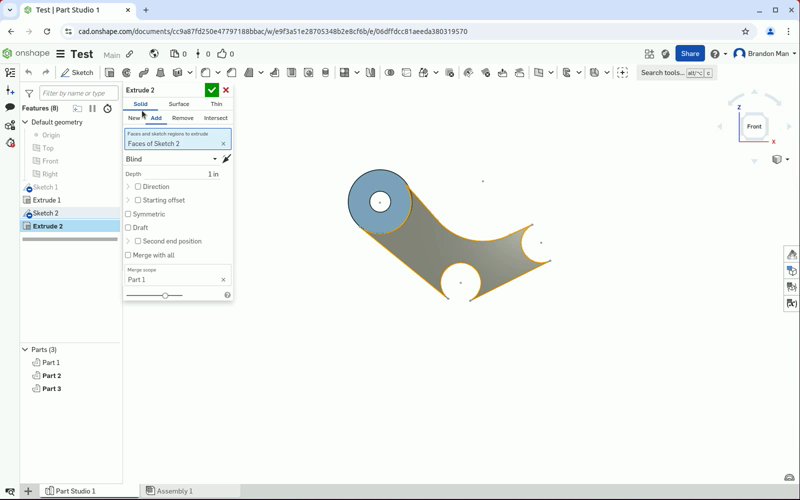
mouse_move(137, 120)
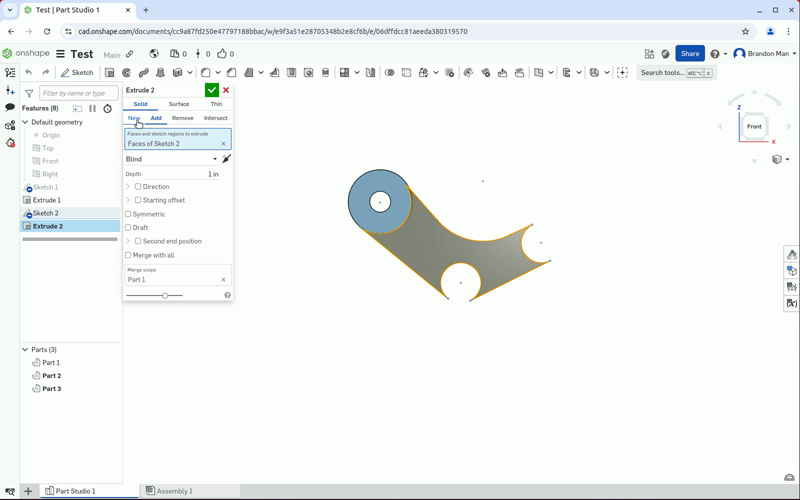
click(137, 120)
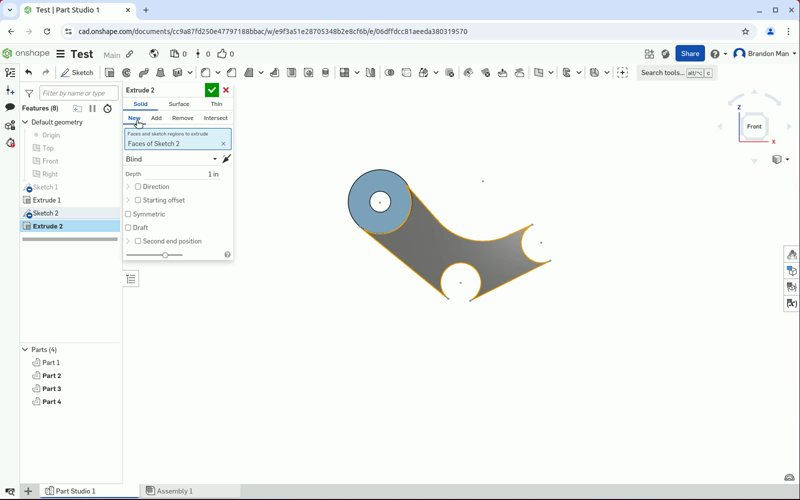
key(tab, 4)
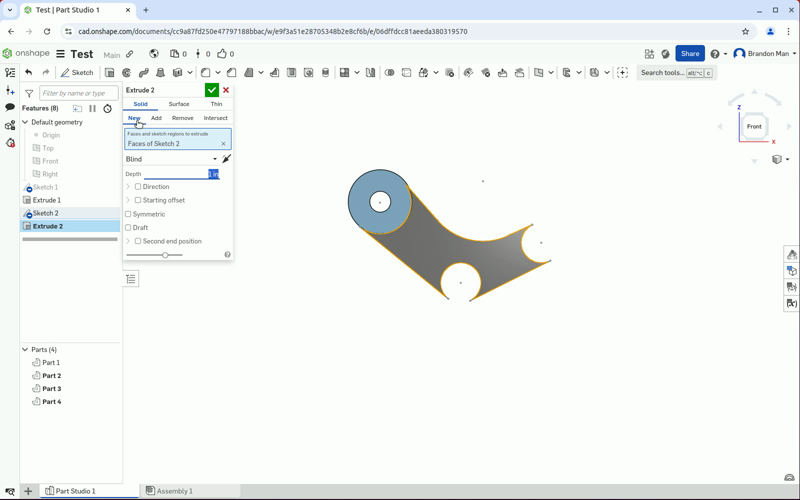
text(20.702)
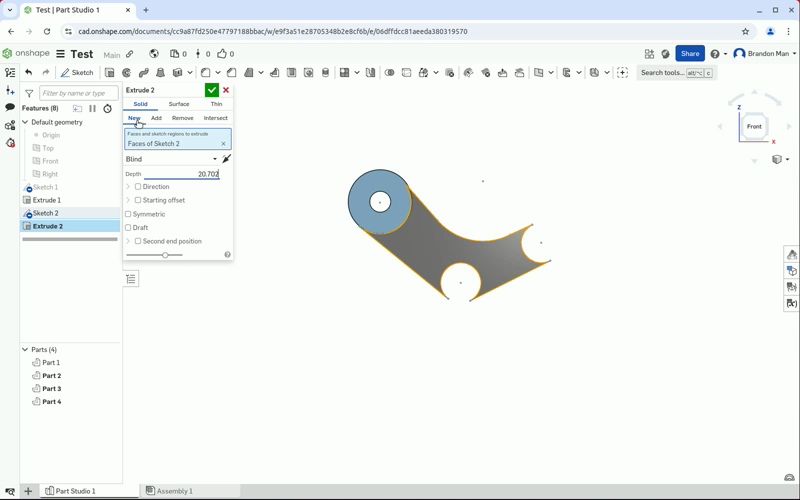
key(tab, 3)
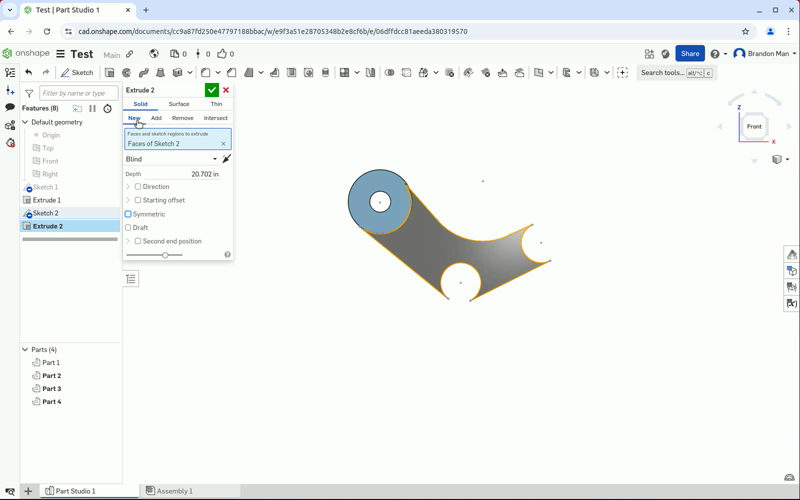
key(space)
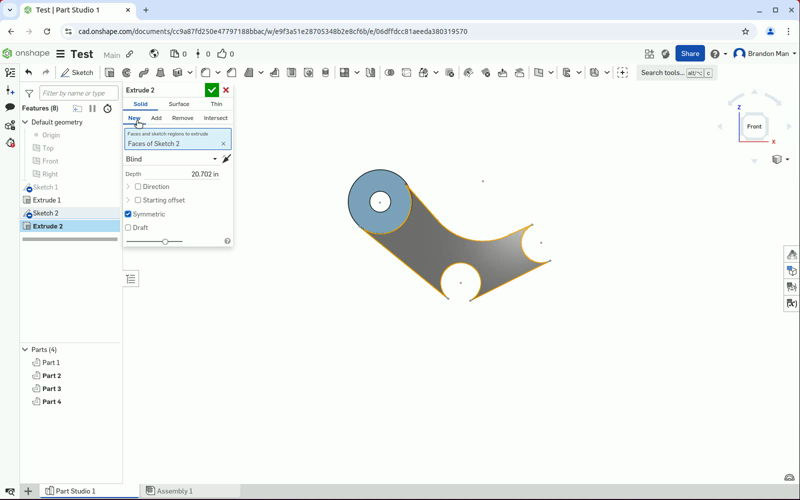
key(enter)
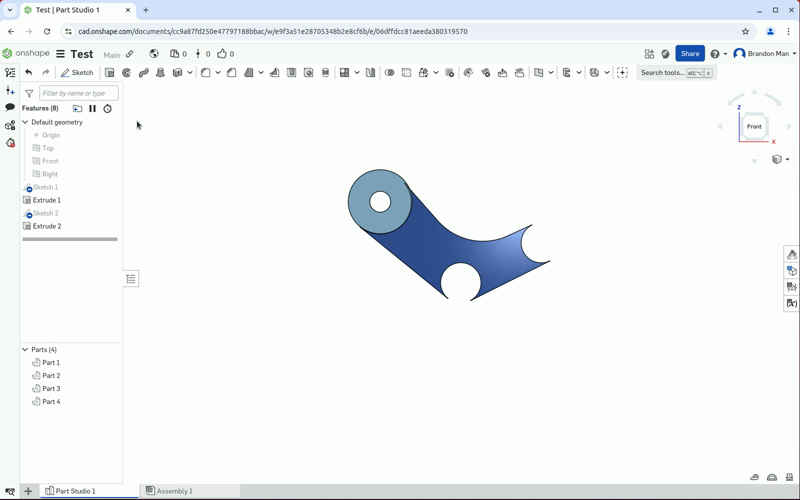
key(shift+h)
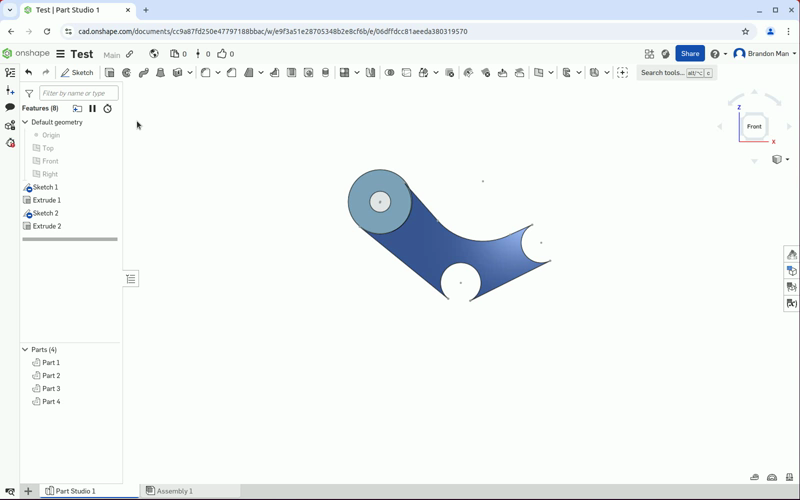
key(shift+h)
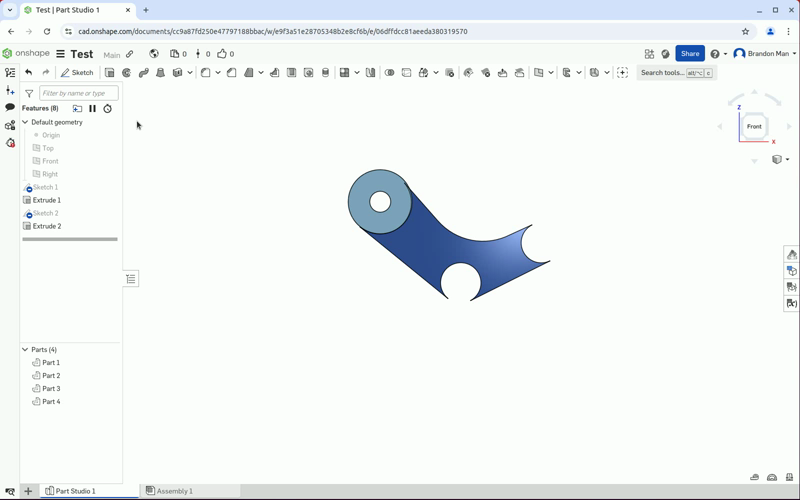
mouse_move(73, 189)
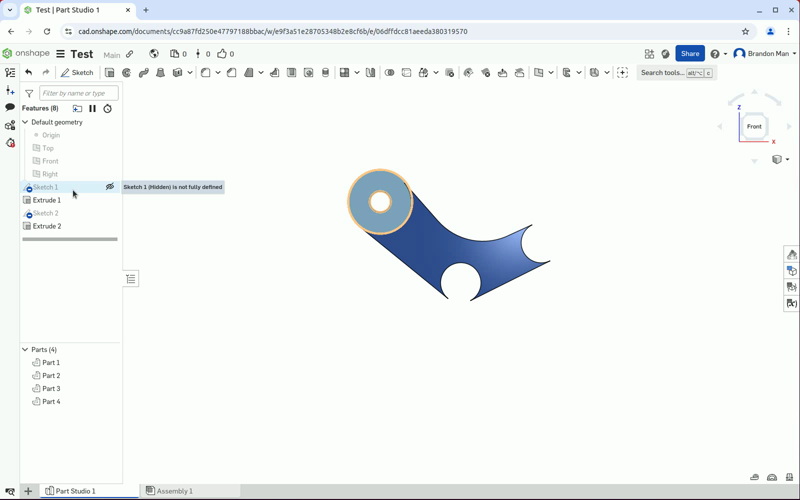
click(73, 189)
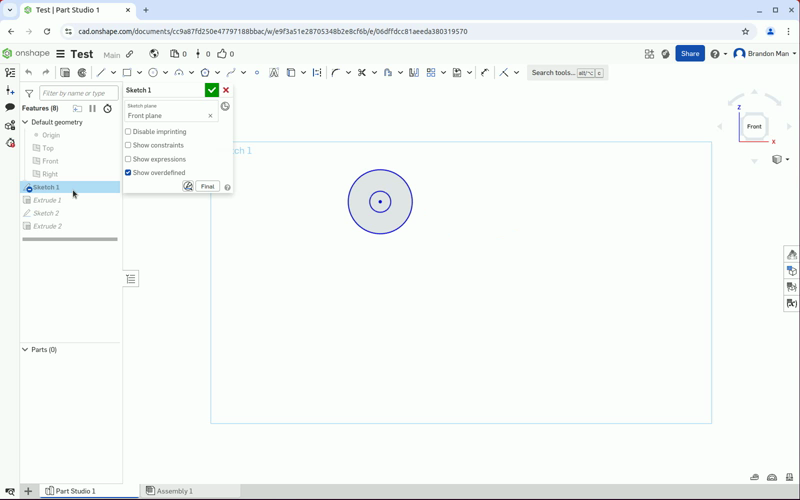
mouse_move(229, 92)
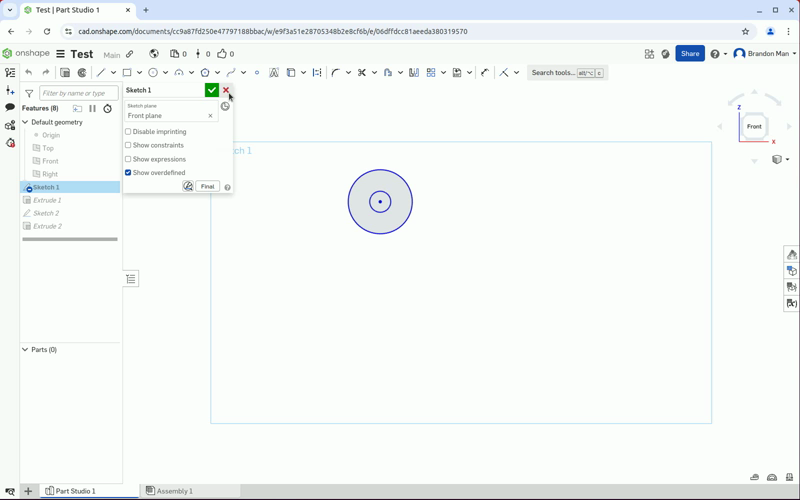
click(229, 92)
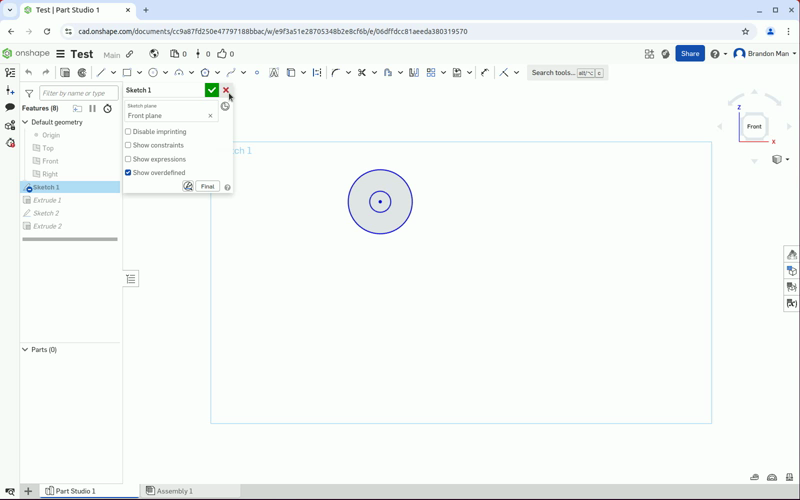
key(shift+s)
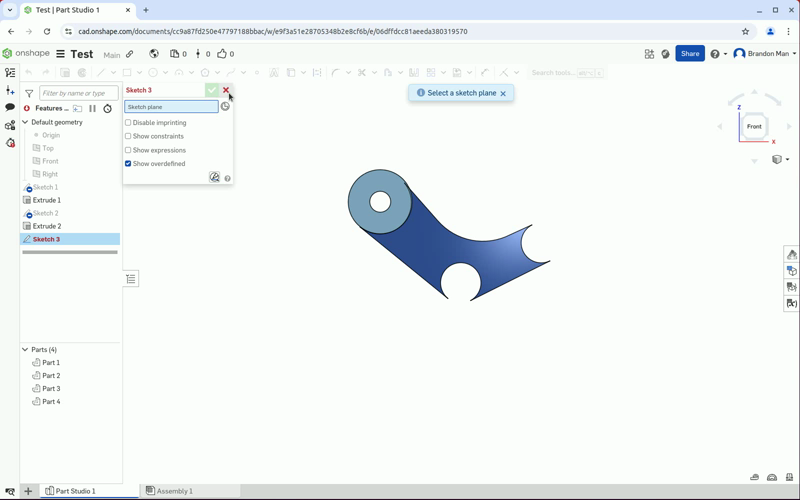
mouse_move(73, 163)
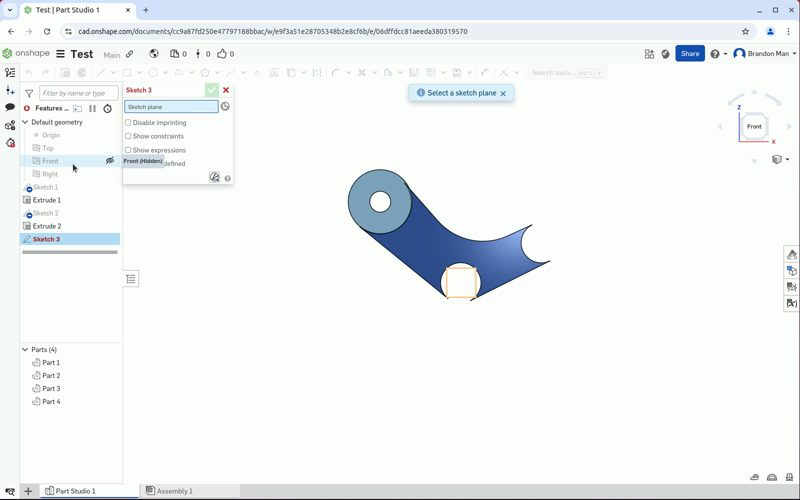
click(73, 163)
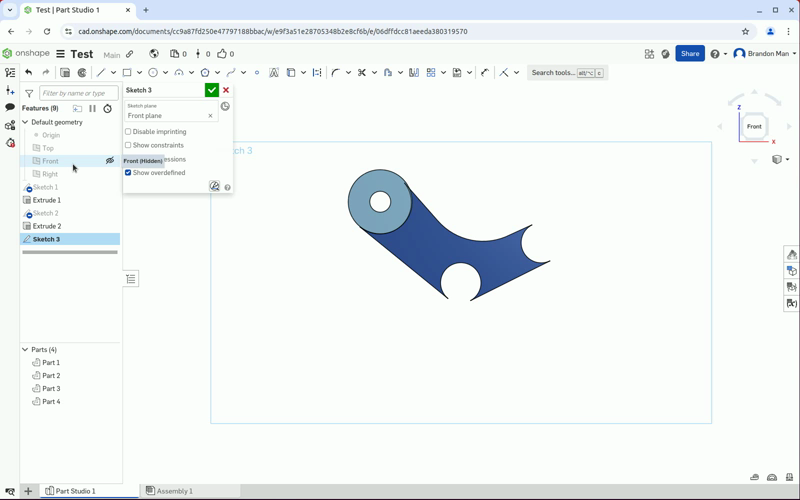
mouse_move(73, 352)
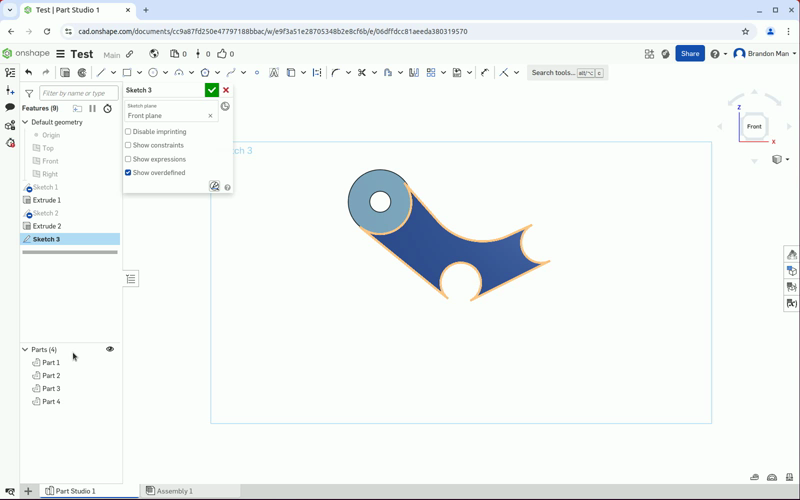
key(y)
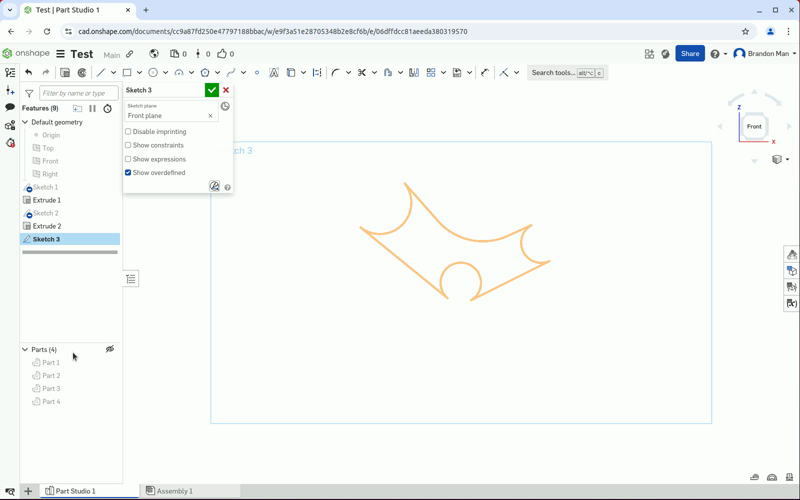
key(c)
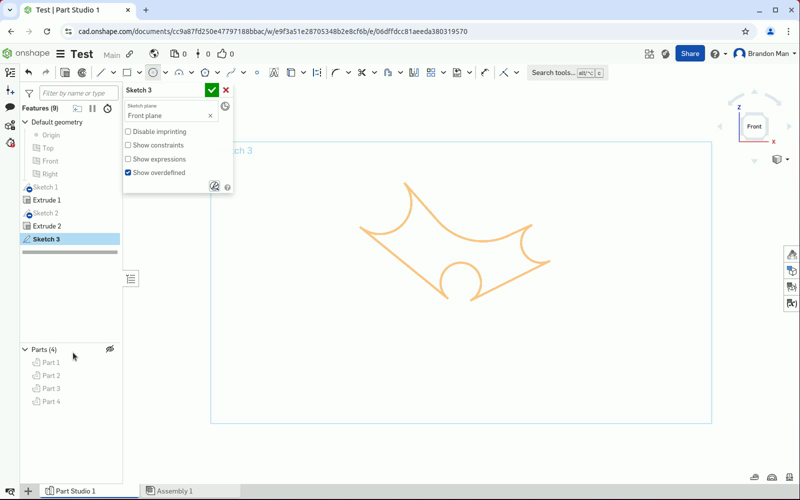
key_down(shift)
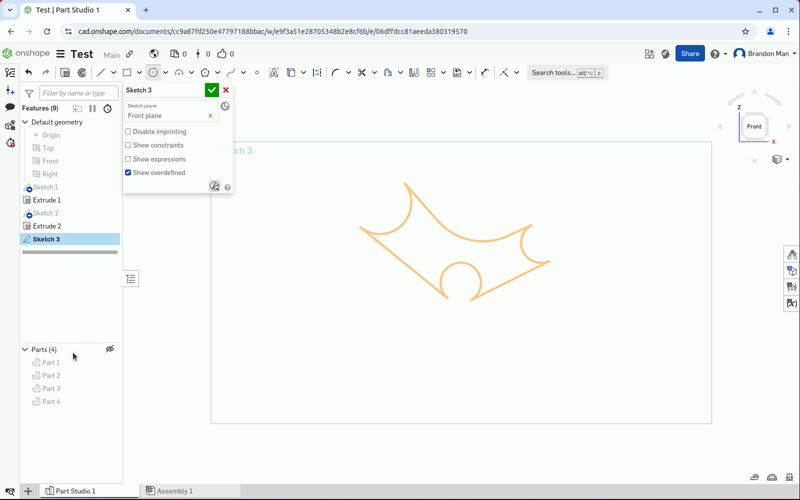
mouse_move(461, 282)
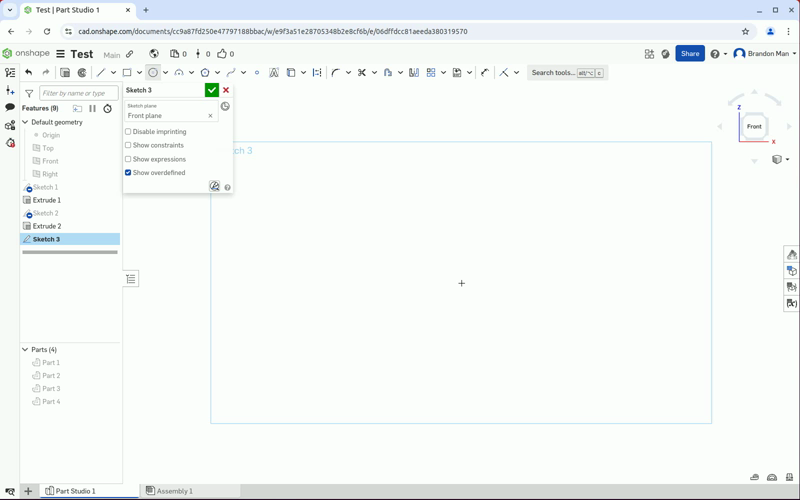
click(461, 282)
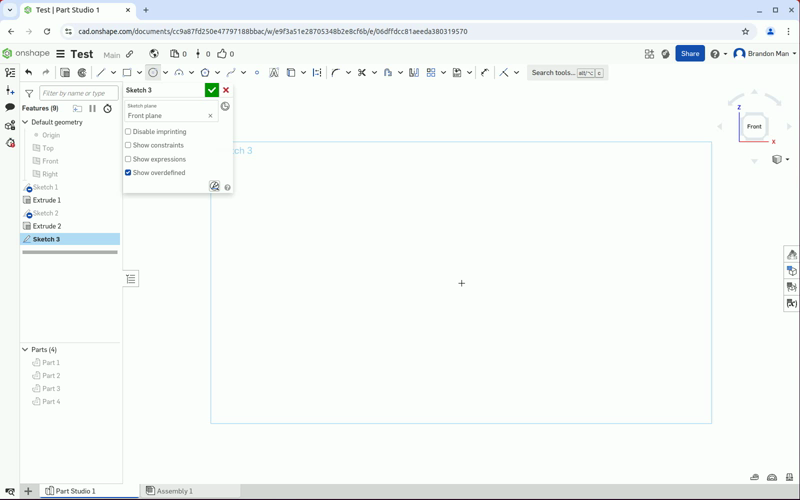
key_up(shift)
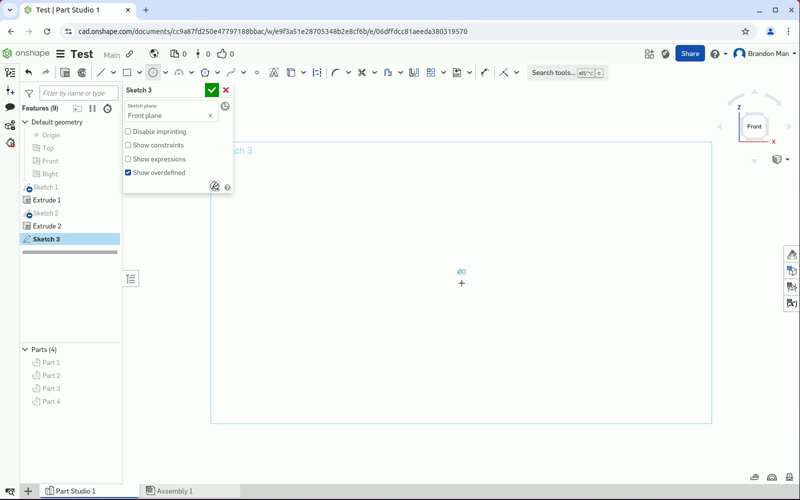
mouse_move(482, 282)
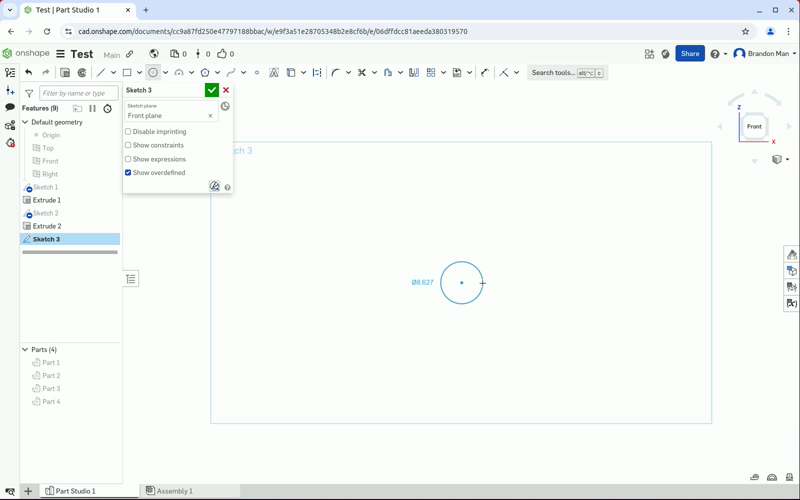
click(482, 282)
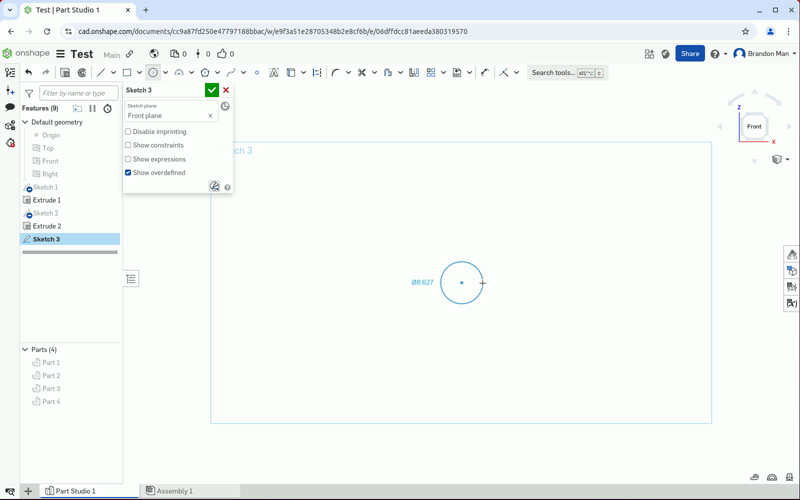
key(esc)
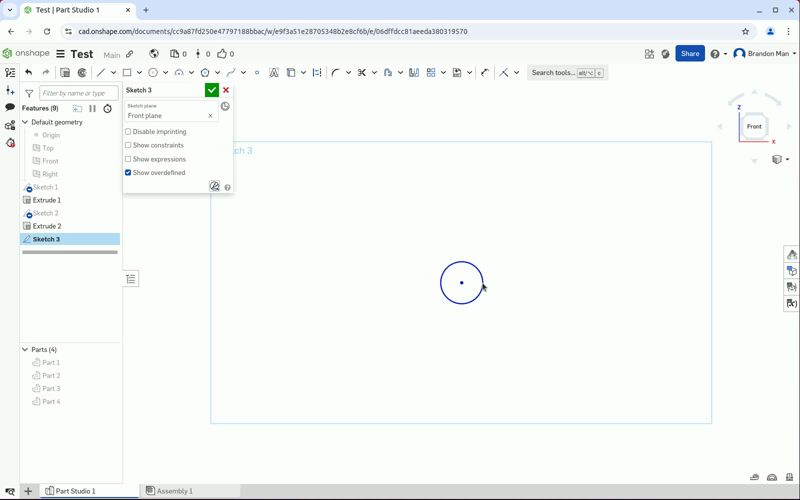
key(c)
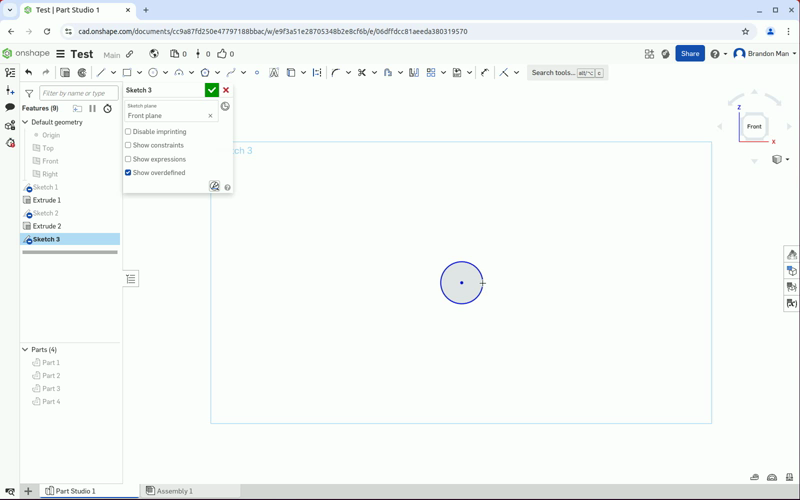
key_down(shift)
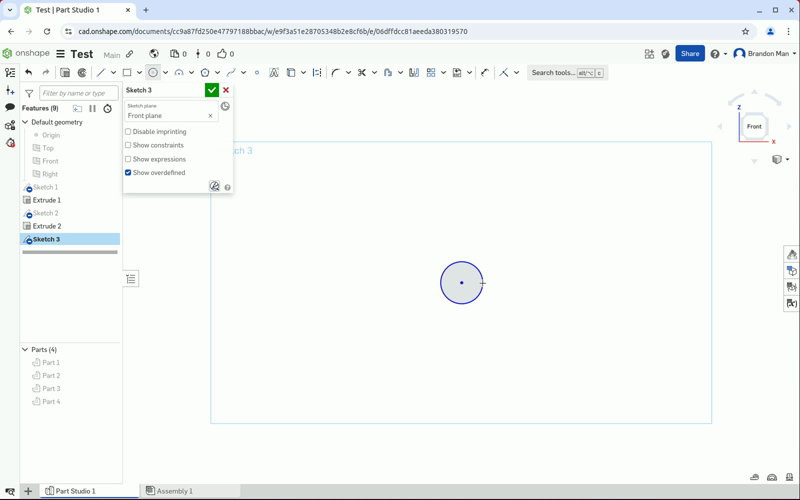
mouse_move(461, 282)
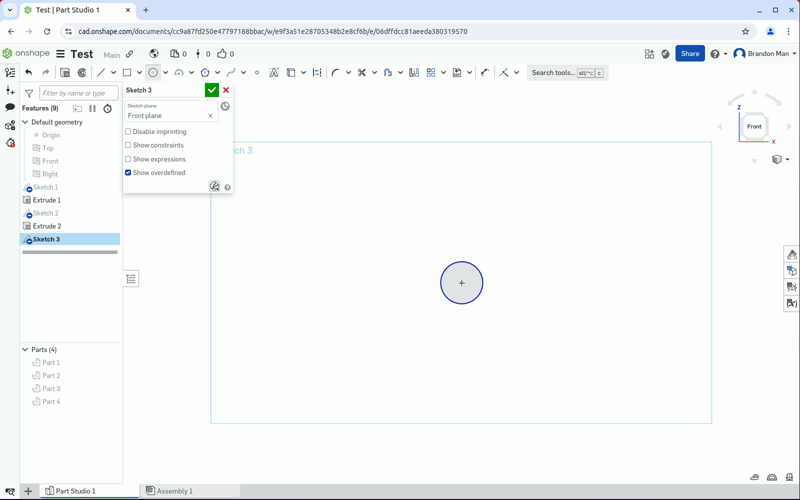
click(461, 282)
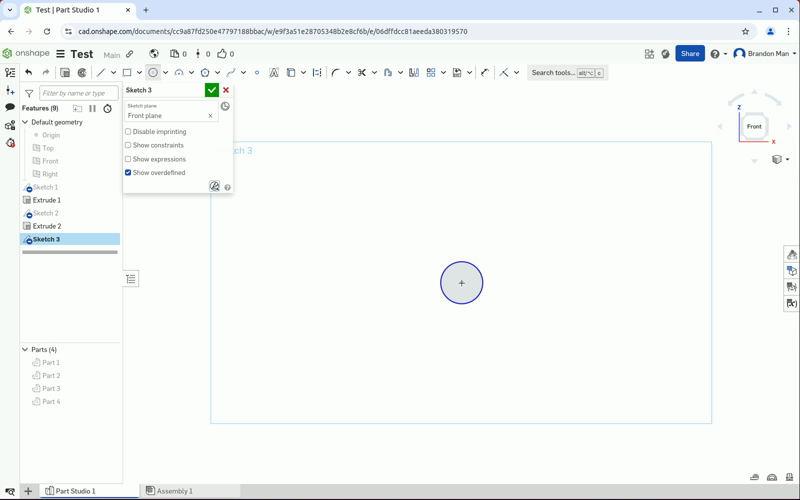
key_up(shift)
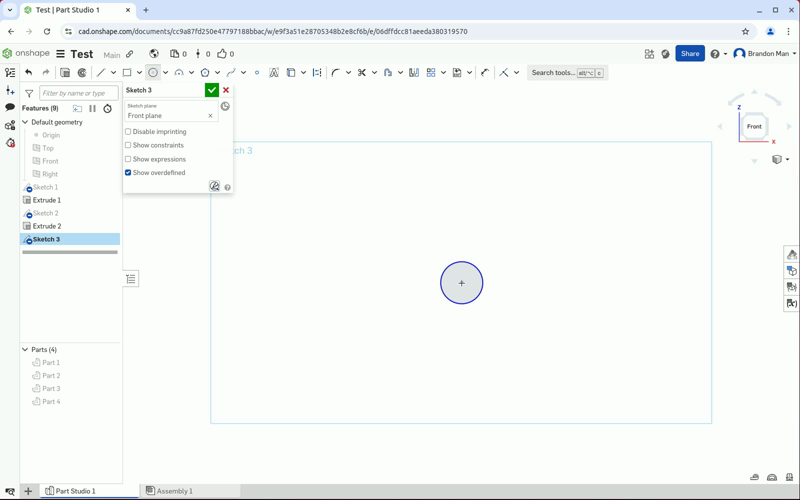
mouse_move(474, 282)
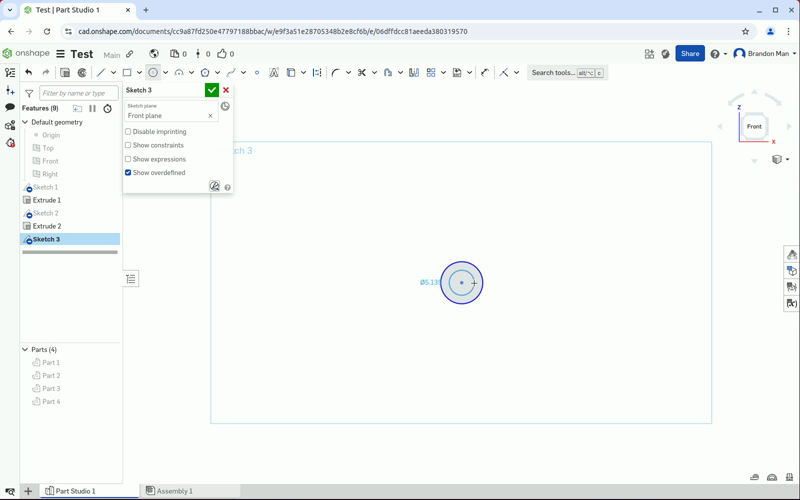
click(474, 282)
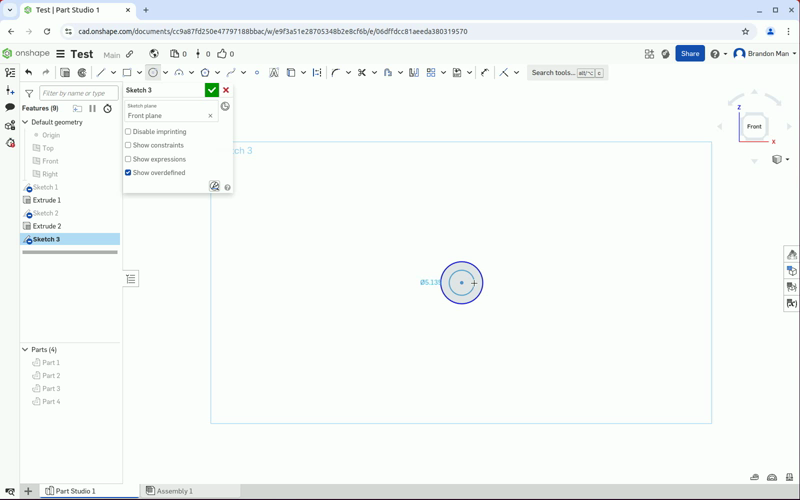
key(esc)
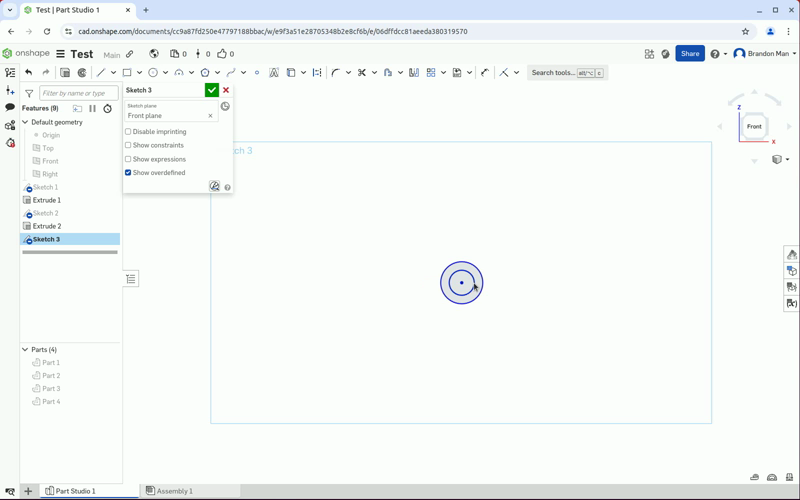
mouse_move(461, 262)
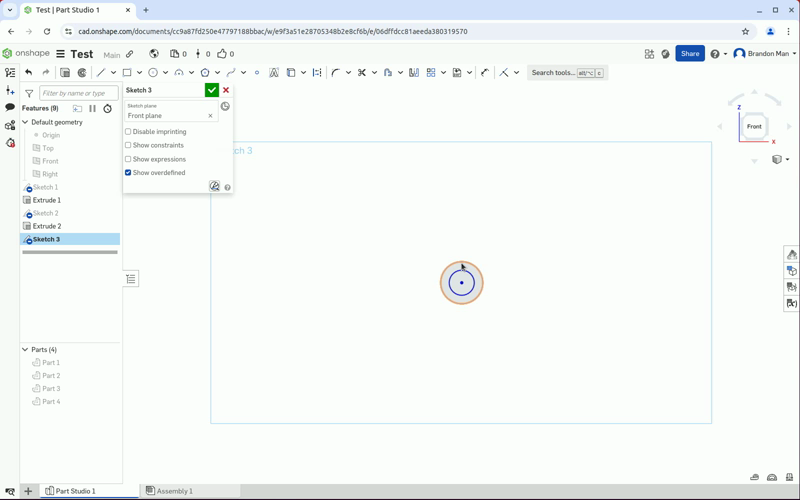
scroll(6)
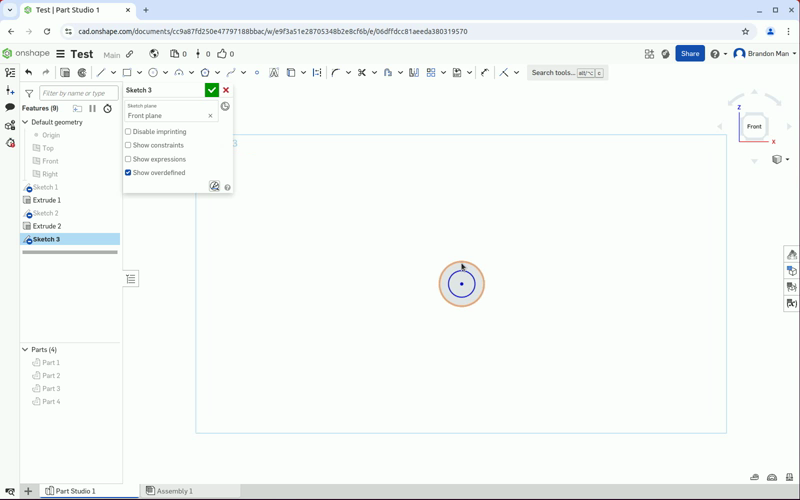
scroll(6)
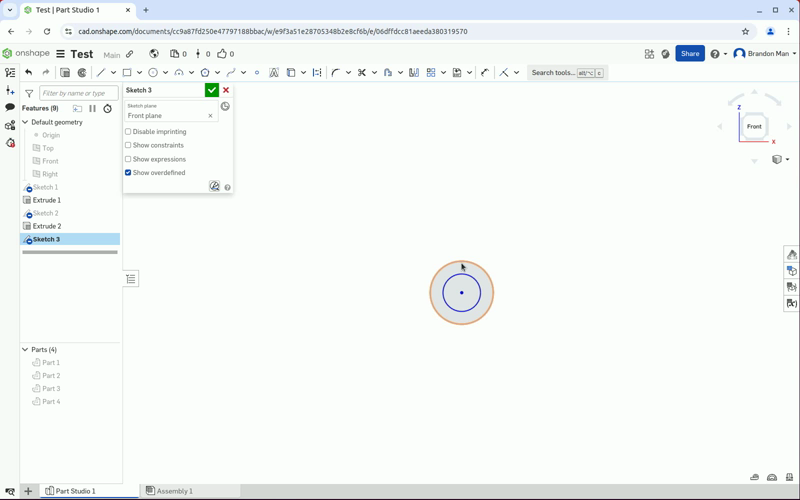
scroll(6)
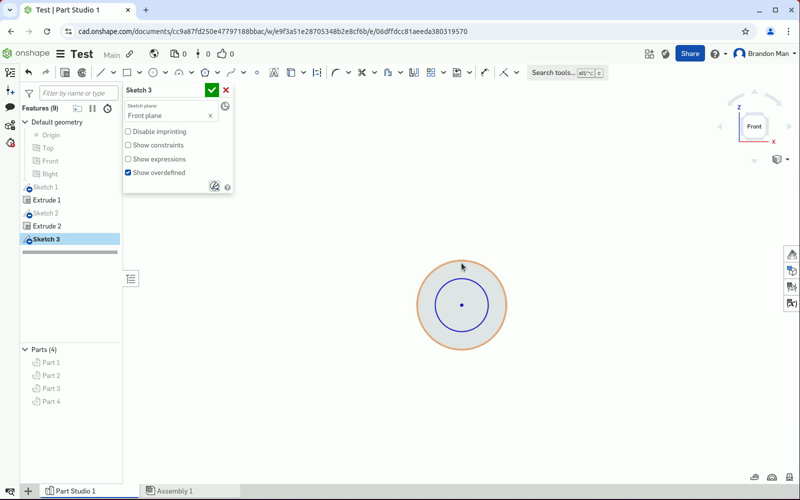
scroll(6)
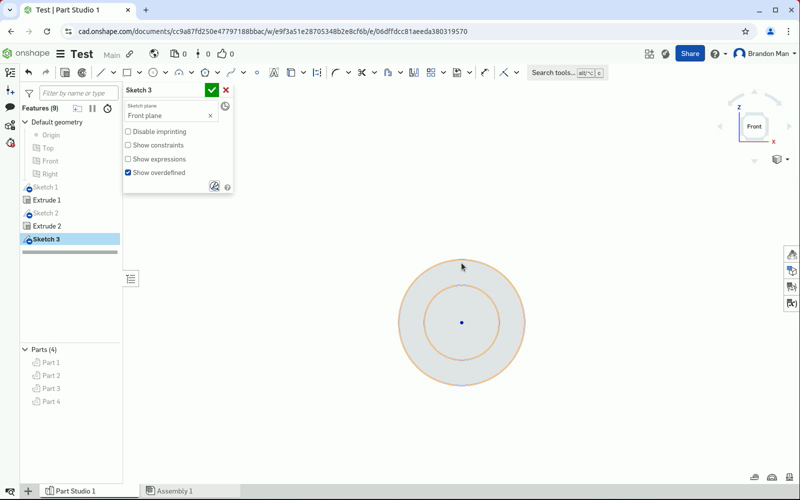
scroll(6)
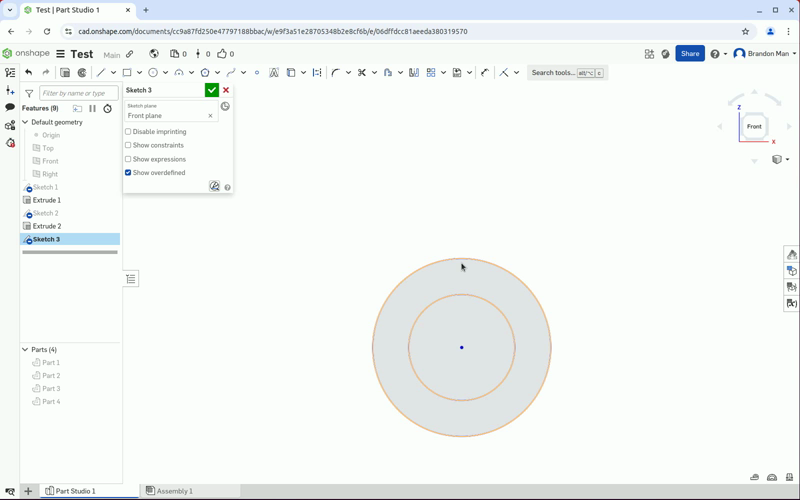
scroll(6)
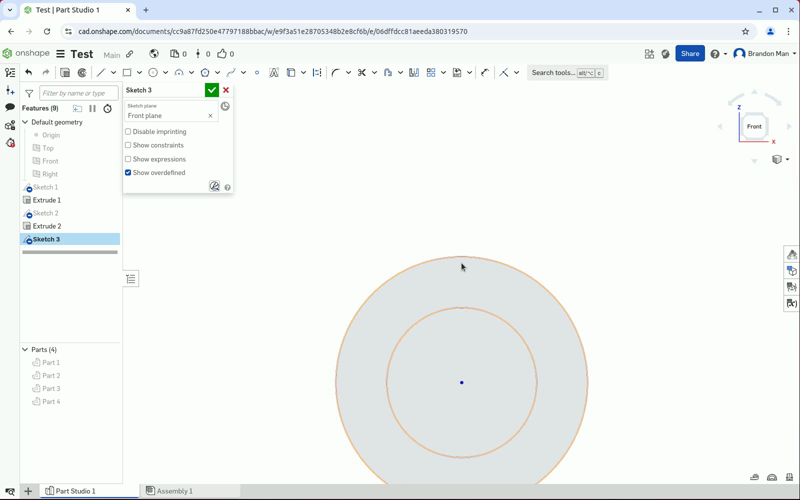
scroll(6)
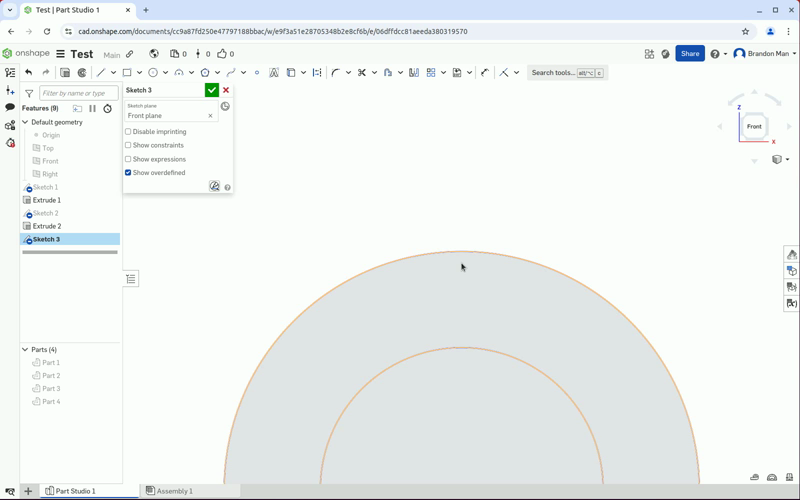
click(461, 262)
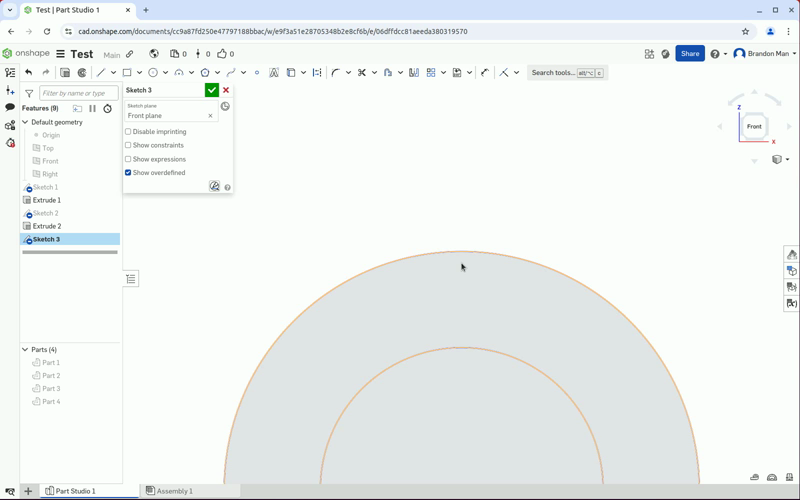
scroll(-6)
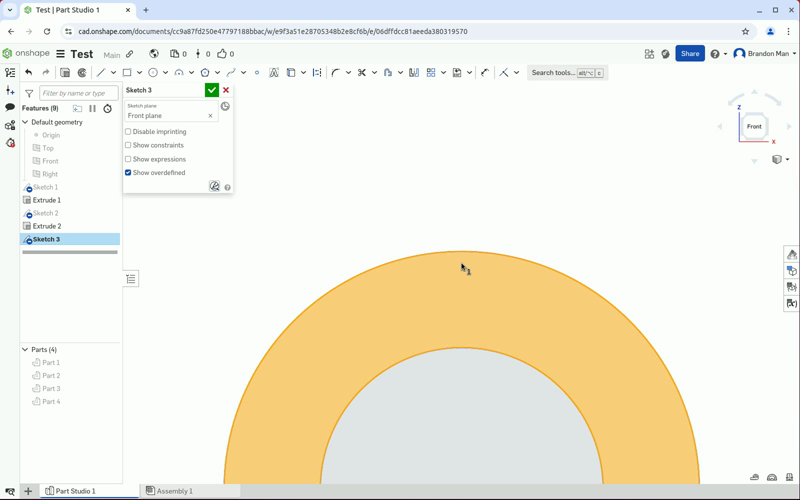
scroll(-6)
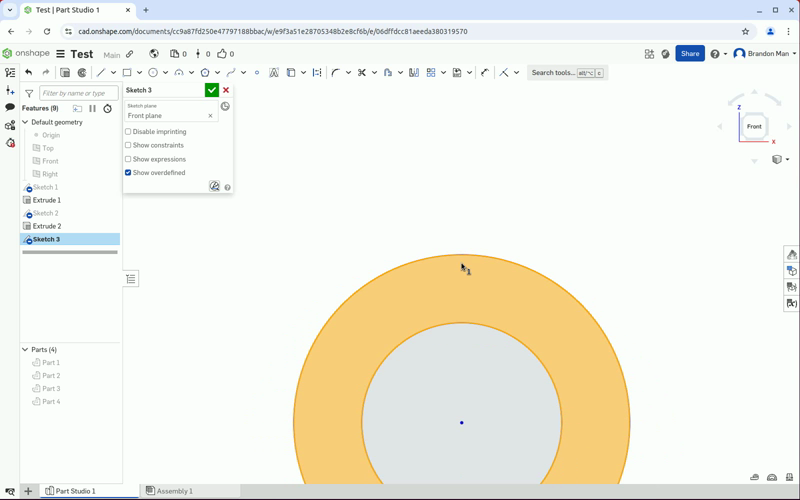
scroll(-6)
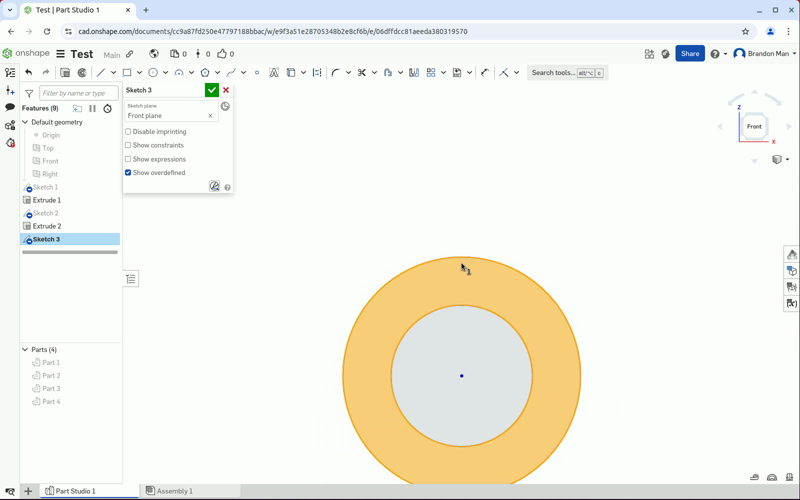
scroll(-6)
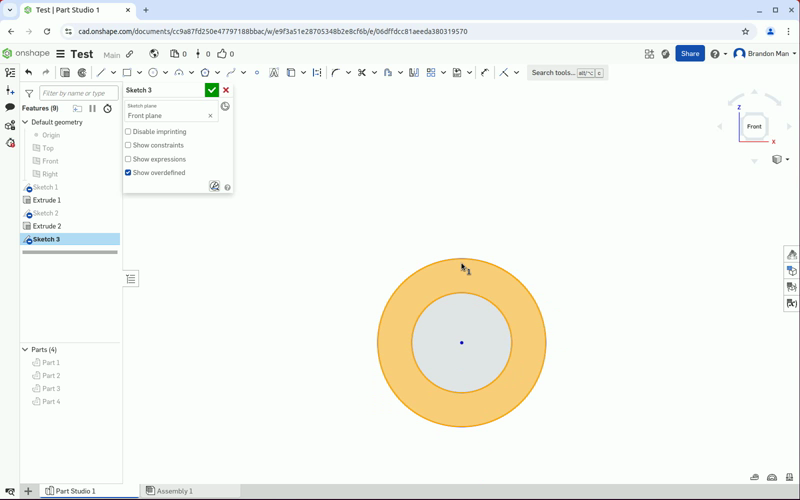
scroll(-6)
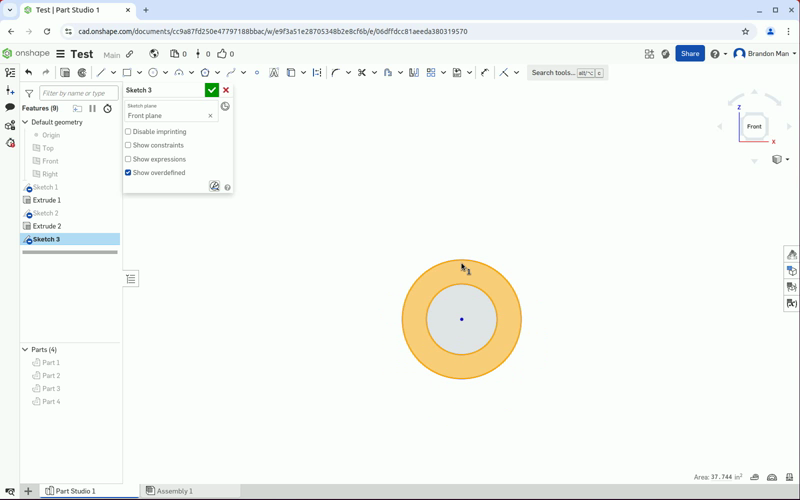
scroll(-6)
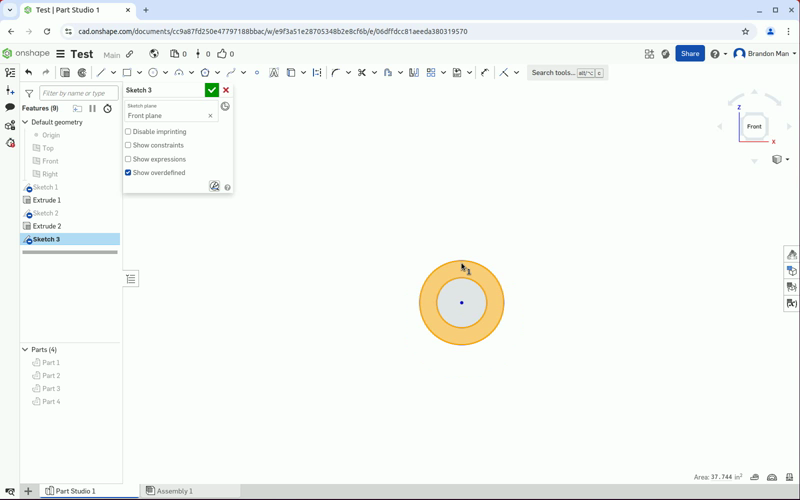
scroll(-6)
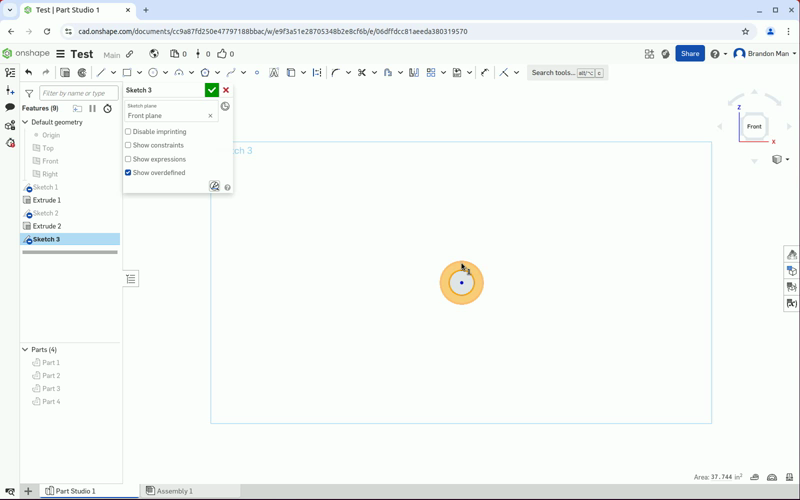
mouse_move(73, 352)
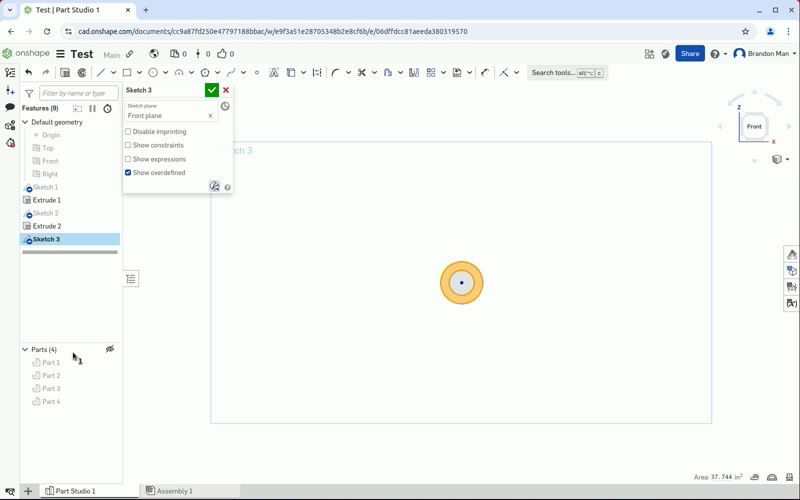
key(shift+y)
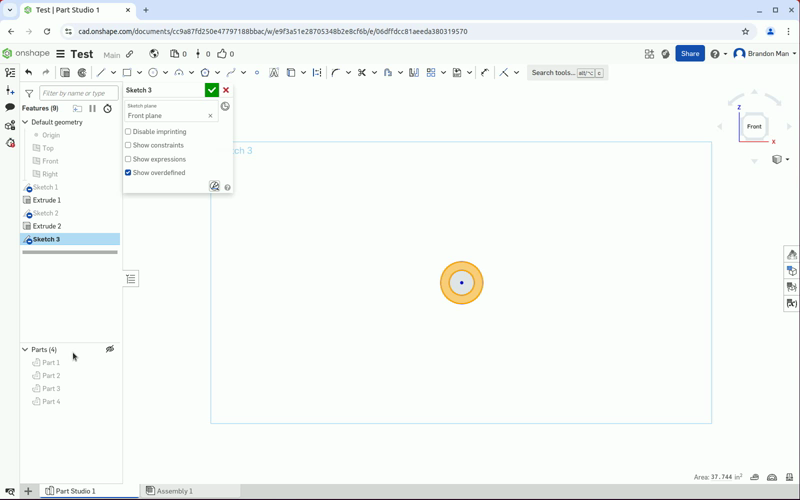
key(shift+e)
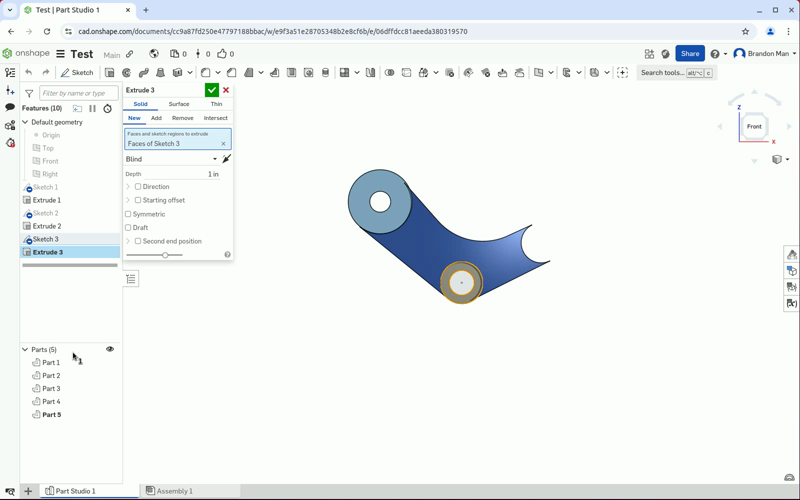
mouse_move(143, 106)
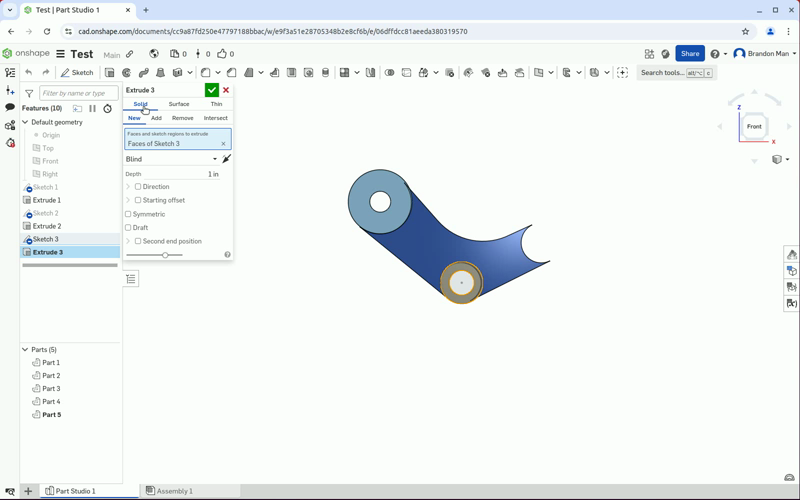
click(143, 106)
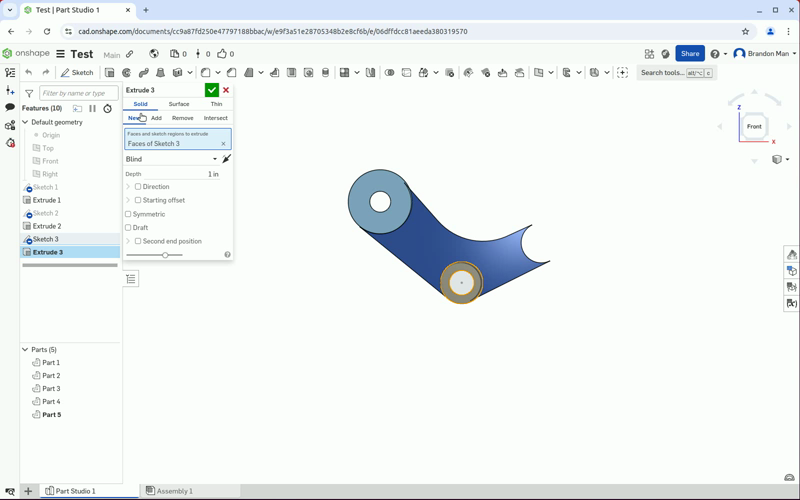
mouse_move(137, 120)
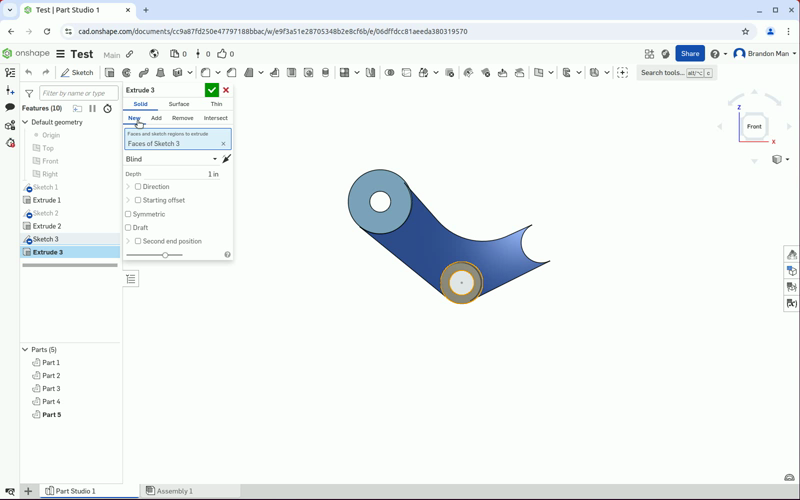
click(137, 120)
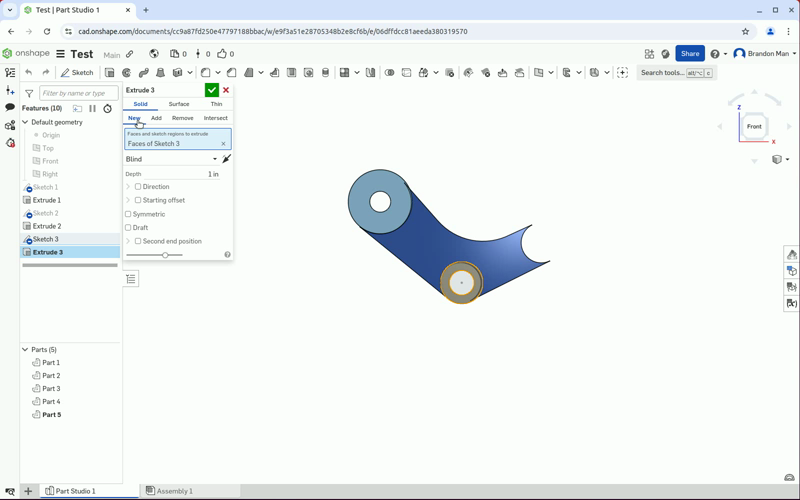
key(tab, 4)
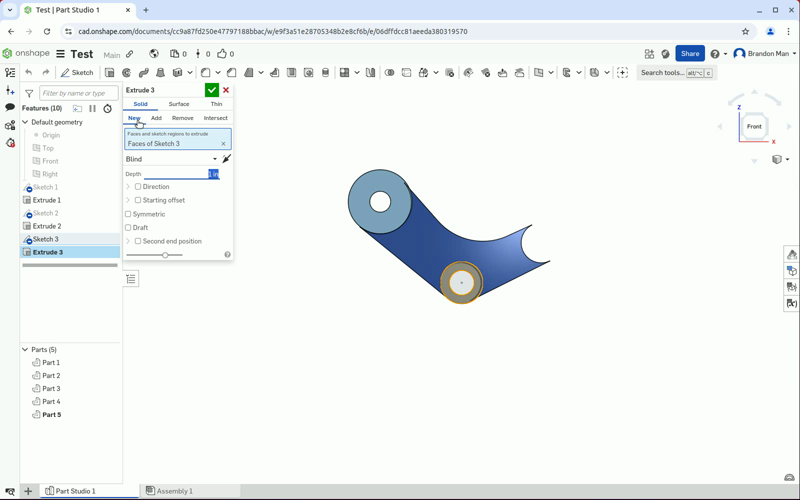
text(20.702)
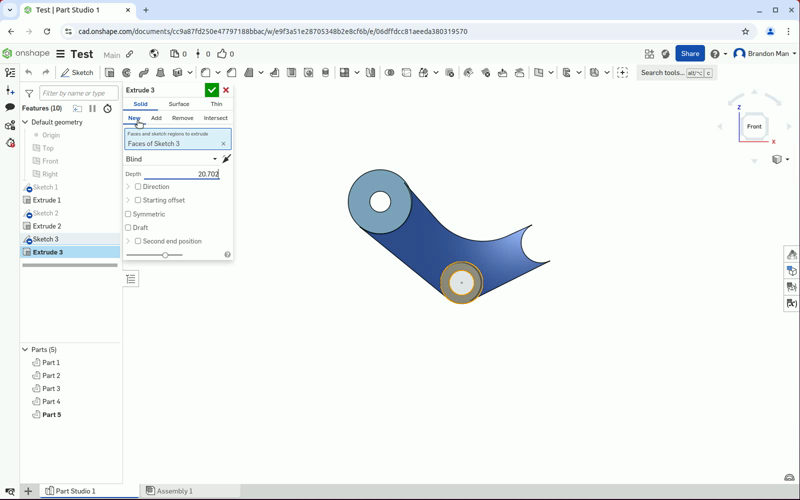
key(tab, 3)
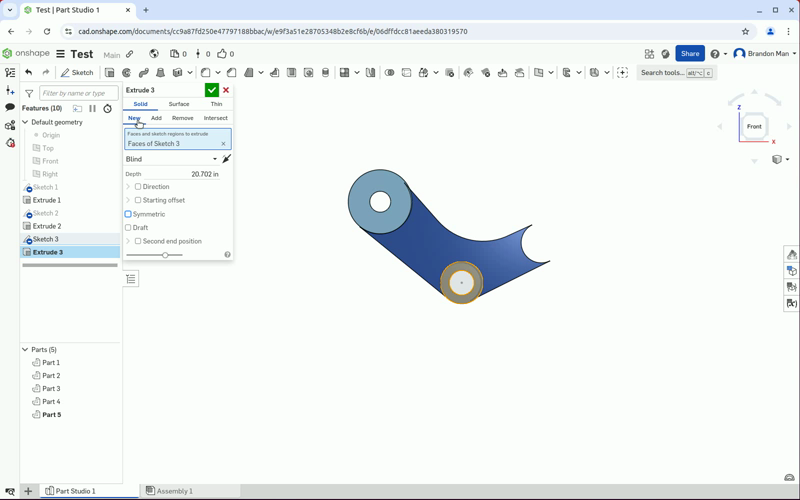
key(space)
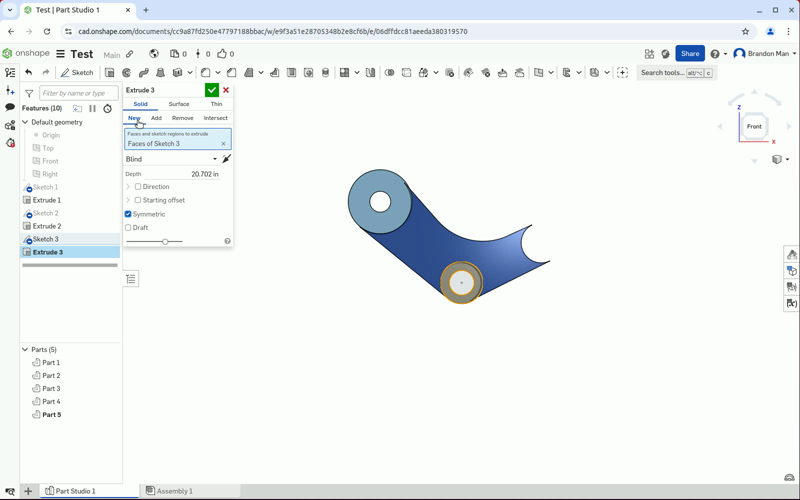
key(enter)
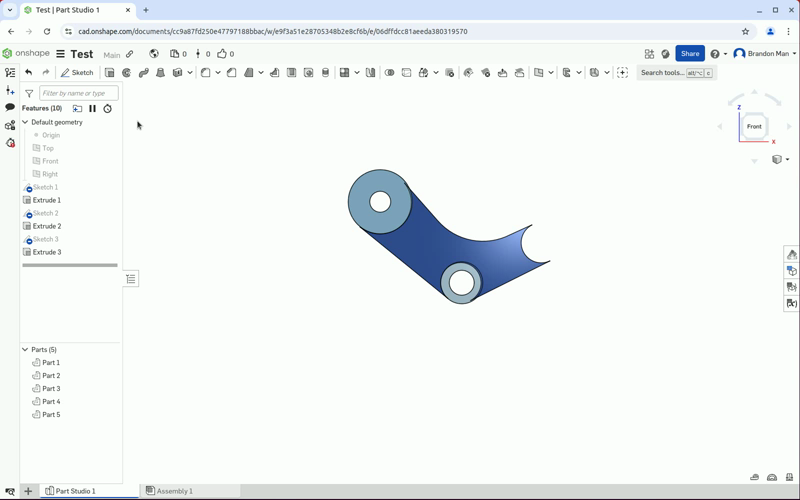
key(shift+h)
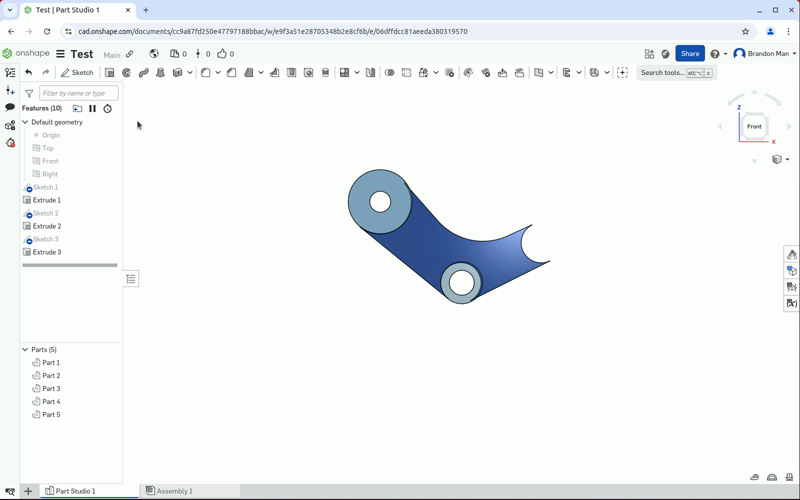
key(shift+h)
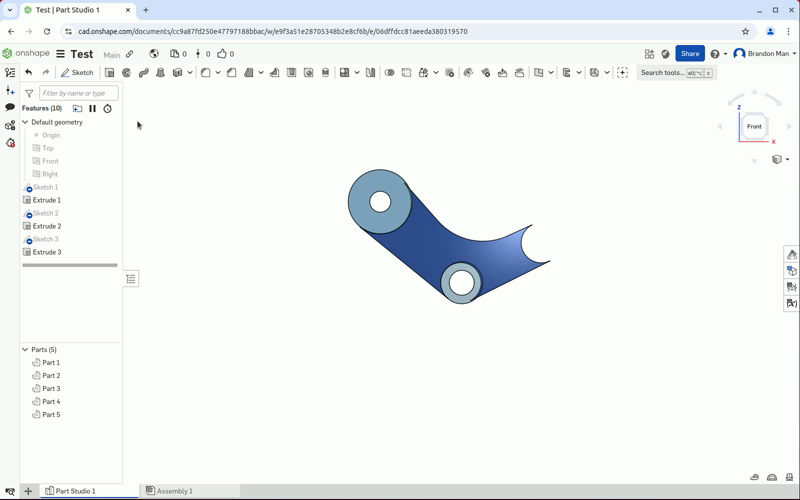
mouse_move(73, 189)
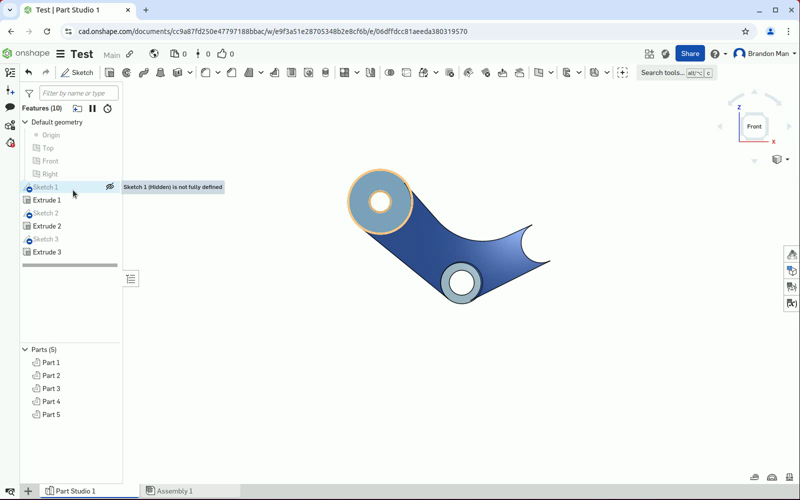
click(73, 189)
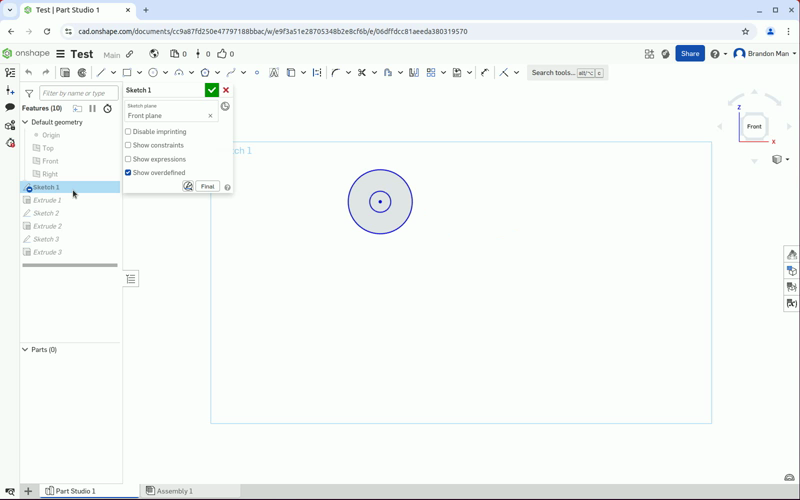
mouse_move(229, 92)
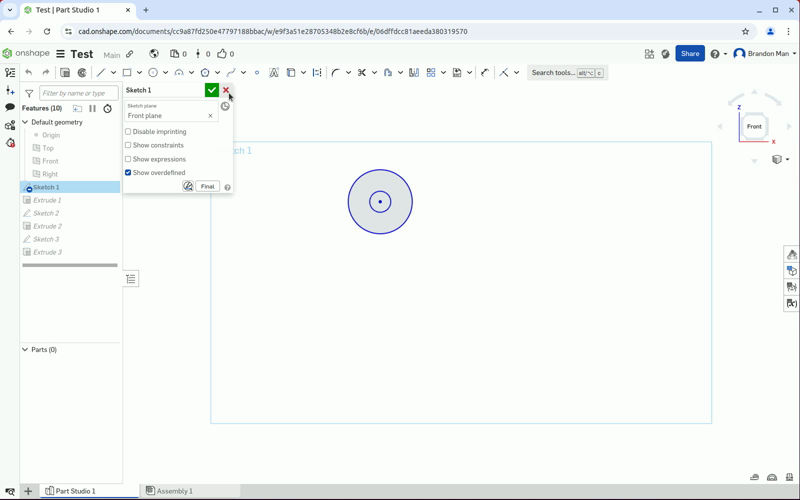
click(229, 92)
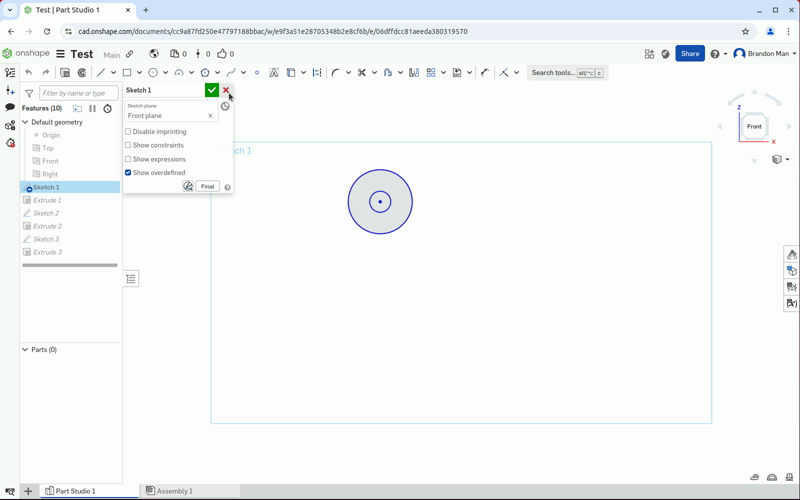
key(shift+s)
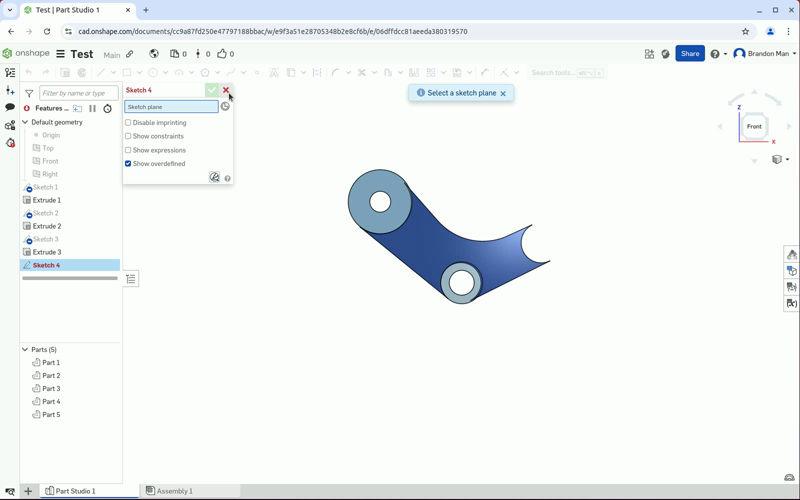
mouse_move(73, 163)
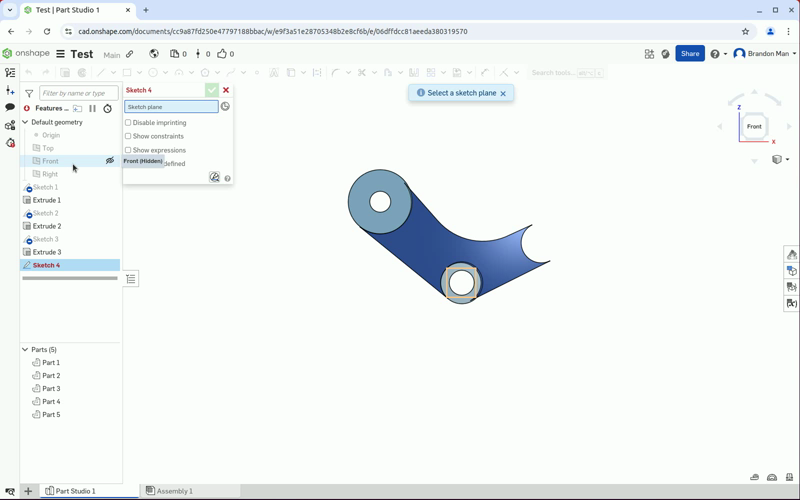
click(73, 163)
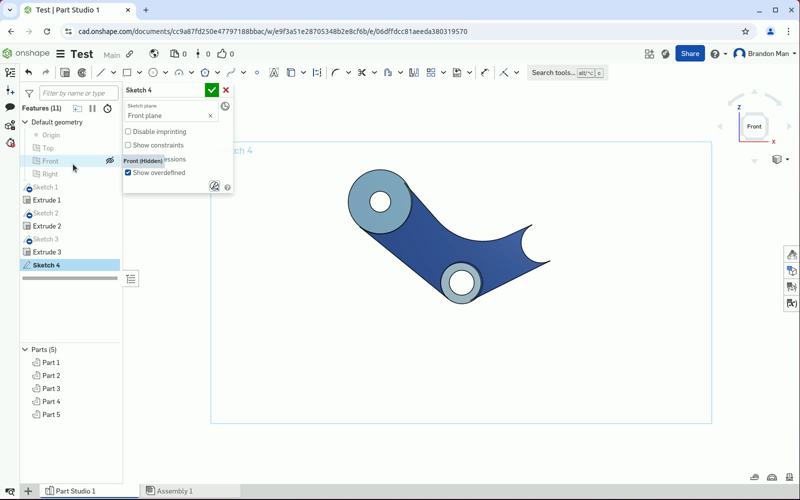
mouse_move(73, 352)
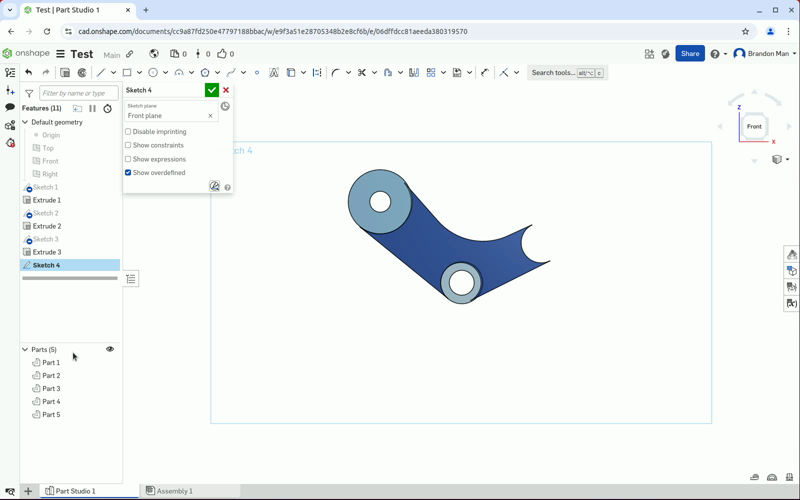
key(y)
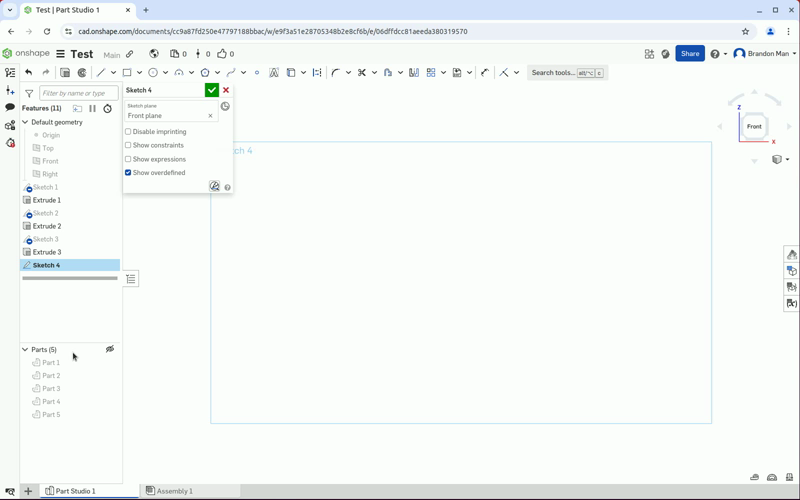
key(c)
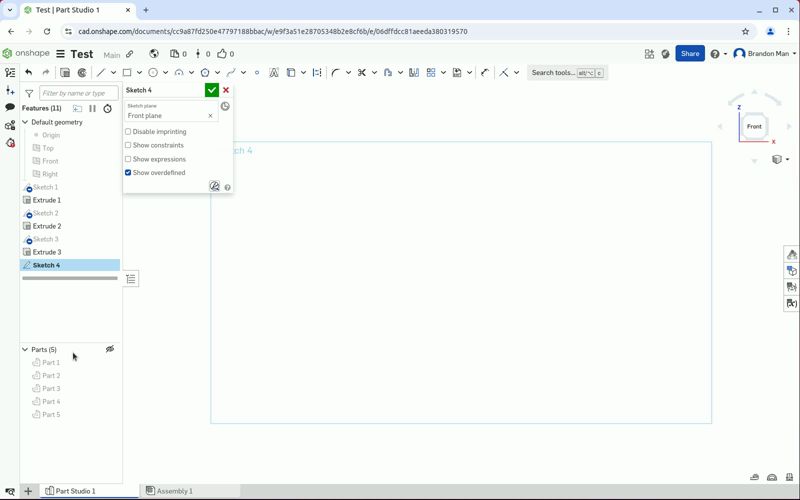
key_down(shift)
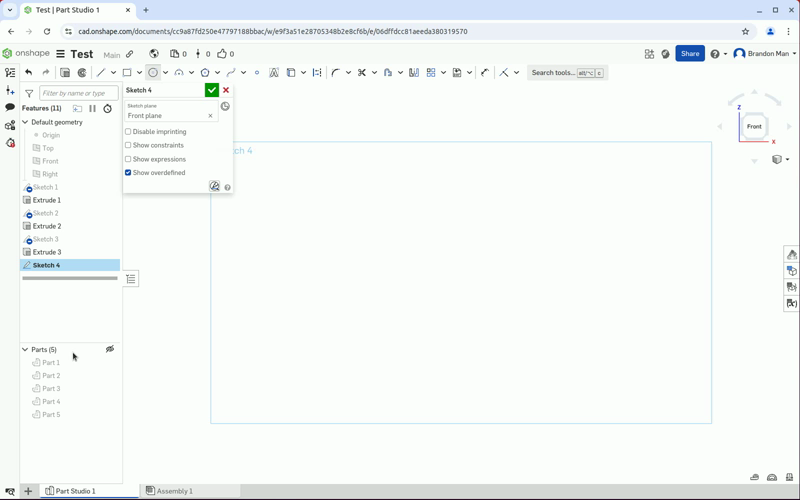
mouse_move(542, 241)
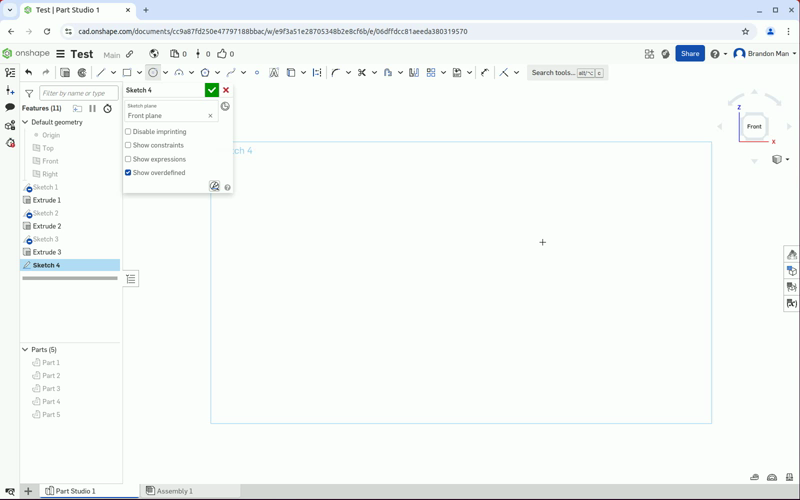
click(542, 241)
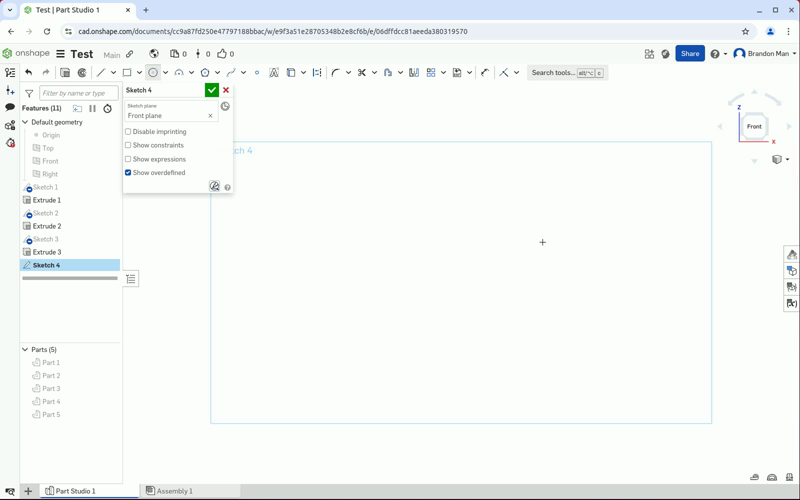
key_up(shift)
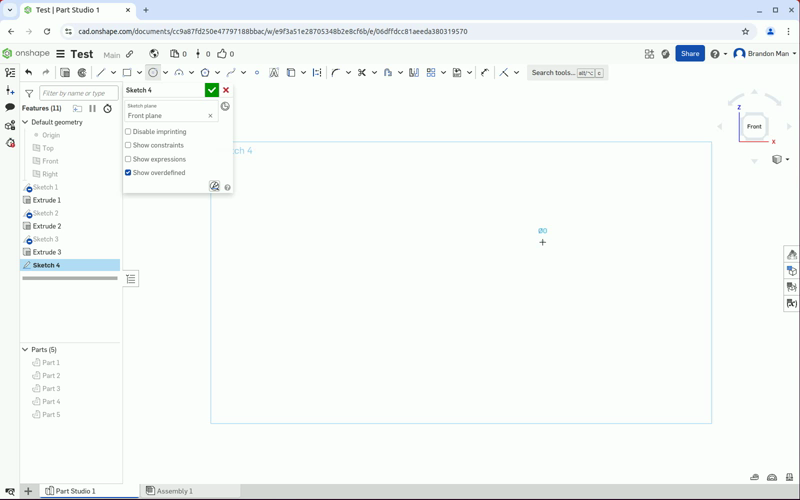
mouse_move(563, 241)
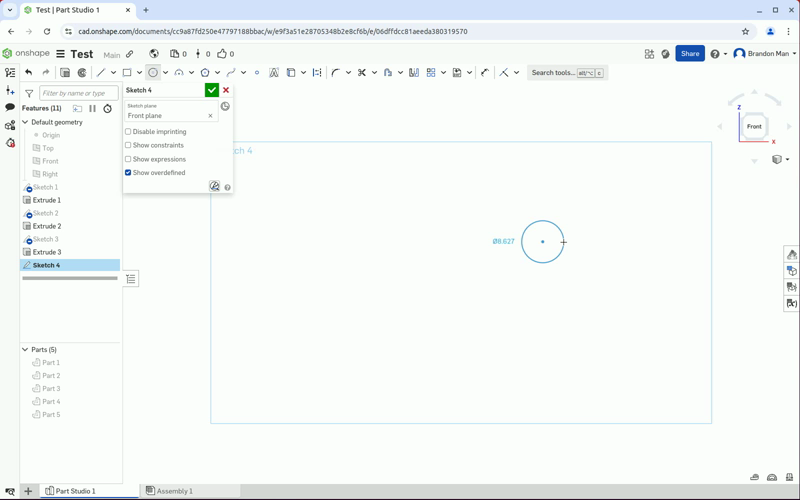
click(563, 241)
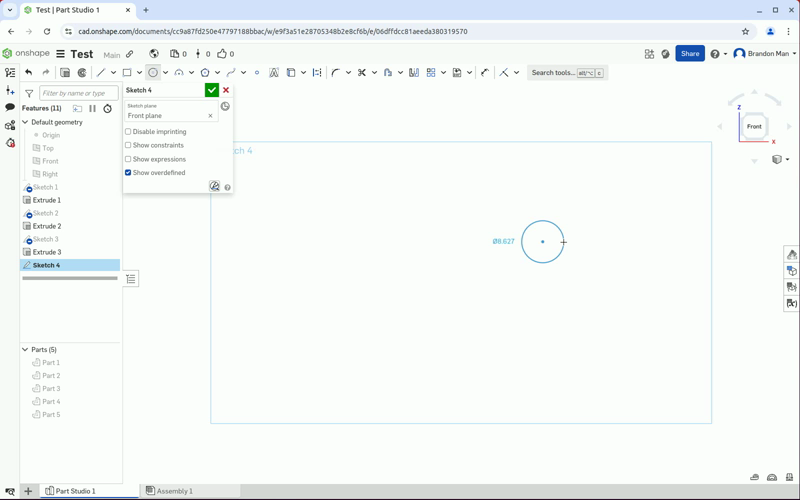
key(esc)
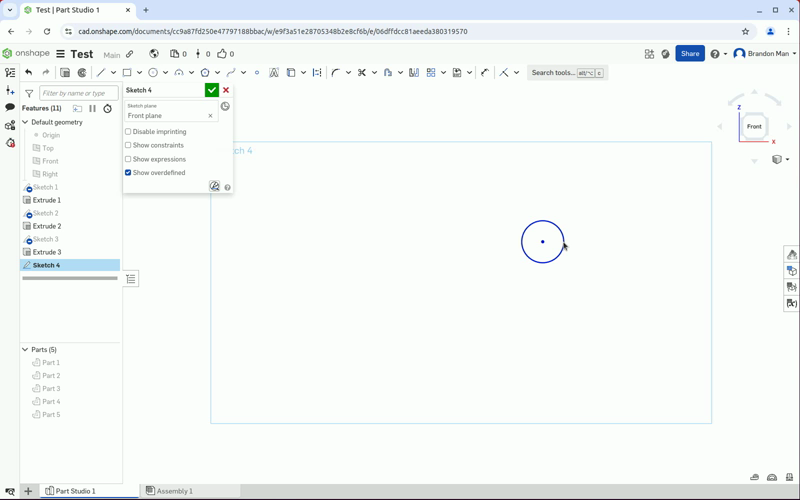
key(c)
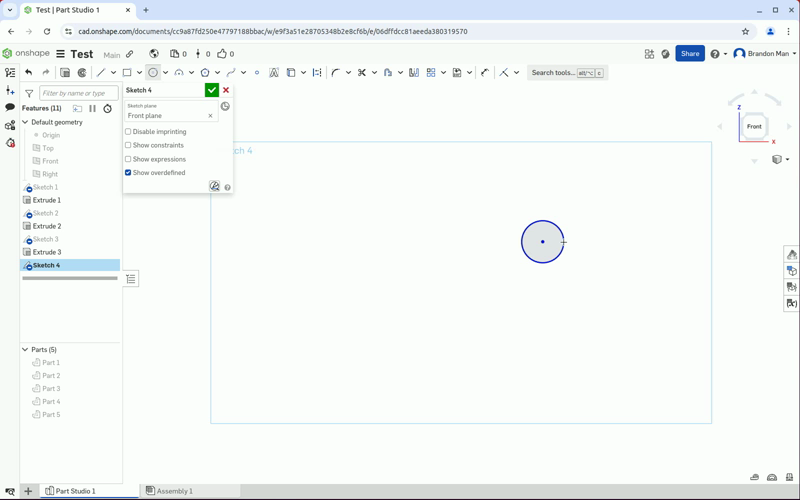
key_down(shift)
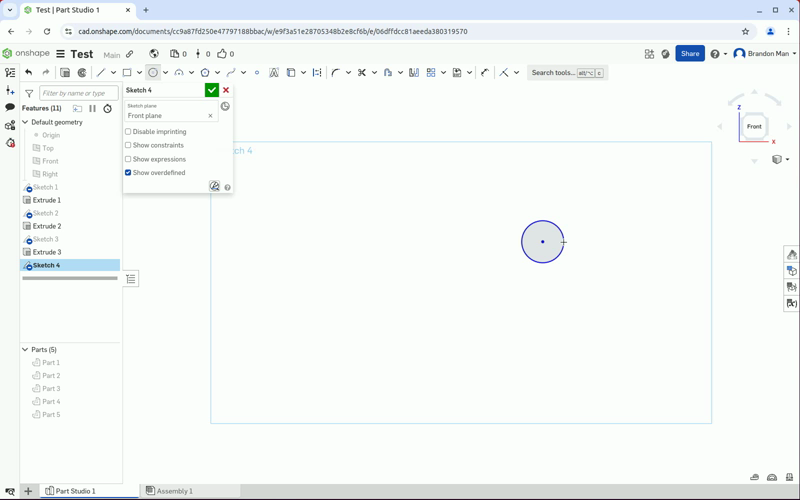
mouse_move(542, 241)
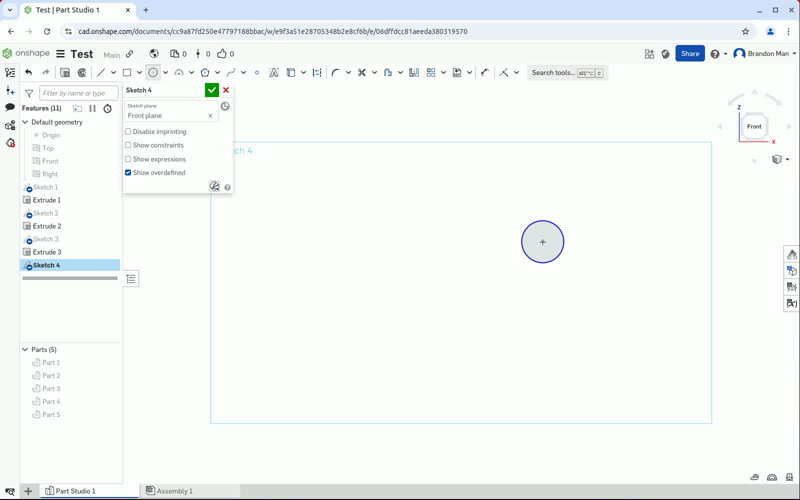
click(542, 241)
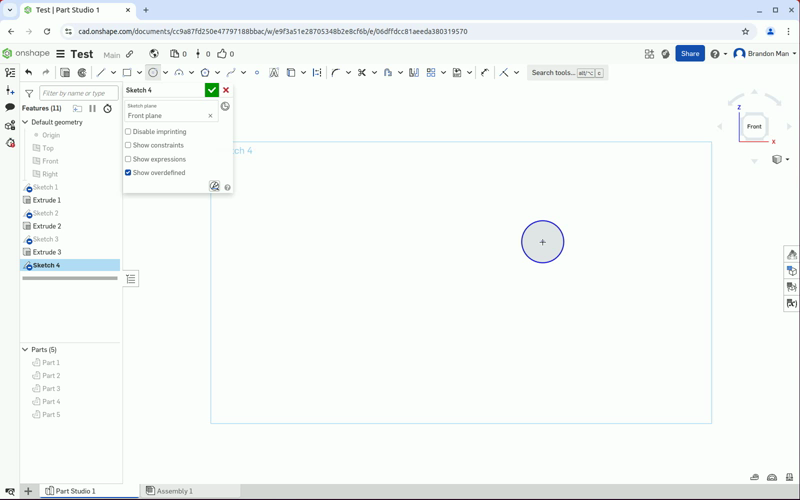
key_up(shift)
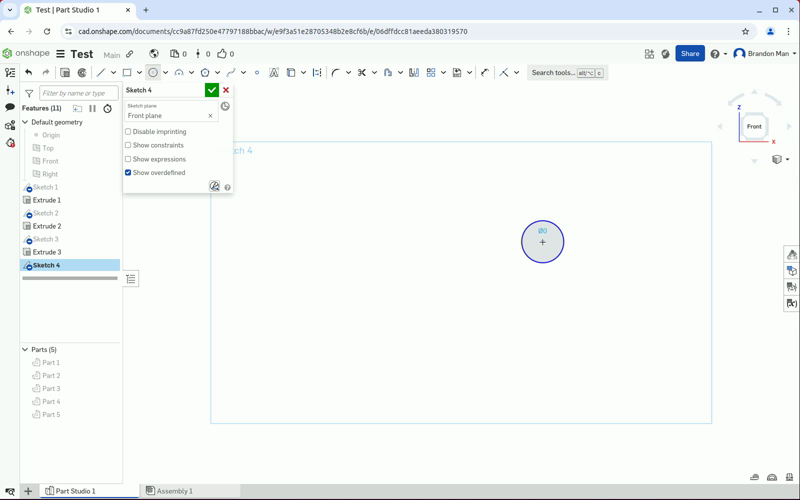
mouse_move(557, 241)
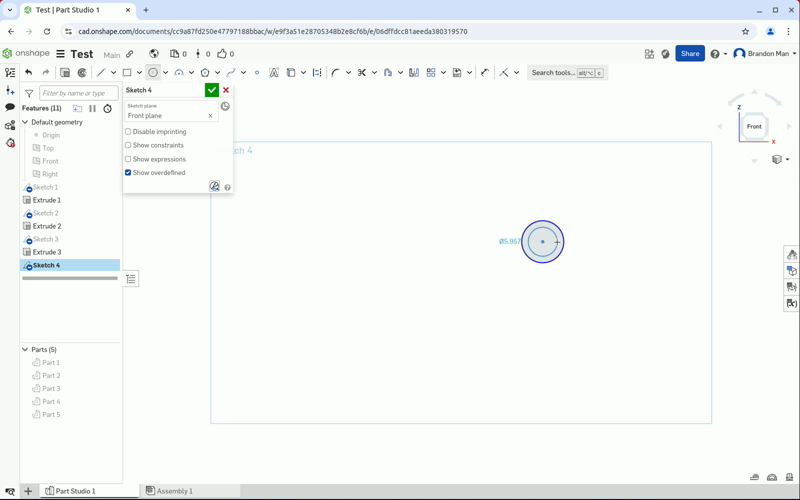
click(557, 241)
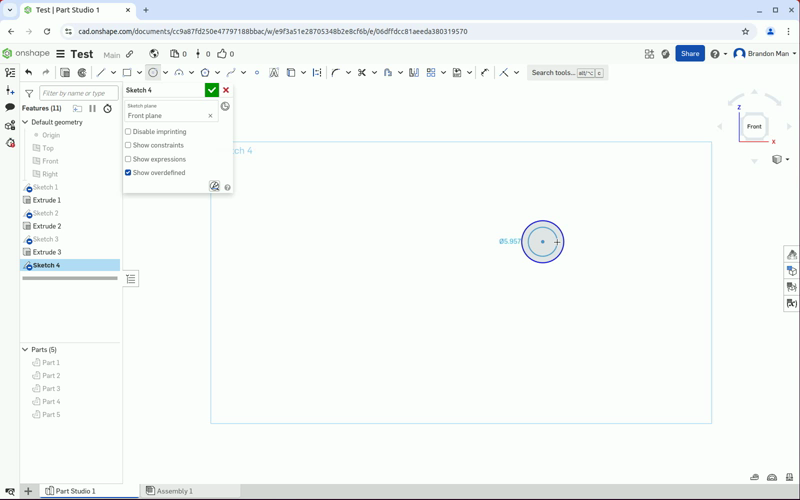
key(esc)
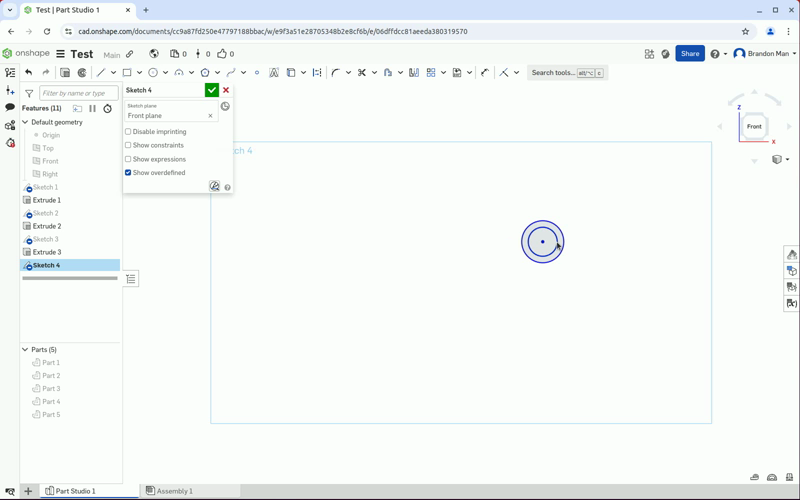
mouse_move(523, 242)
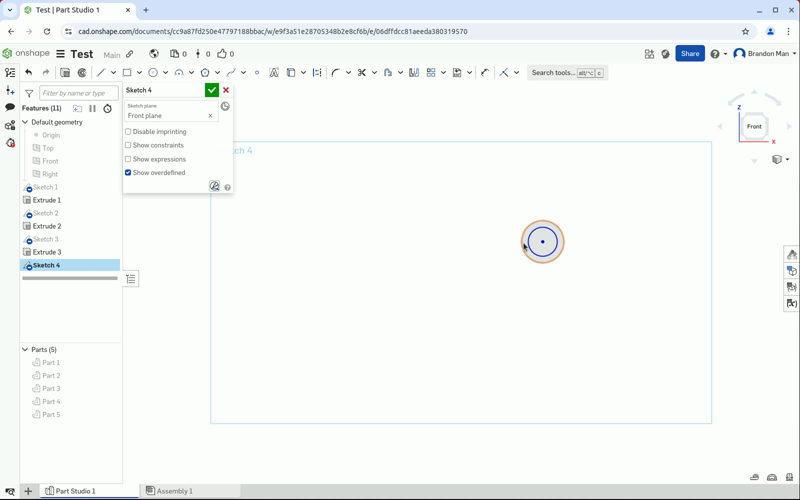
scroll(6)
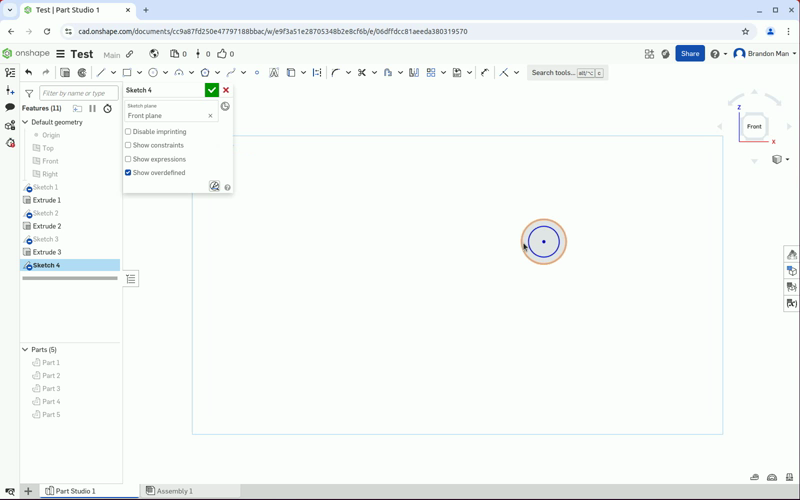
scroll(6)
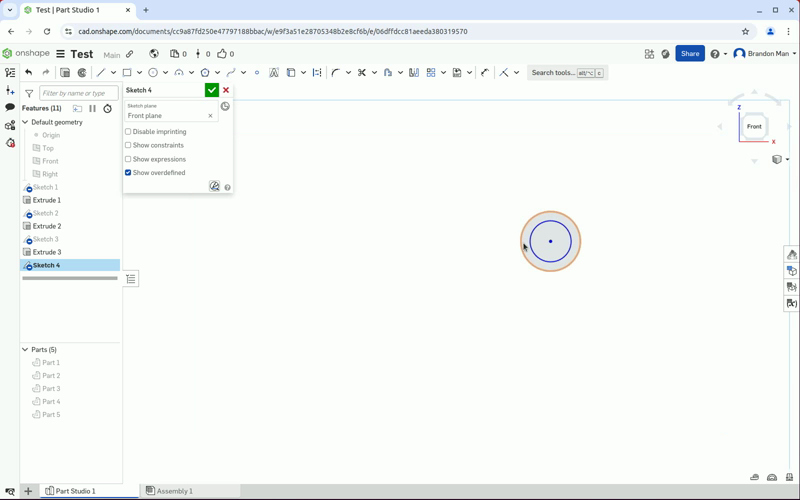
scroll(6)
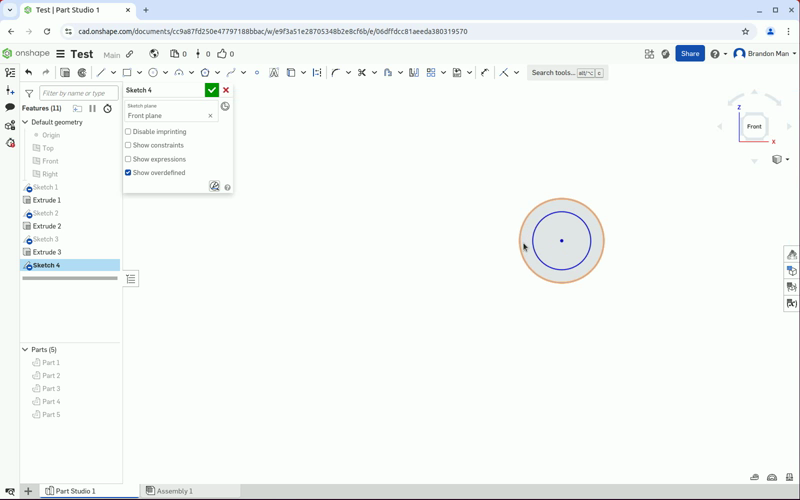
scroll(6)
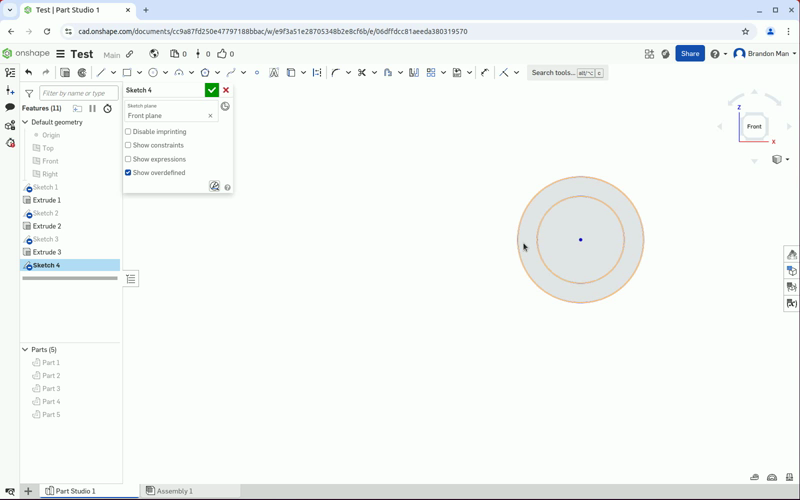
scroll(6)
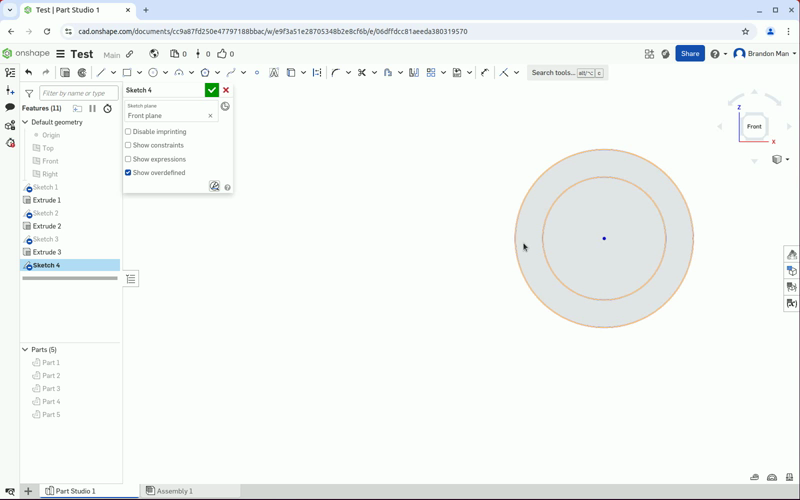
scroll(6)
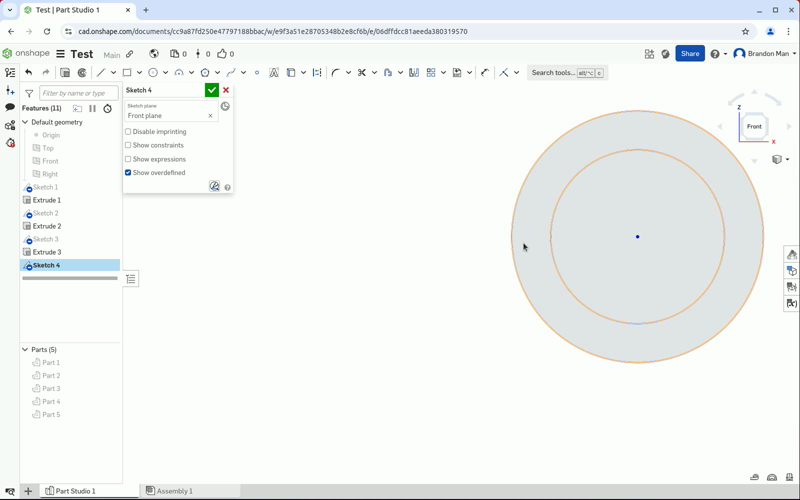
scroll(6)
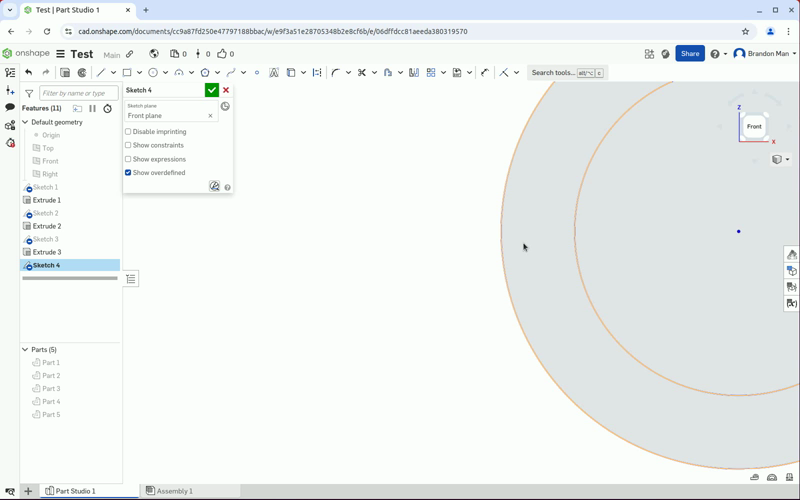
click(523, 242)
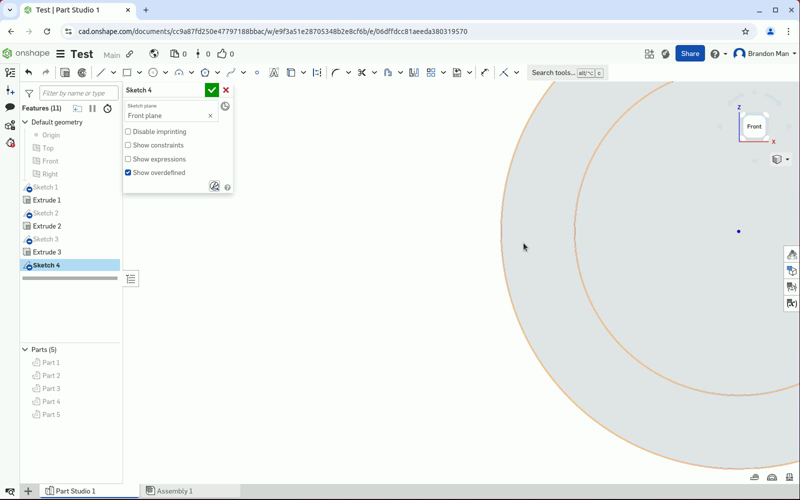
scroll(-6)
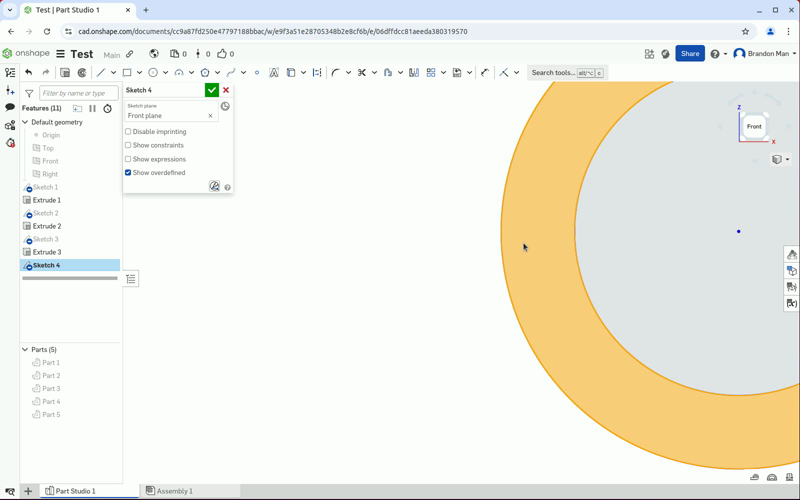
scroll(-6)
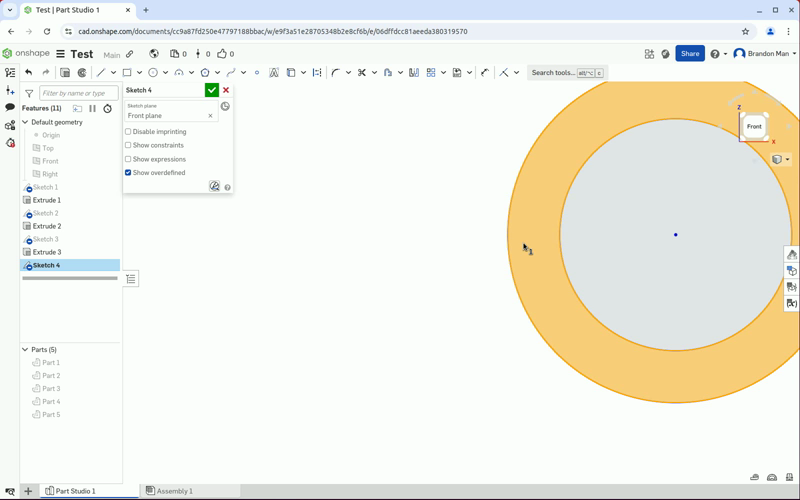
scroll(-6)
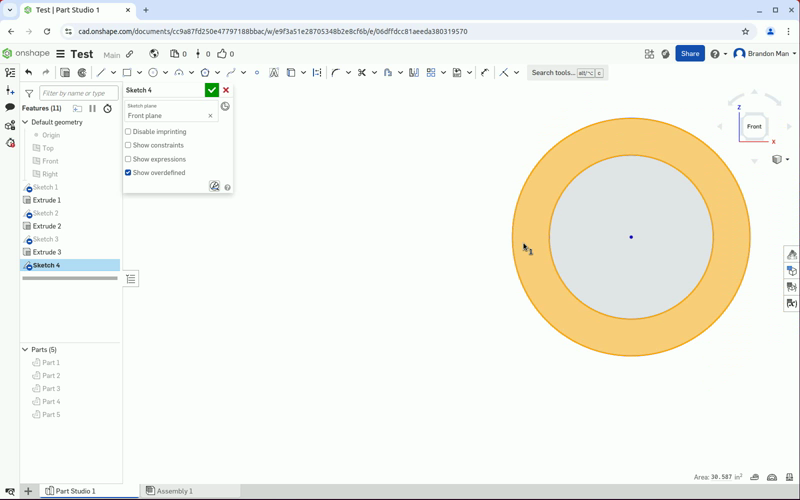
scroll(-6)
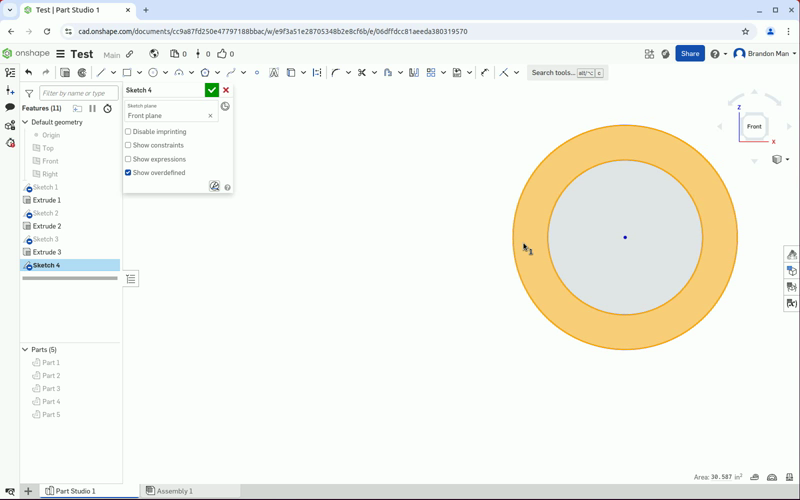
scroll(-6)
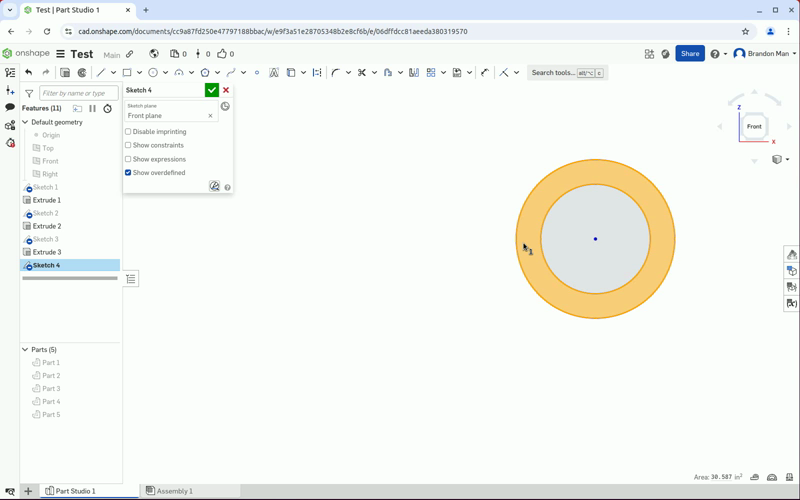
scroll(-6)
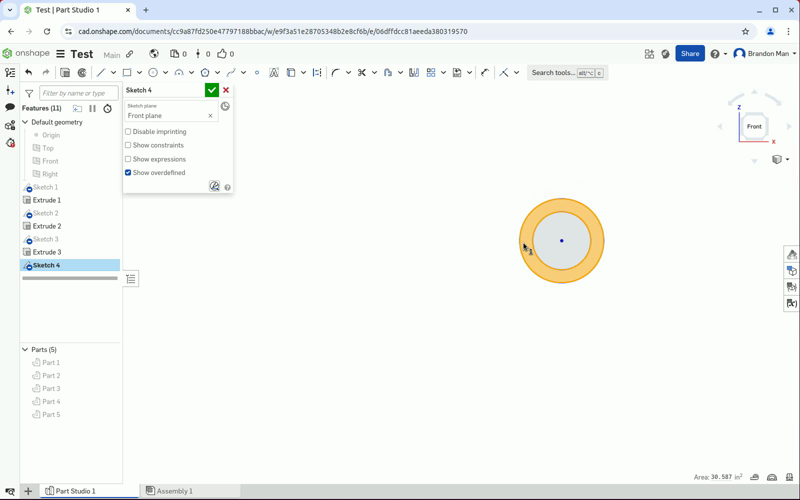
scroll(-6)
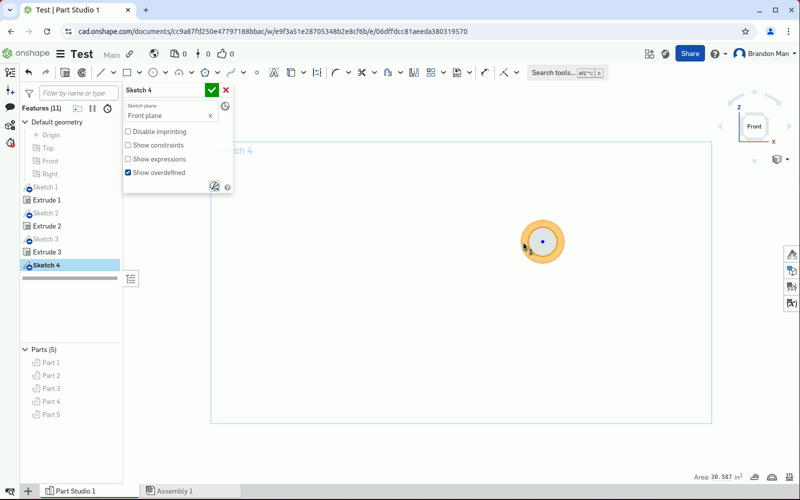
mouse_move(73, 352)
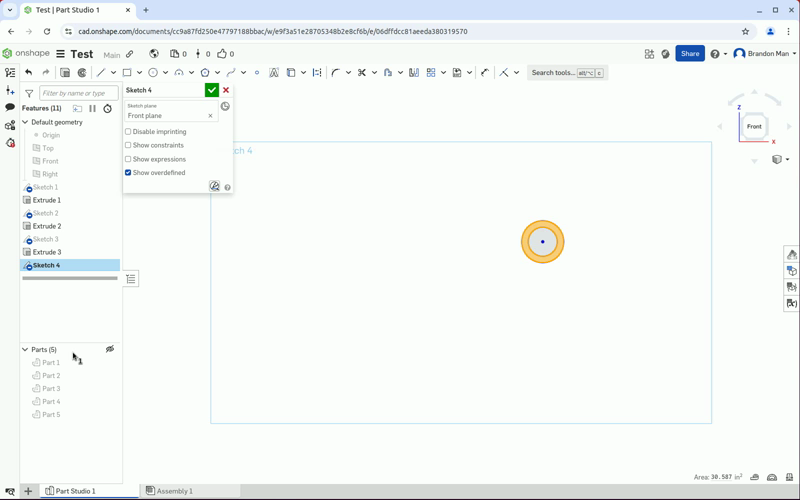
key(shift+y)
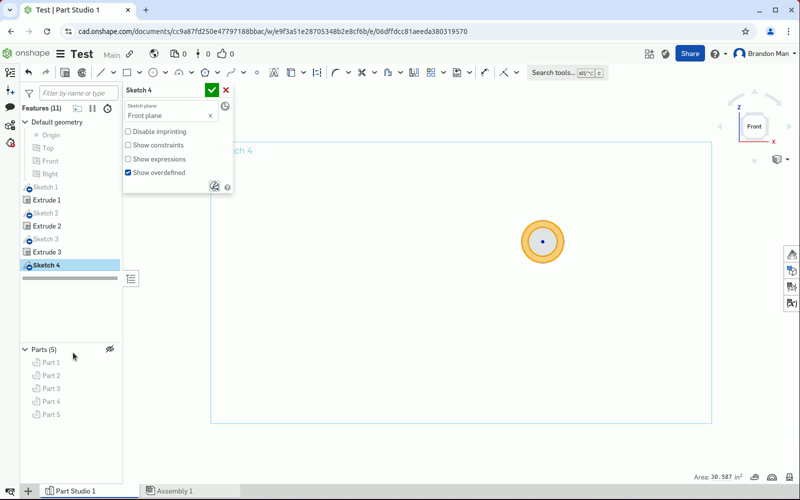
key(shift+e)
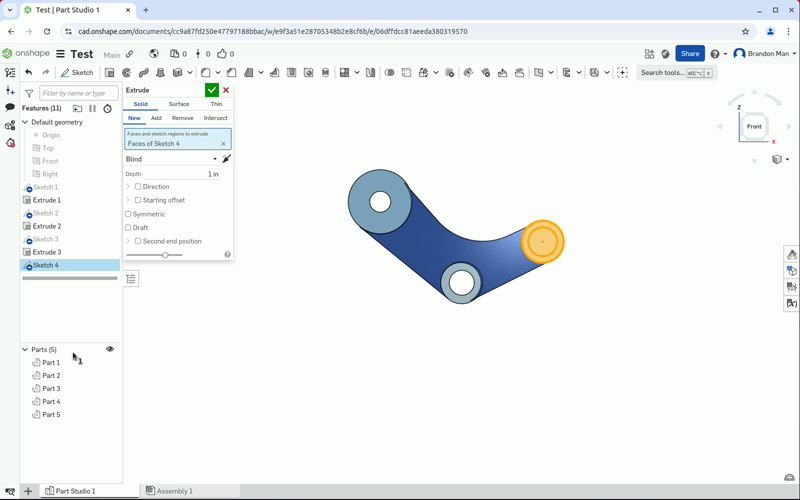
mouse_move(143, 106)
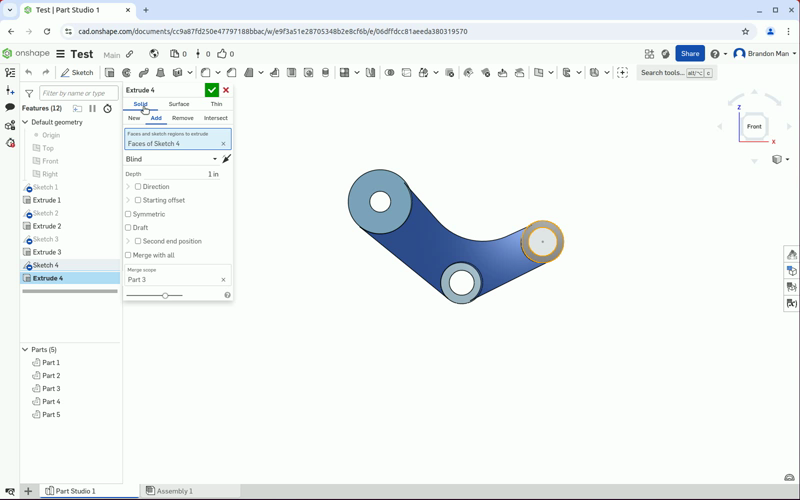
click(143, 106)
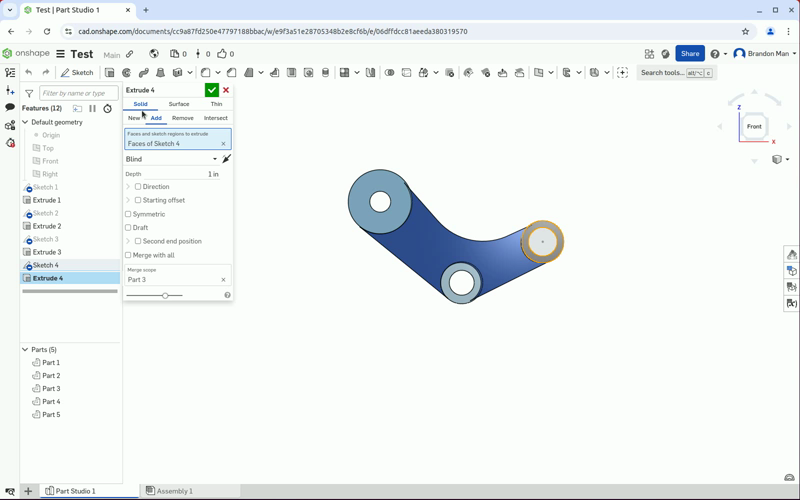
mouse_move(137, 120)
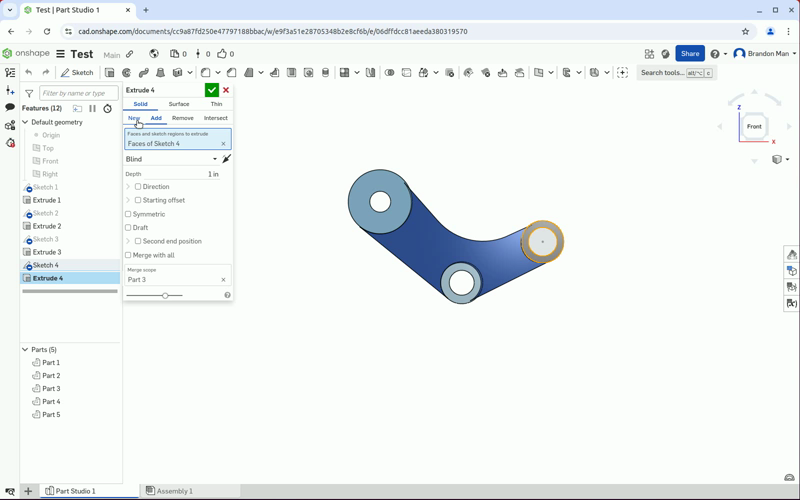
click(137, 120)
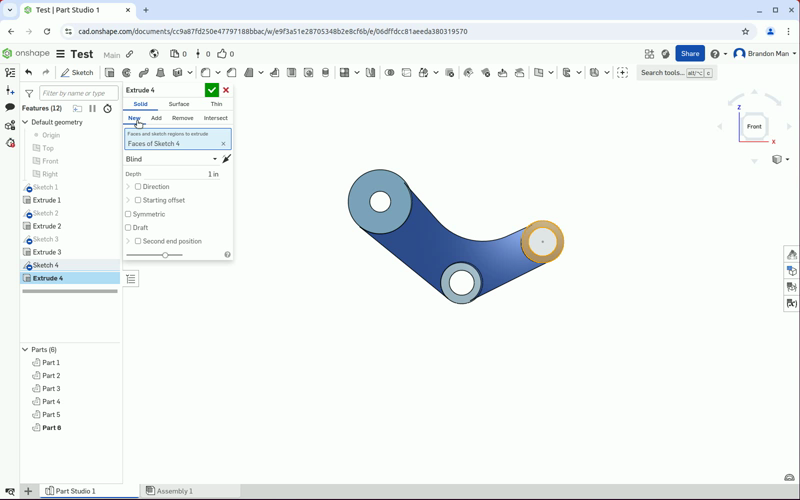
key(tab, 4)
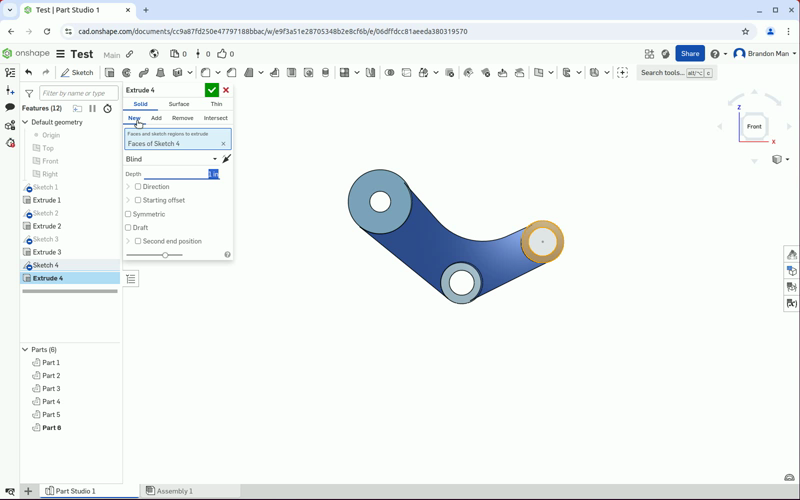
text(20.702)
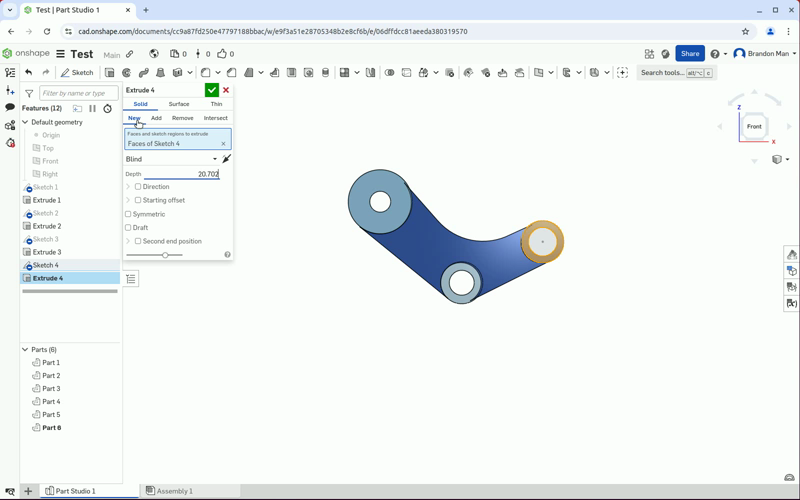
key(tab, 3)
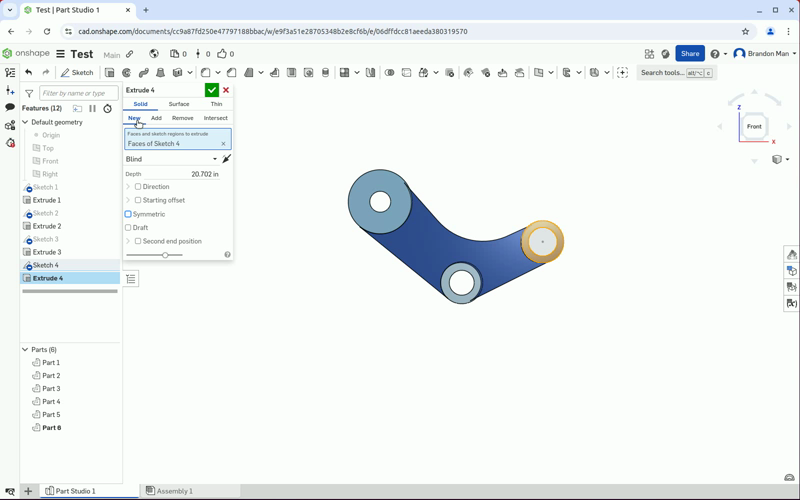
key(space)
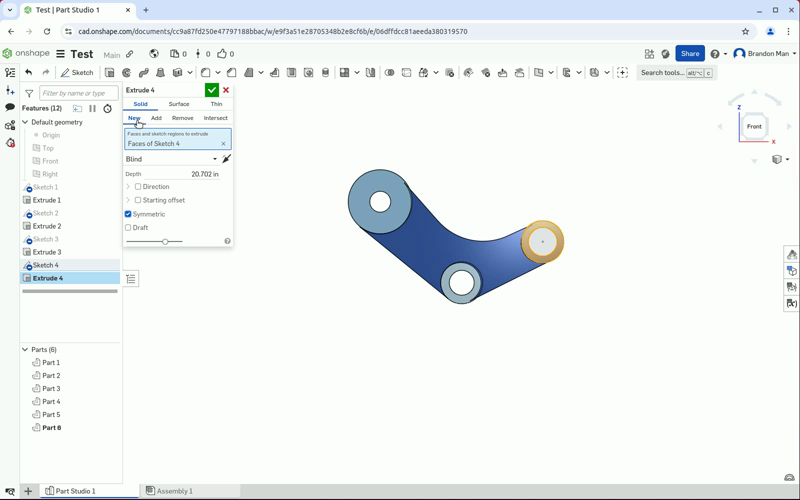
key(enter)
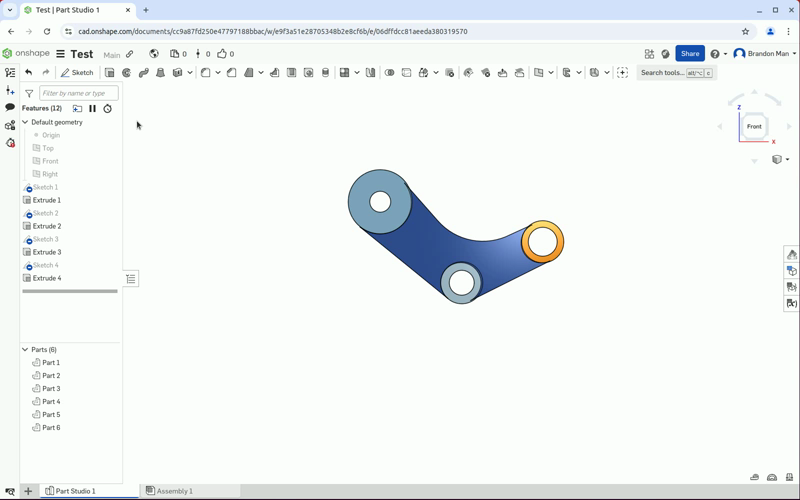
key(shift+h)
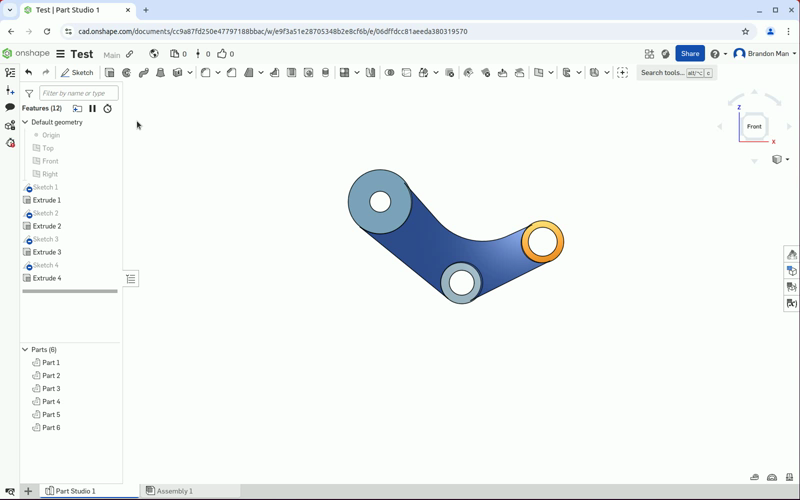
key(shift+h)
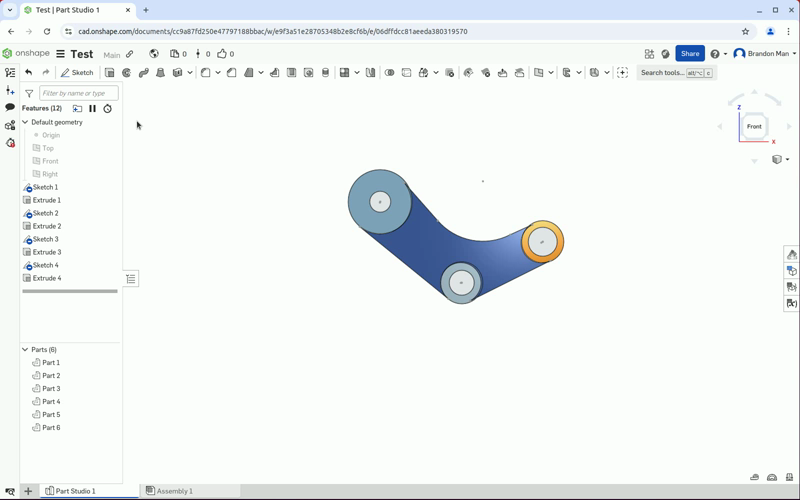
key(shift+7)
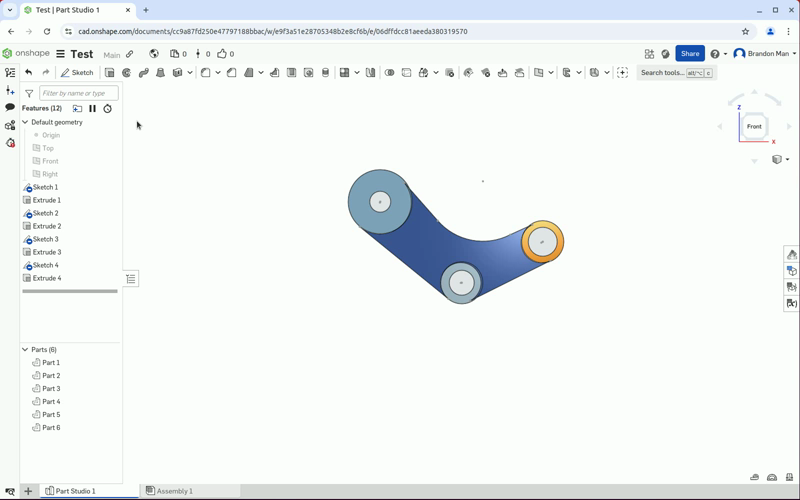
key(left, 2)
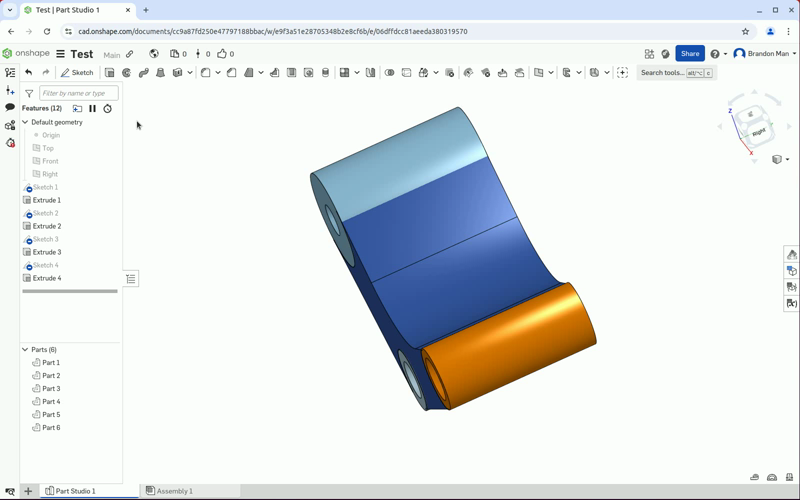
key(down, 2)
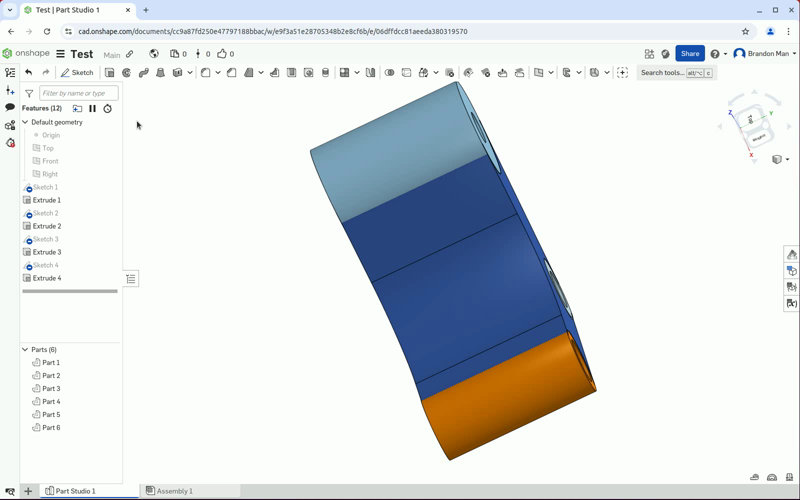
key(up, 2)
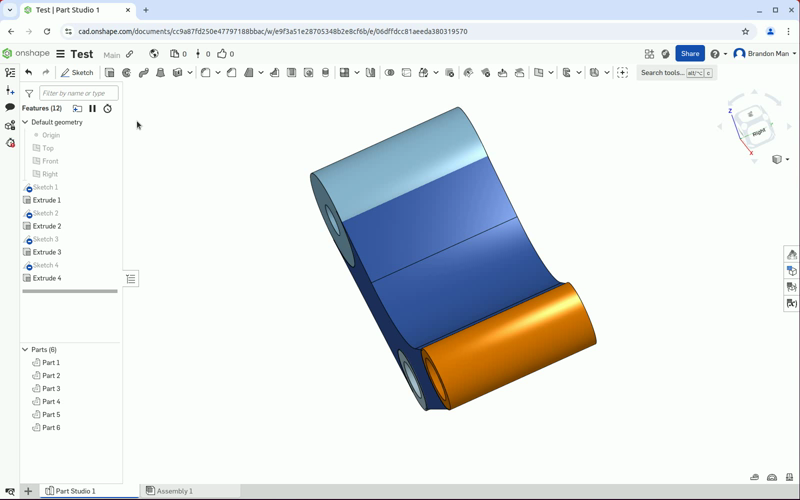
key(right, 2)
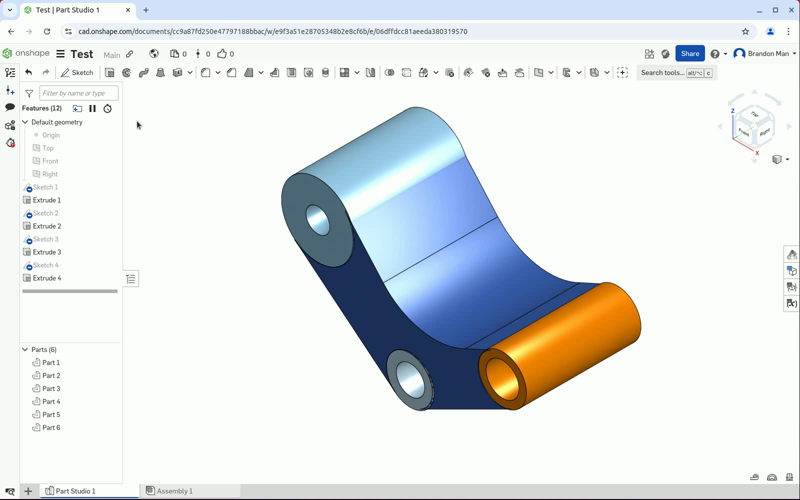
mouse_move(73, 189)
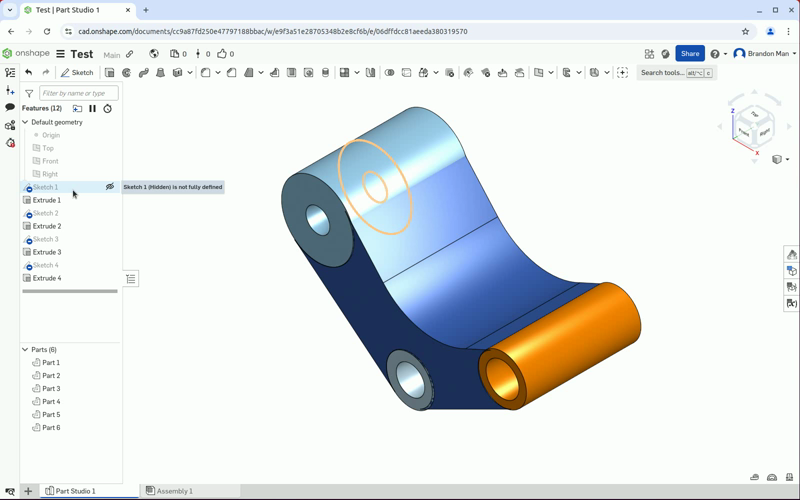
click(73, 189)